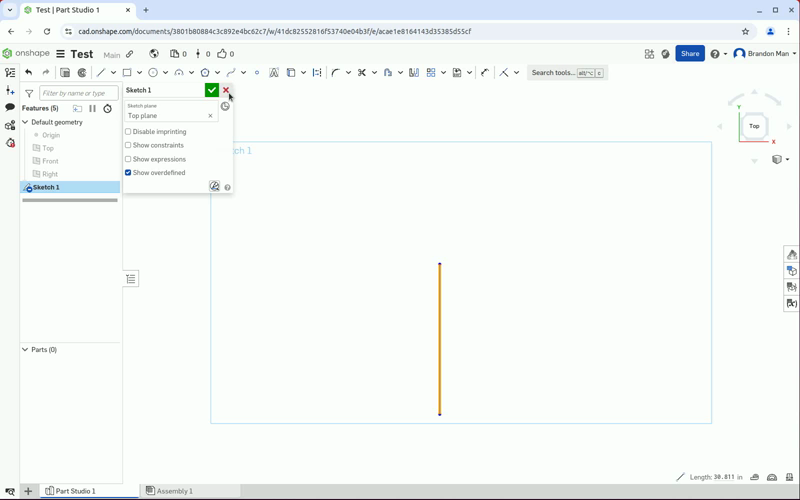
key(shift+h)
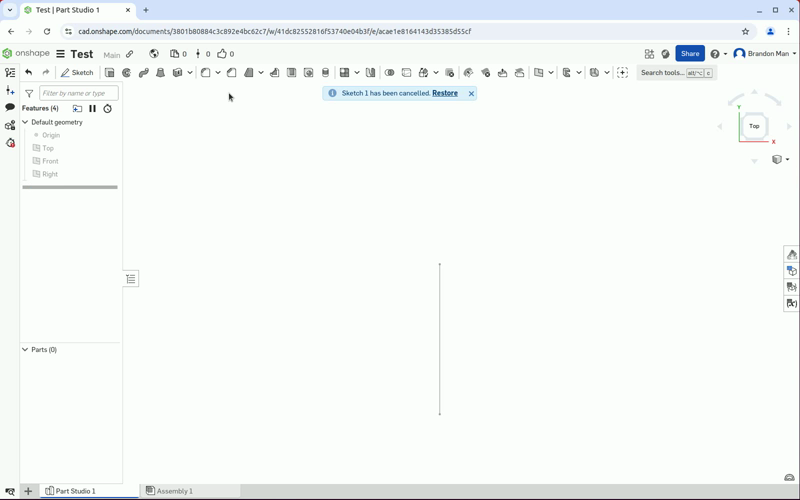
mouse_move(73, 352)
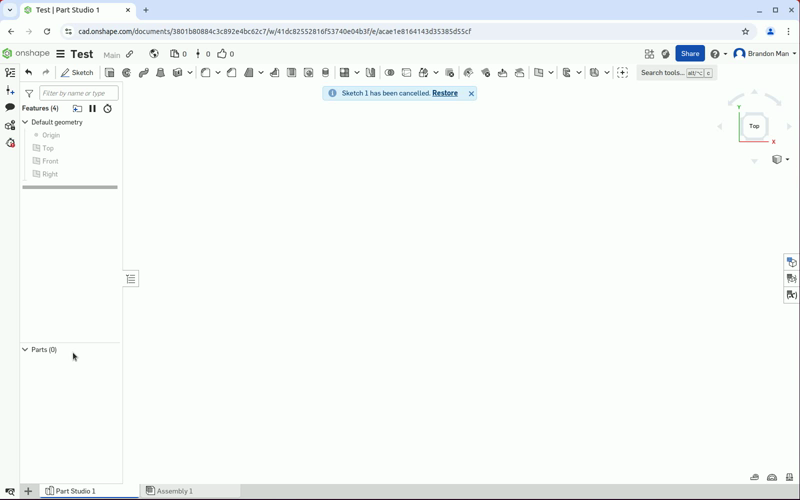
key(y)
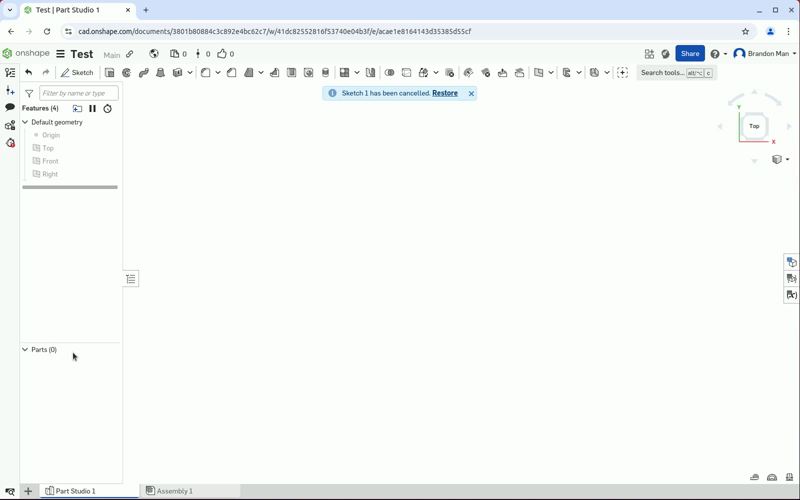
key(shift+p)
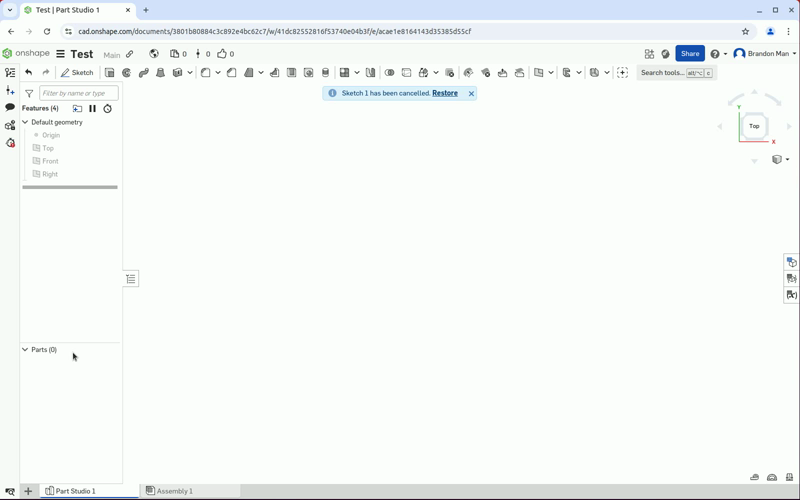
key(space)
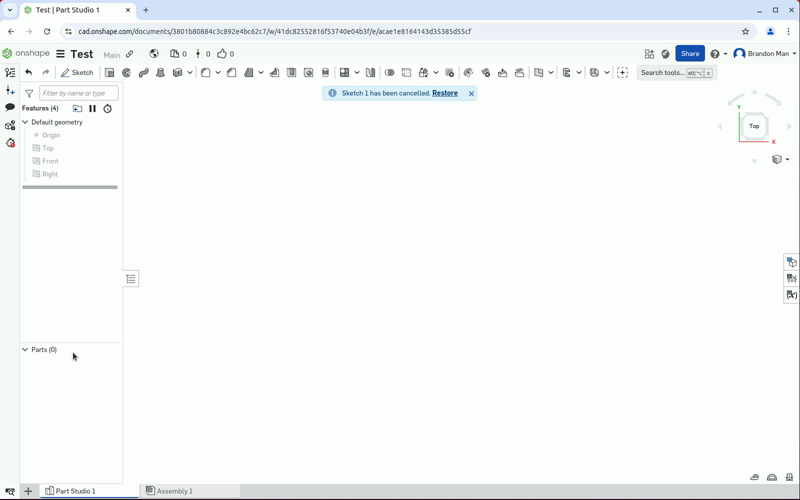
key_down(shift)
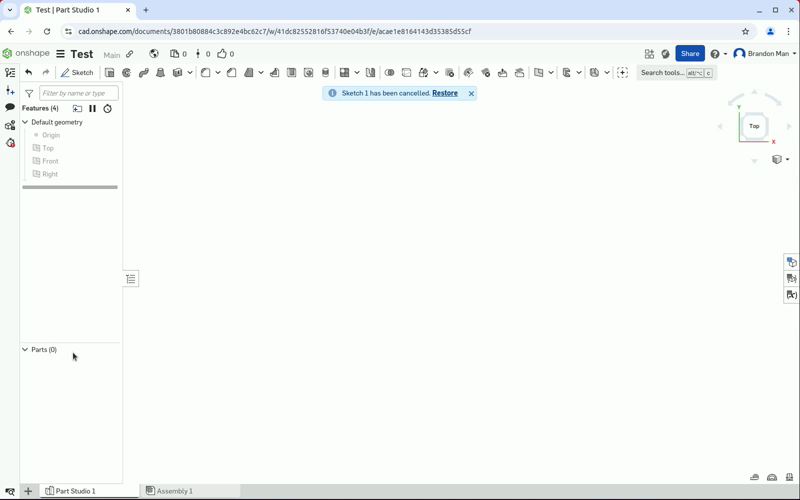
key(up)
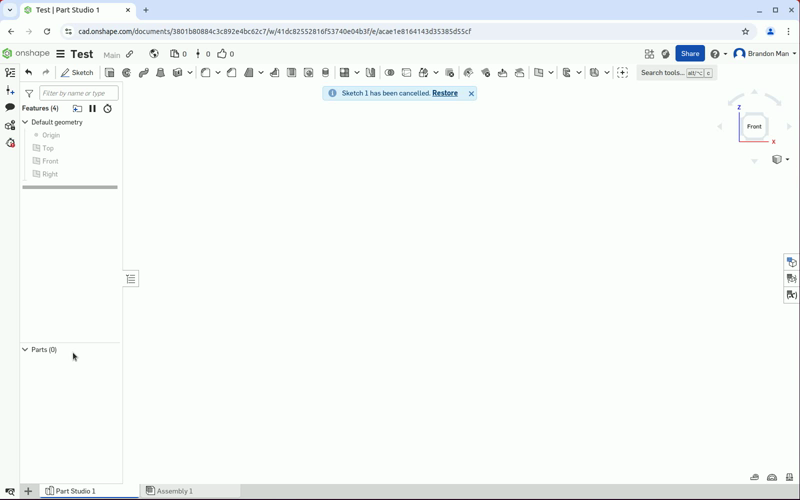
key_up(shift)
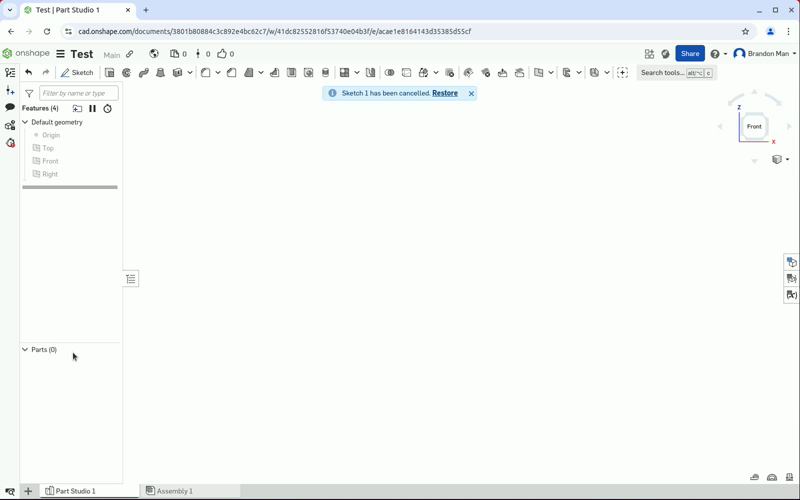
mouse_move(73, 352)
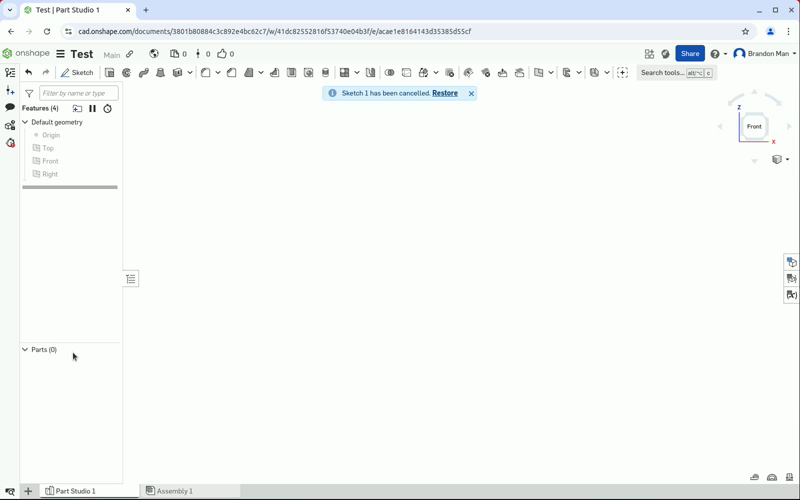
key(shift+y)
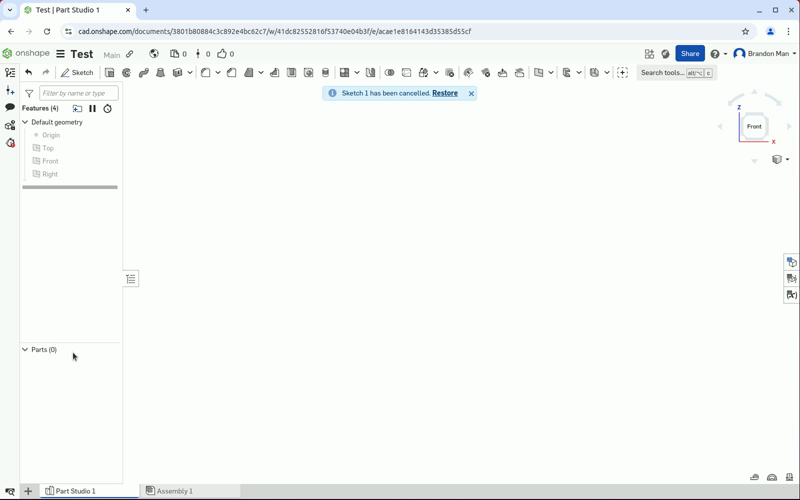
key(shift+s)
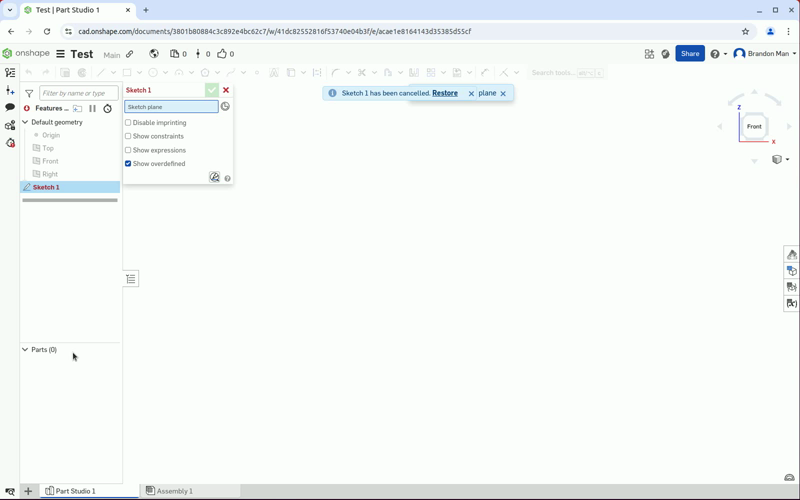
mouse_move(73, 163)
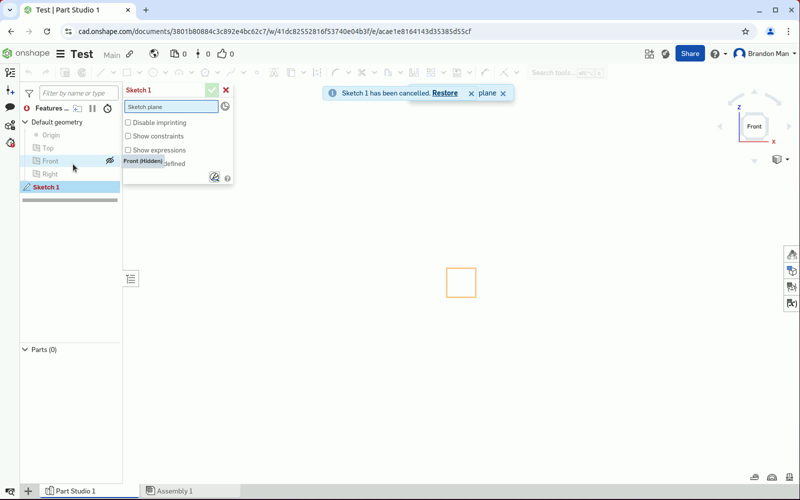
click(73, 163)
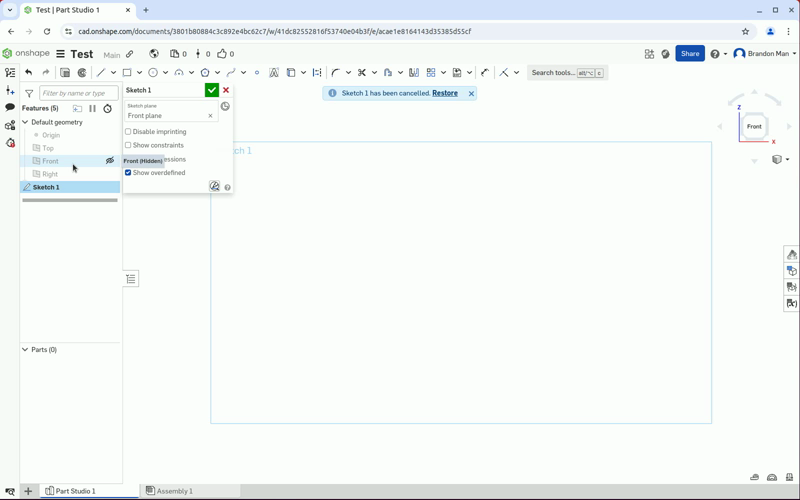
mouse_move(73, 352)
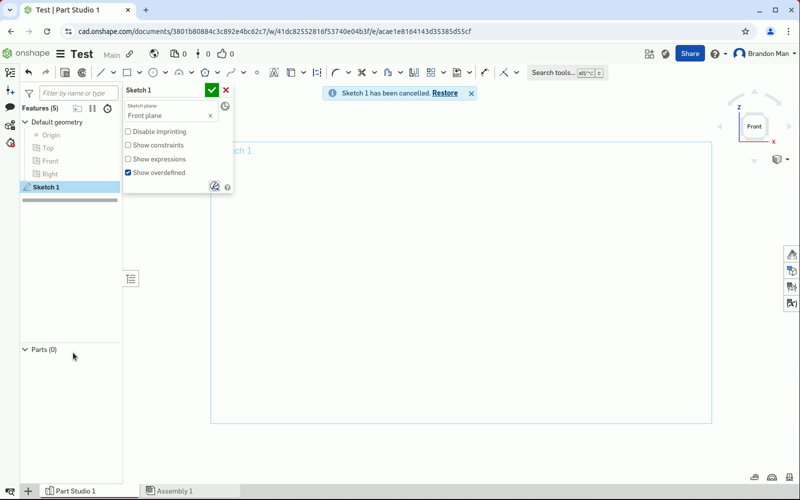
key(y)
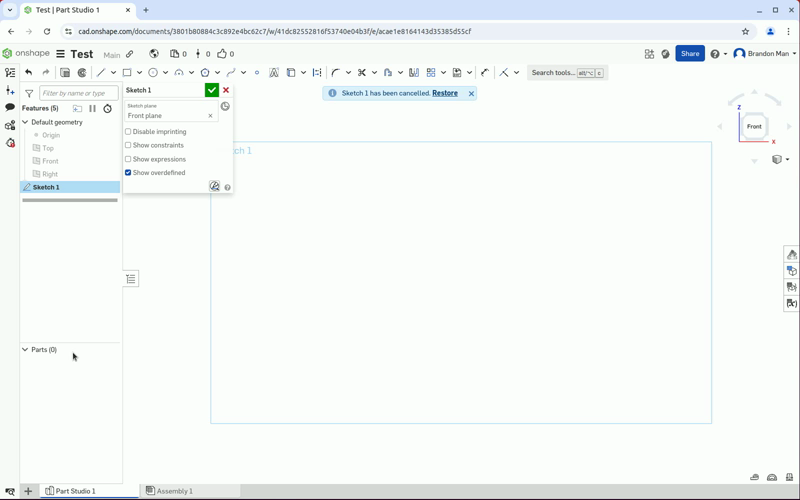
key(l)
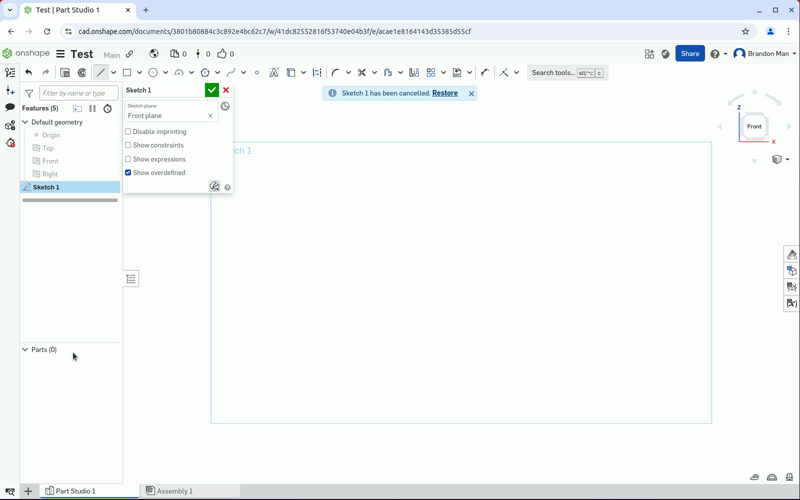
key_down(shift)
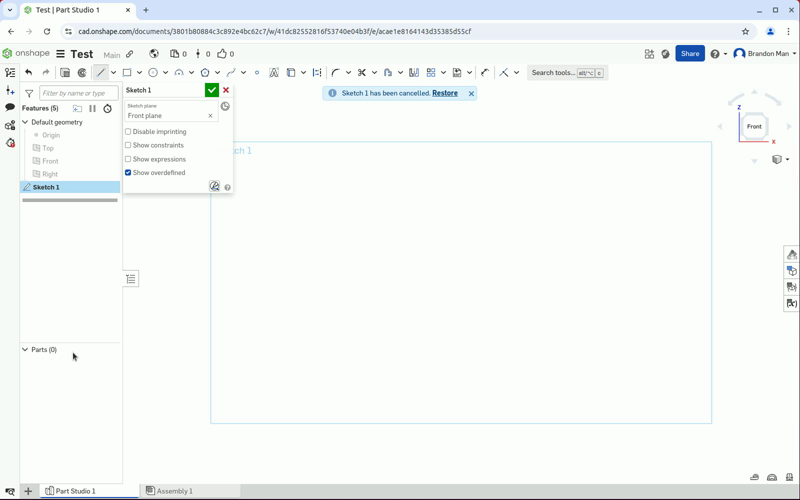
mouse_move(383, 282)
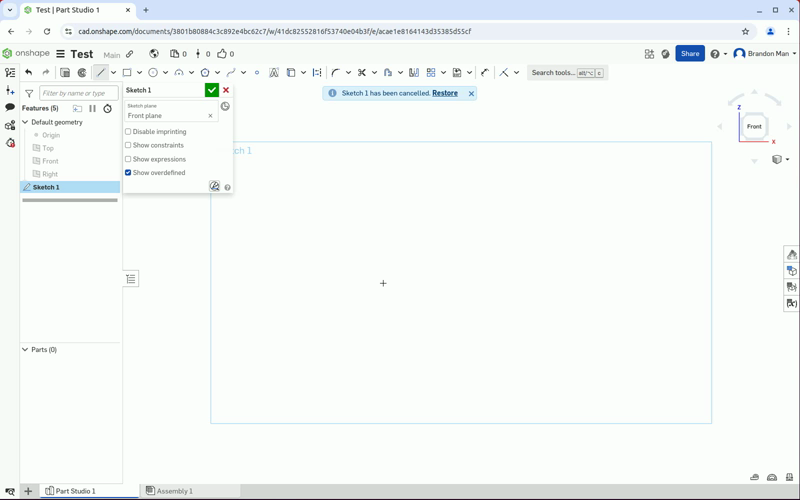
click(383, 282)
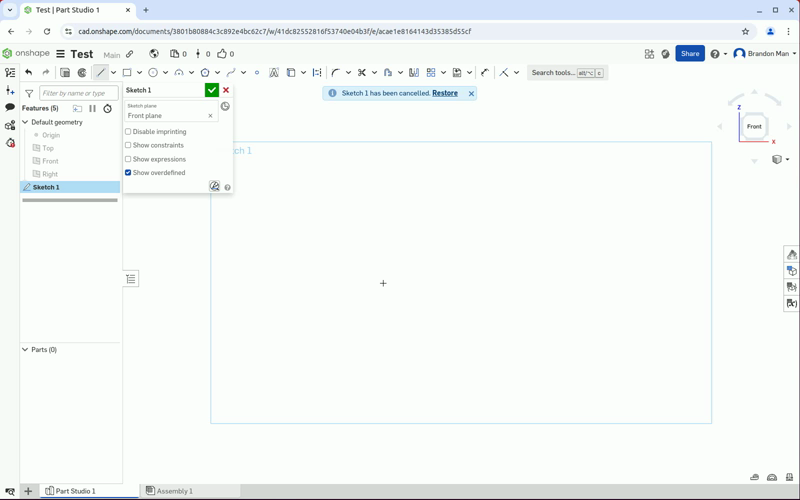
key_up(shift)
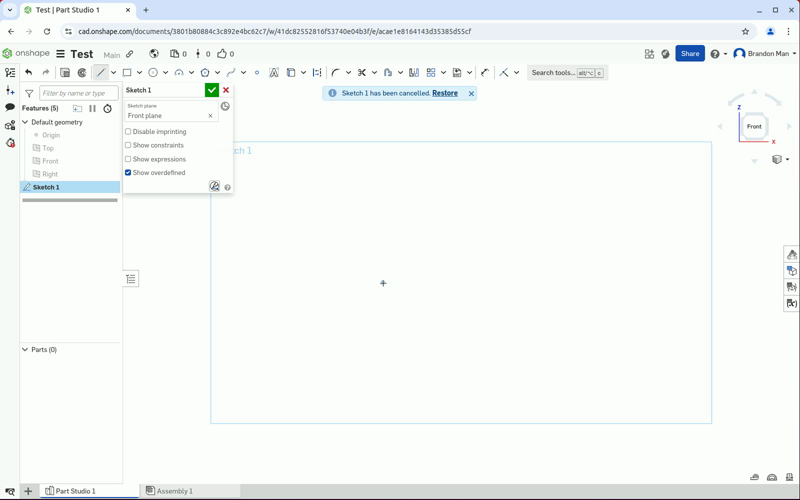
key_down(shift)
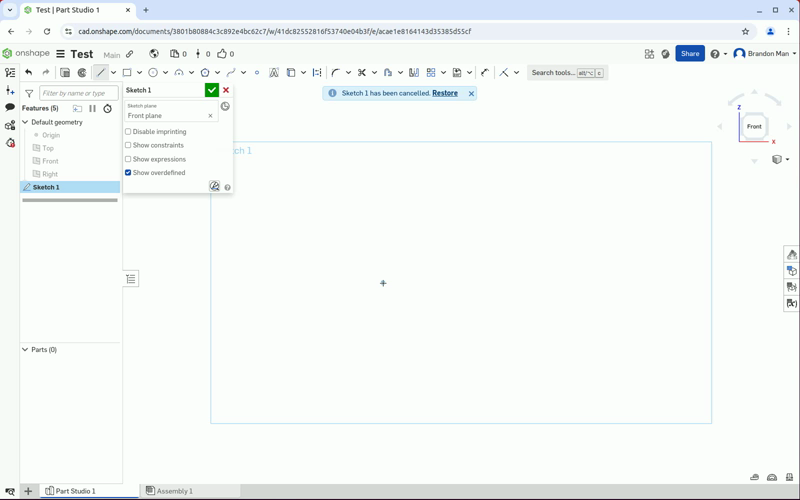
mouse_move(550, 282)
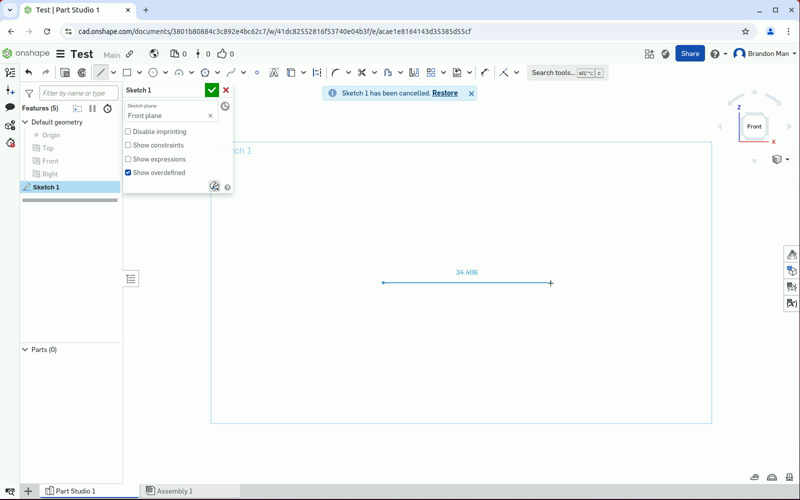
click(550, 282)
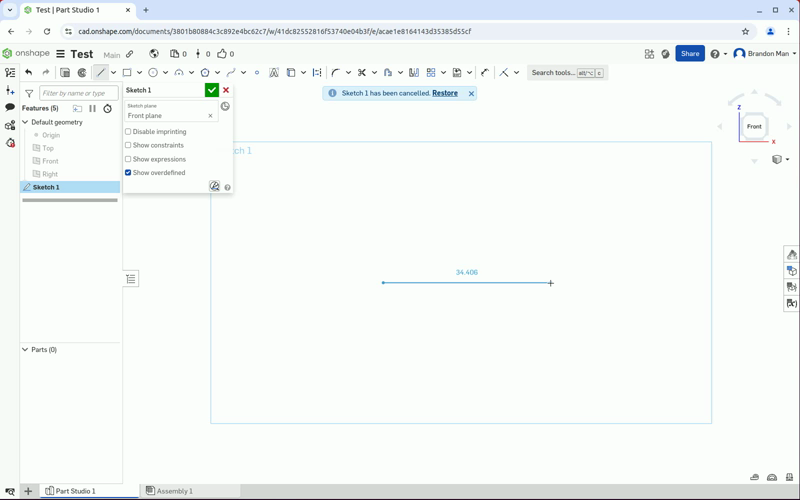
key_up(shift)
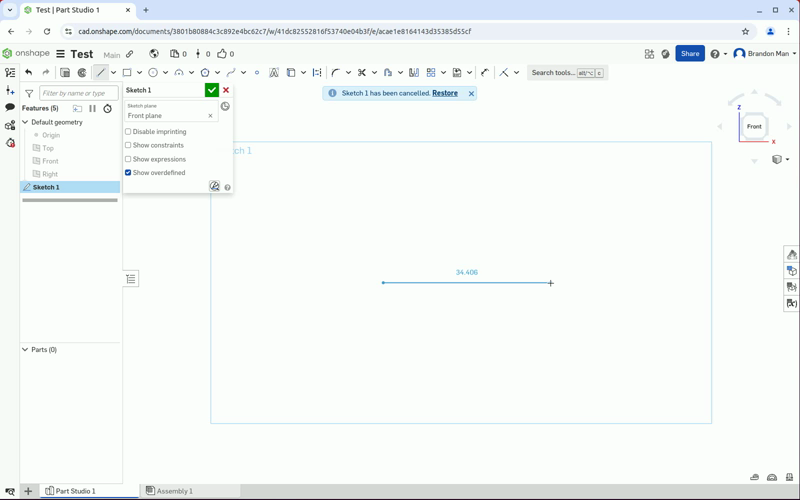
key_down(shift)
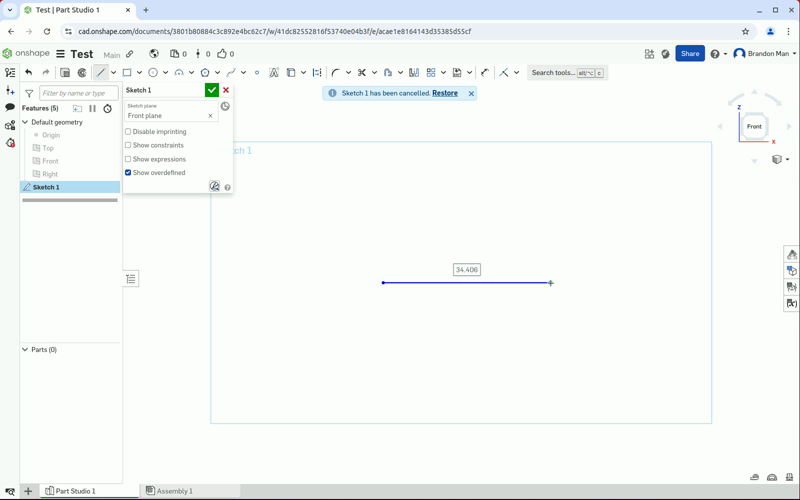
mouse_move(504, 196)
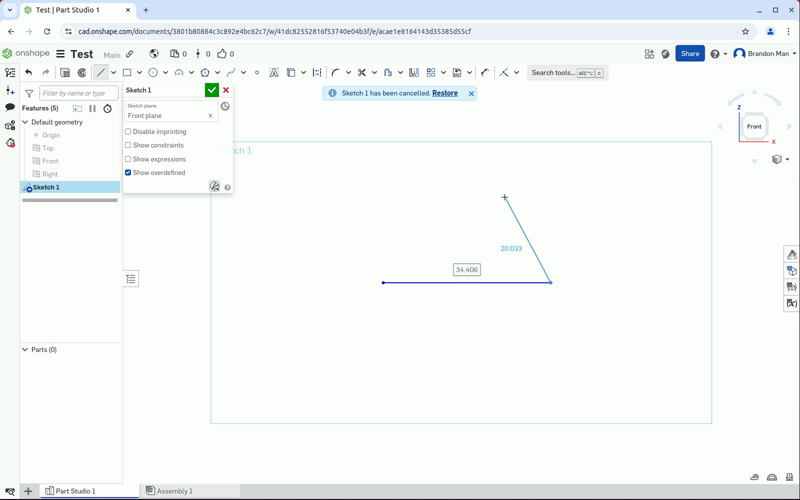
click(504, 196)
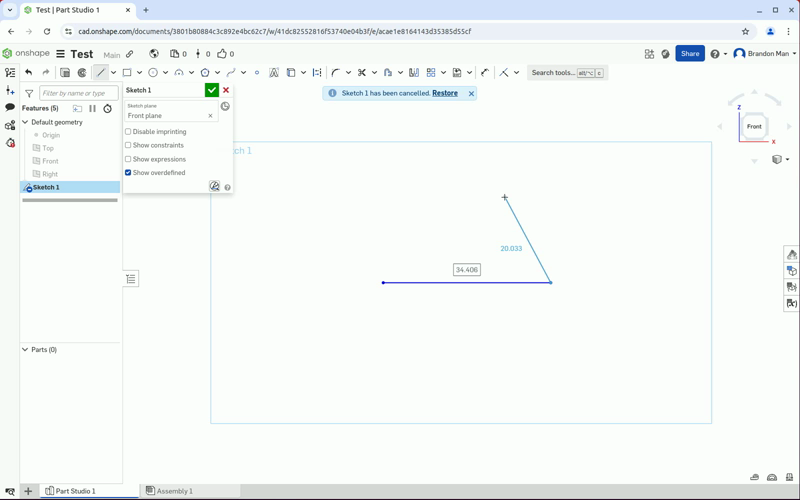
key_up(shift)
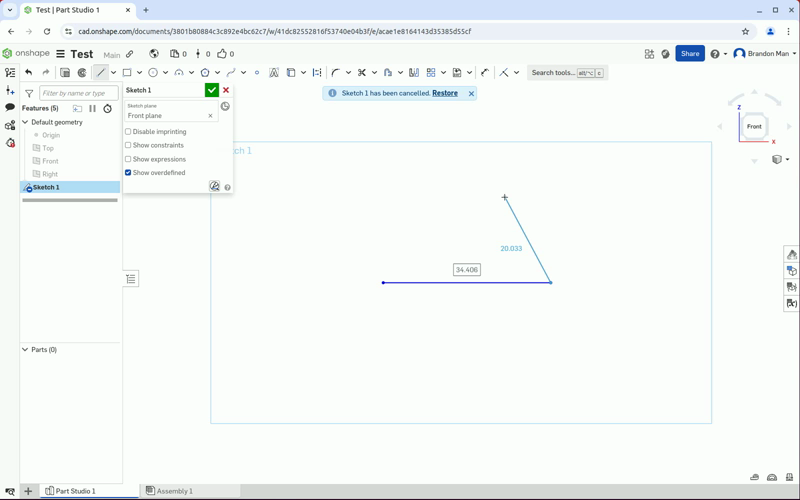
key_down(shift)
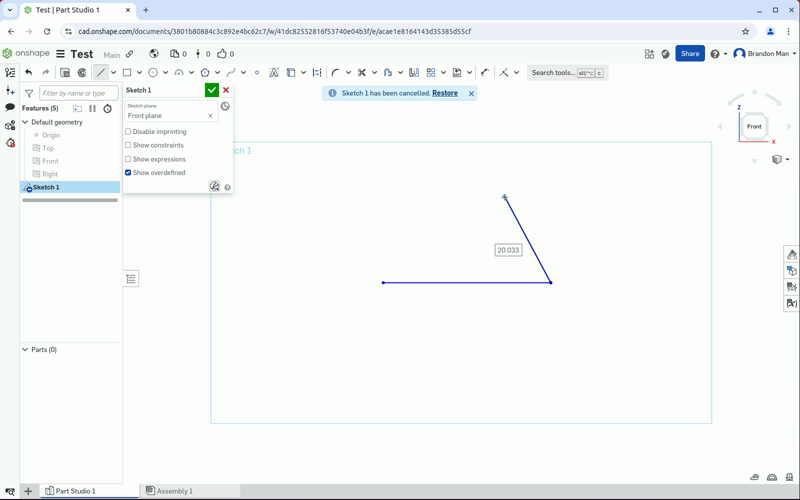
mouse_move(429, 196)
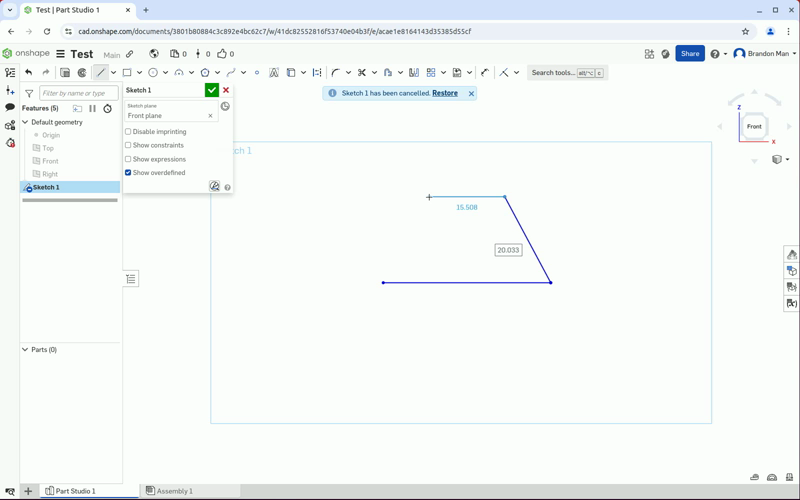
click(429, 196)
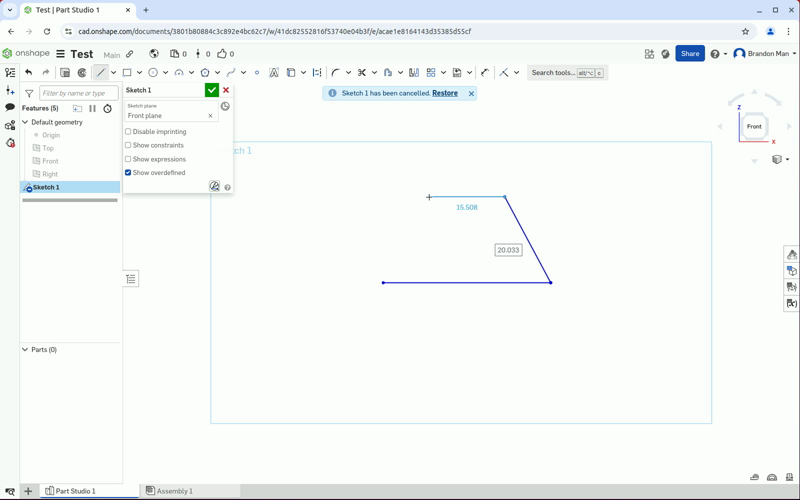
key_up(shift)
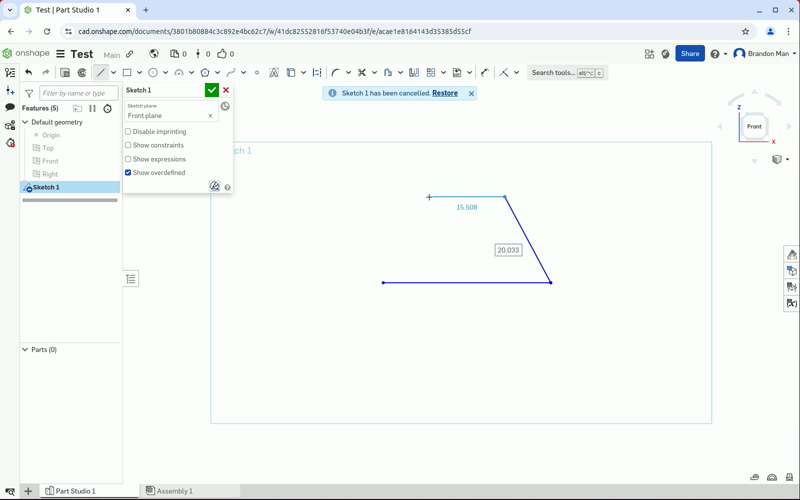
key_down(shift)
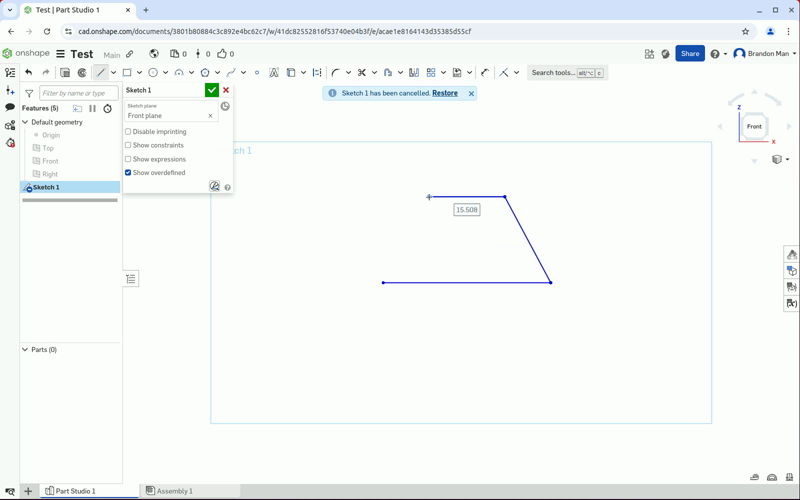
mouse_move(383, 282)
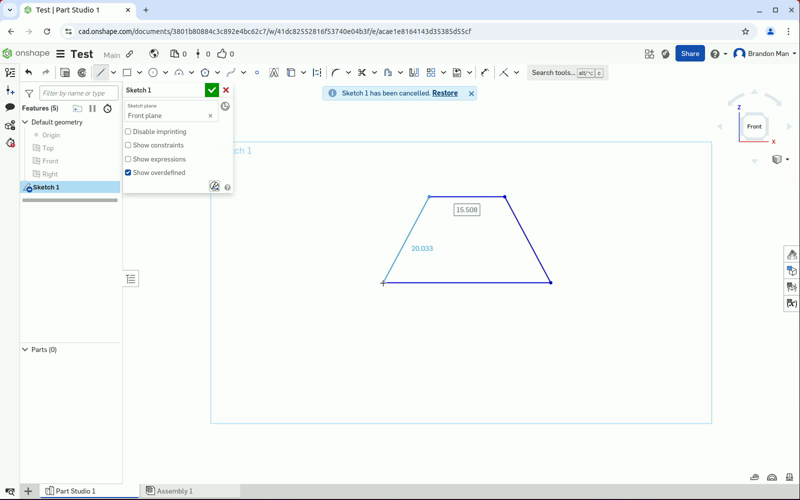
key_up(shift)
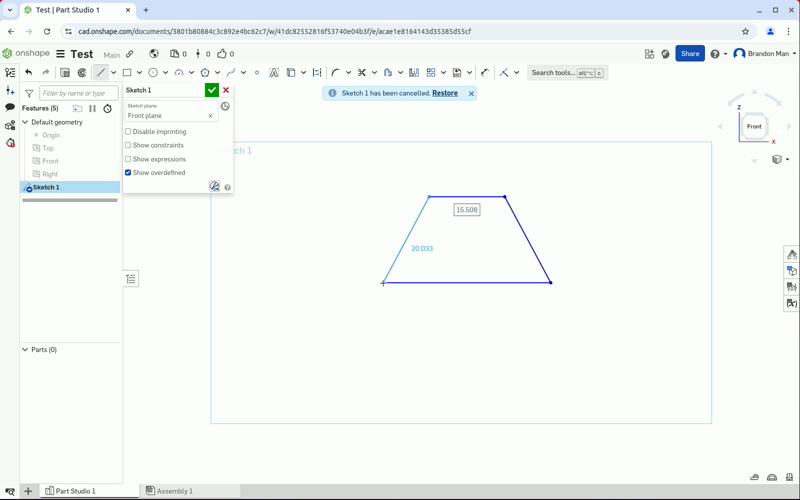
click(383, 282)
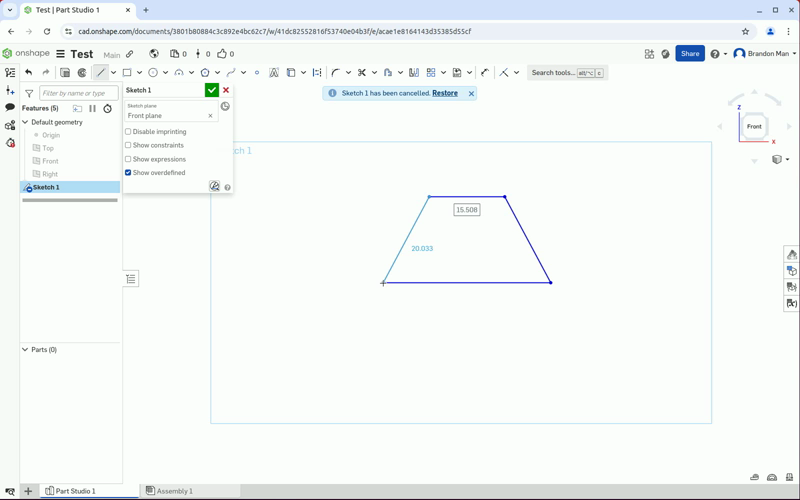
key(esc)
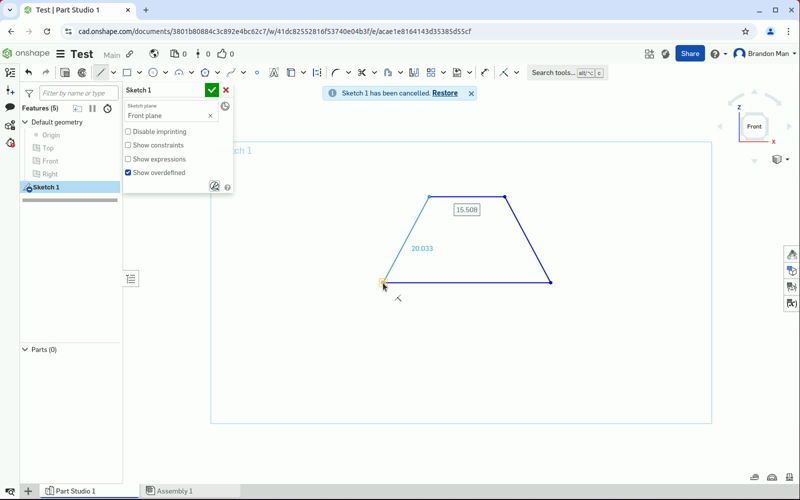
mouse_move(453, 214)
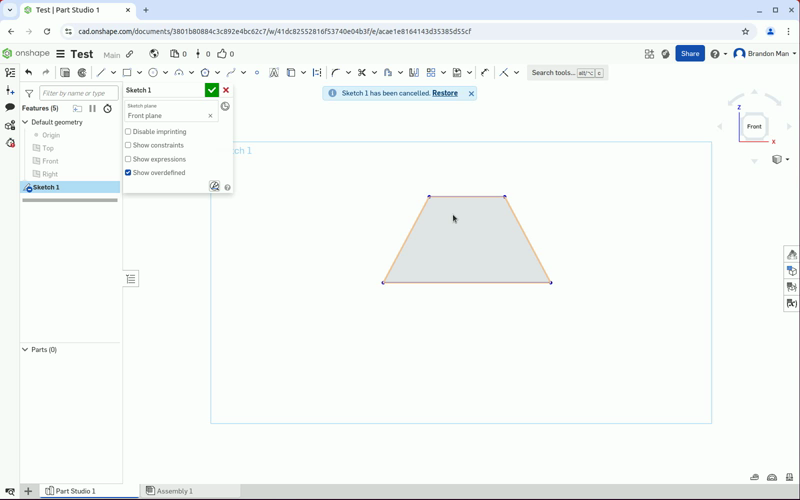
click(453, 214)
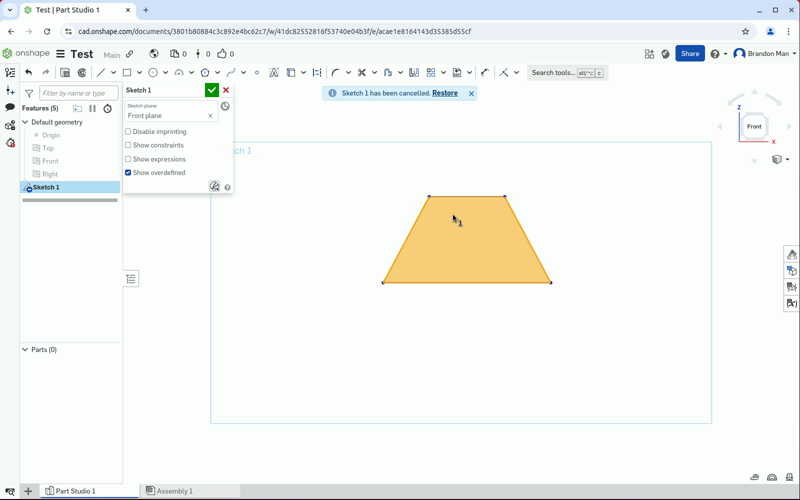
mouse_move(73, 352)
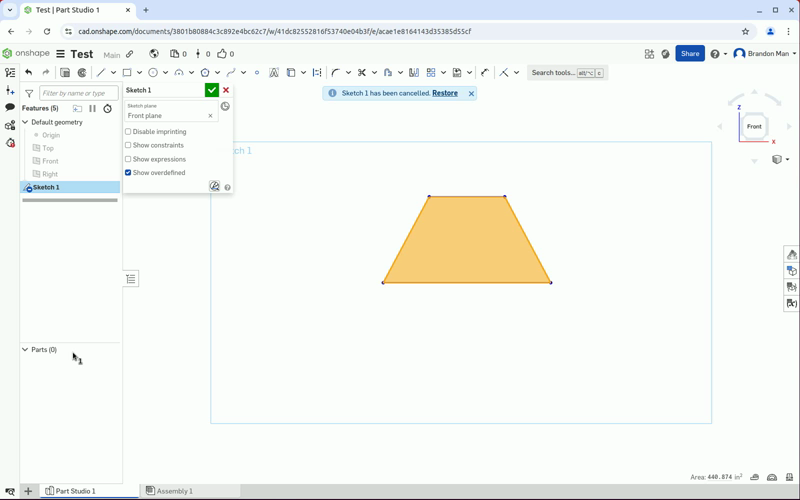
key(shift+y)
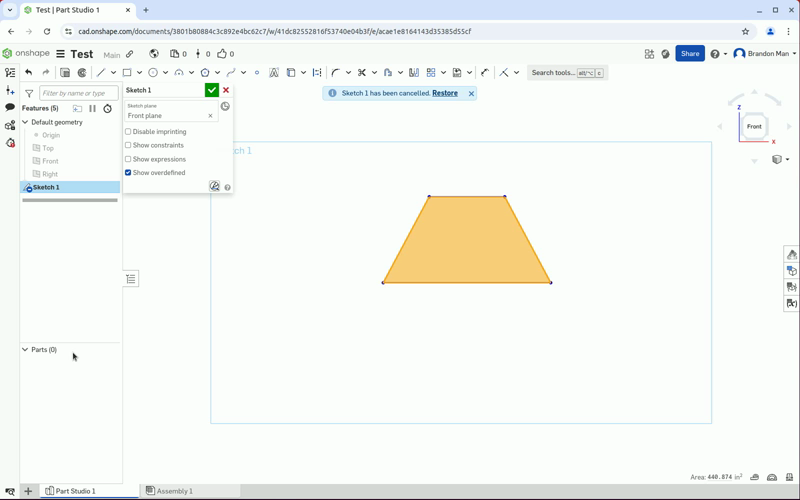
key(shift+e)
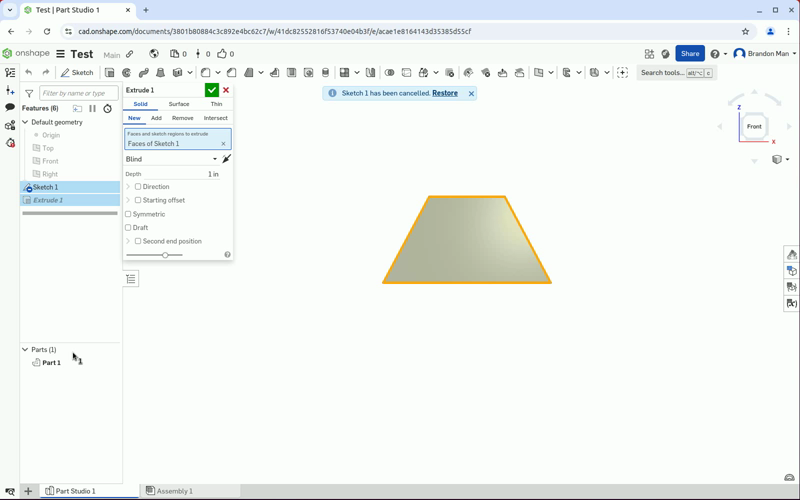
mouse_move(143, 106)
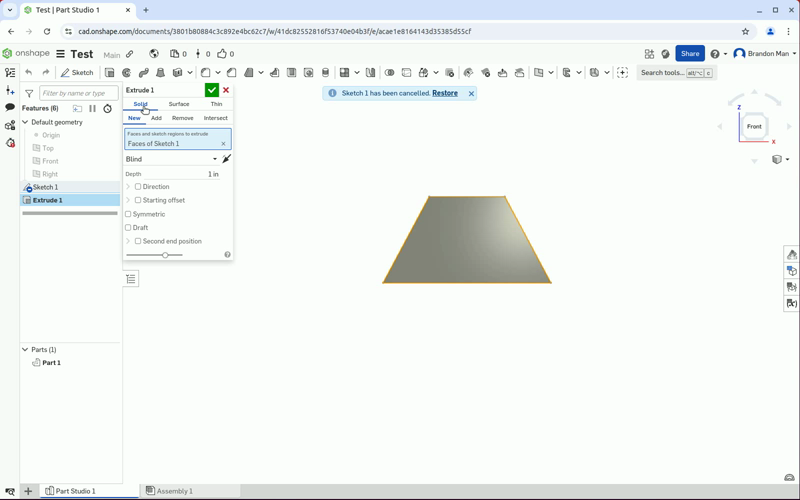
click(143, 106)
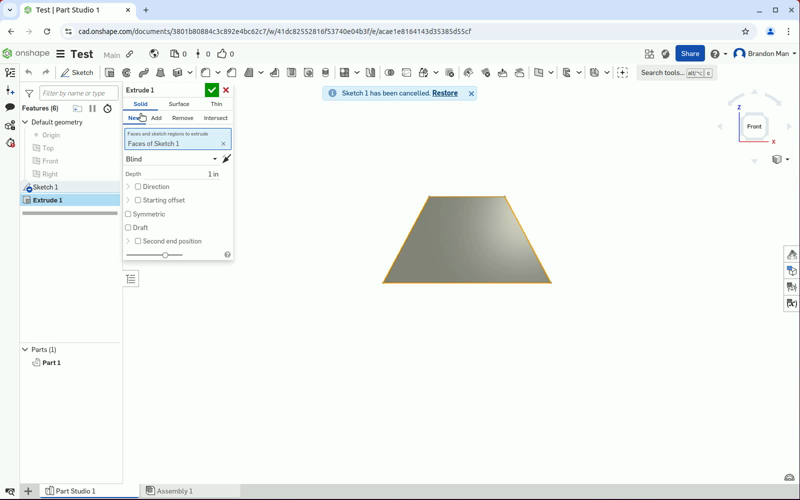
mouse_move(137, 120)
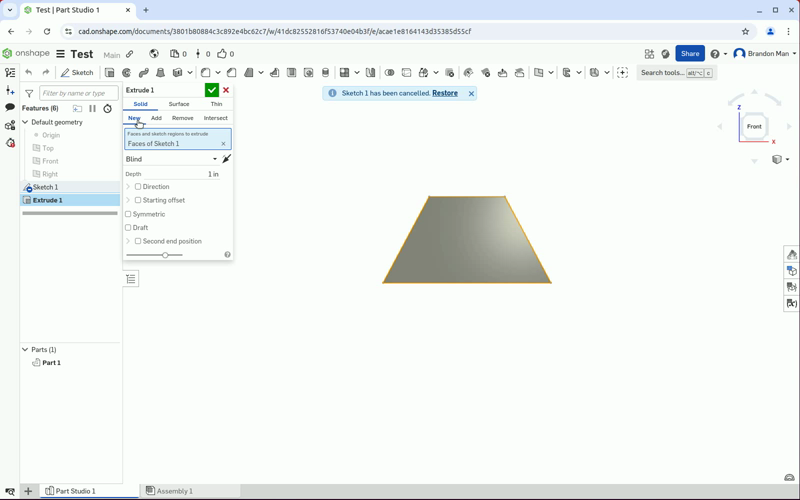
click(137, 120)
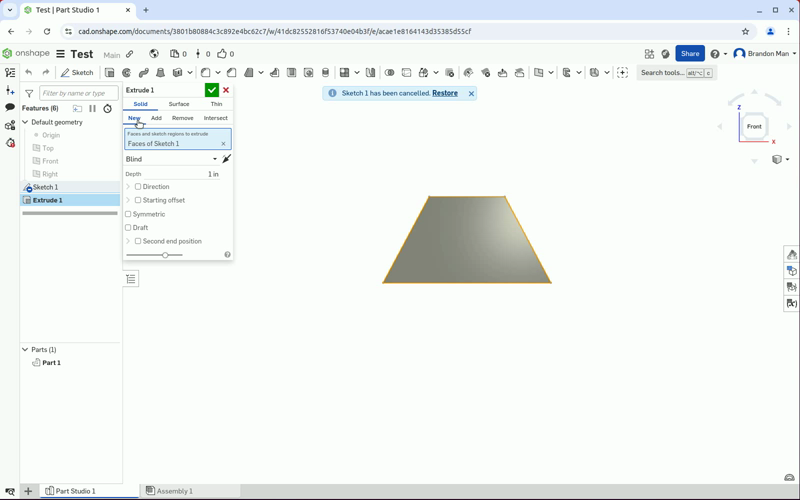
key(tab, 4)
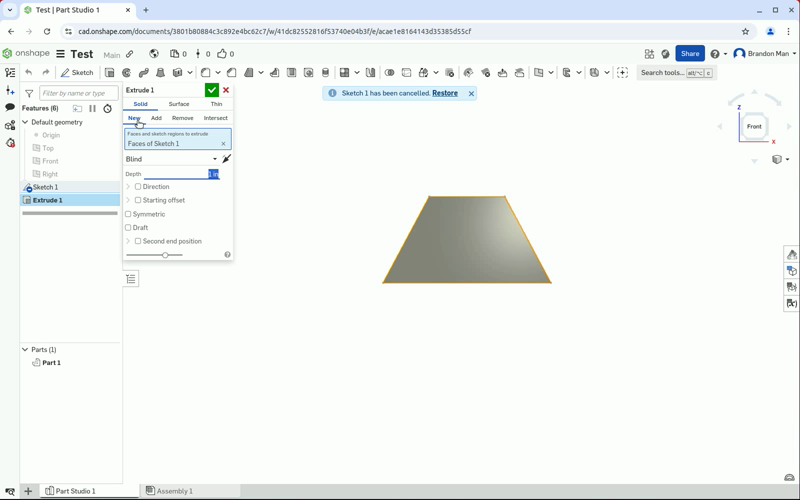
text(19.257)
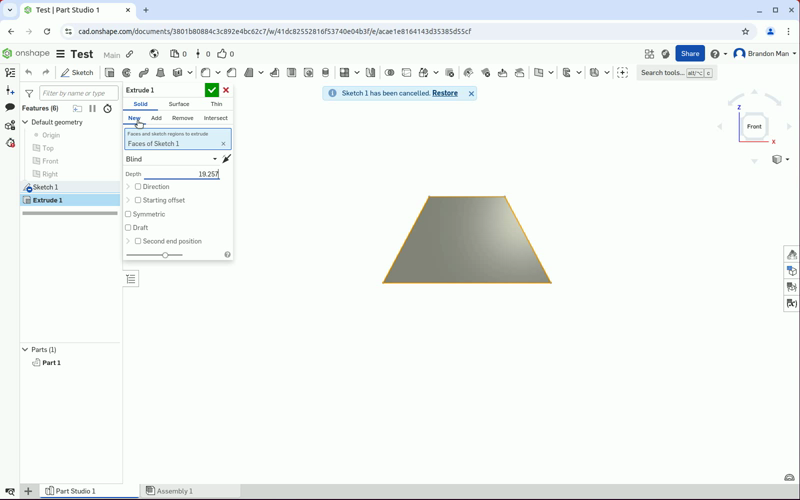
key(enter)
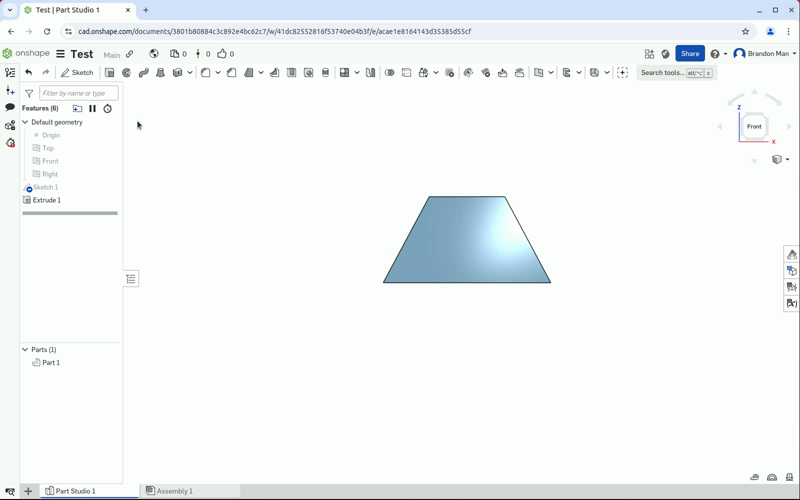
key(shift+h)
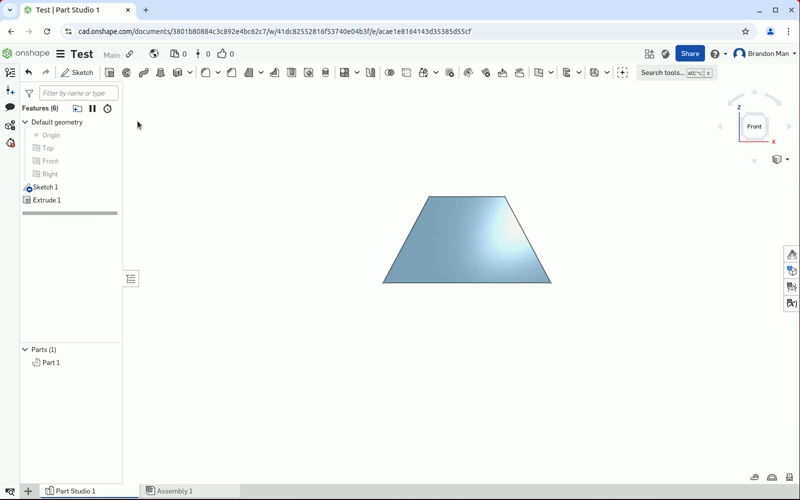
key(shift+h)
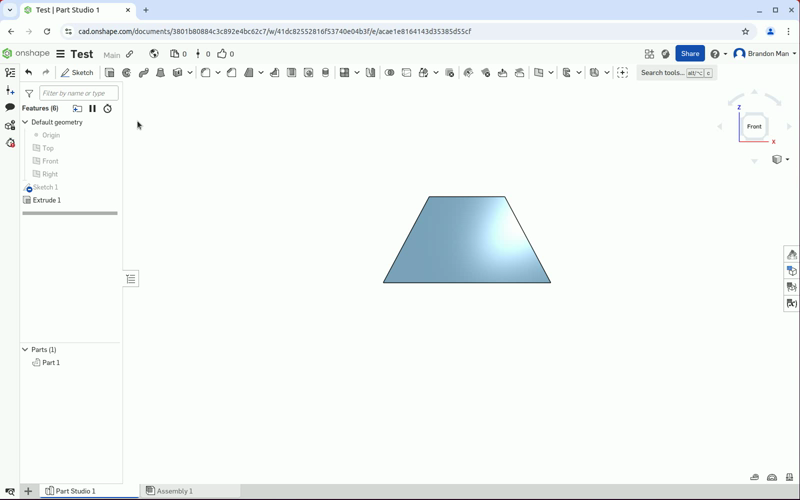
mouse_move(73, 189)
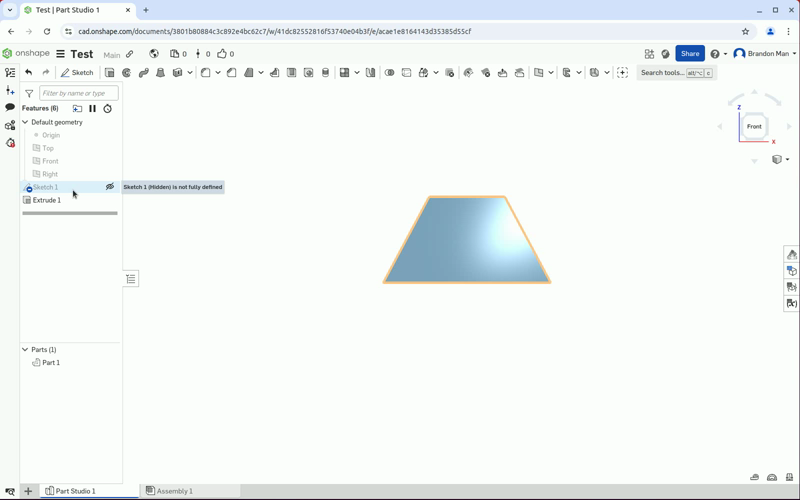
click(73, 189)
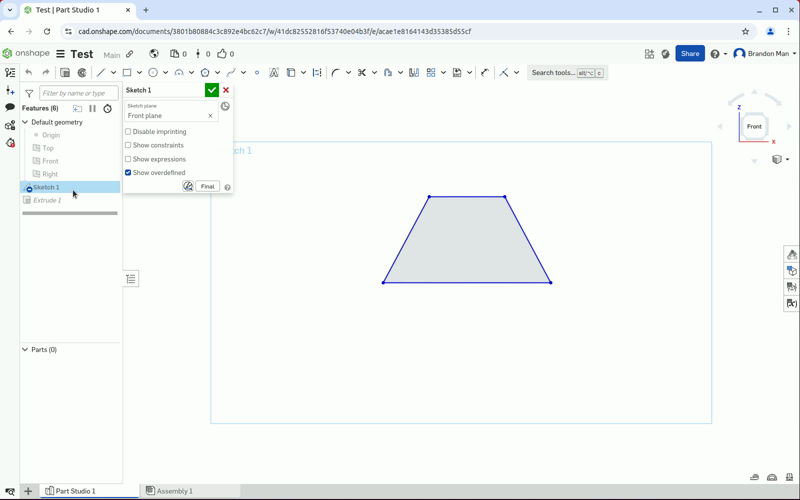
mouse_move(229, 92)
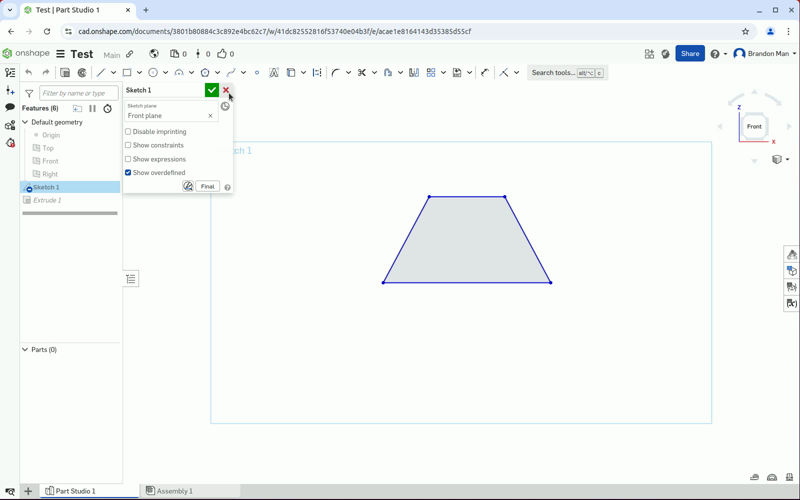
click(229, 92)
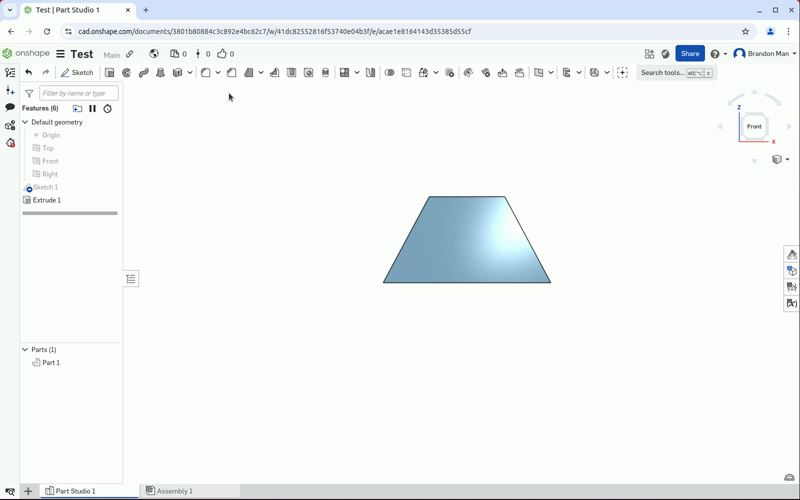
mouse_move(73, 352)
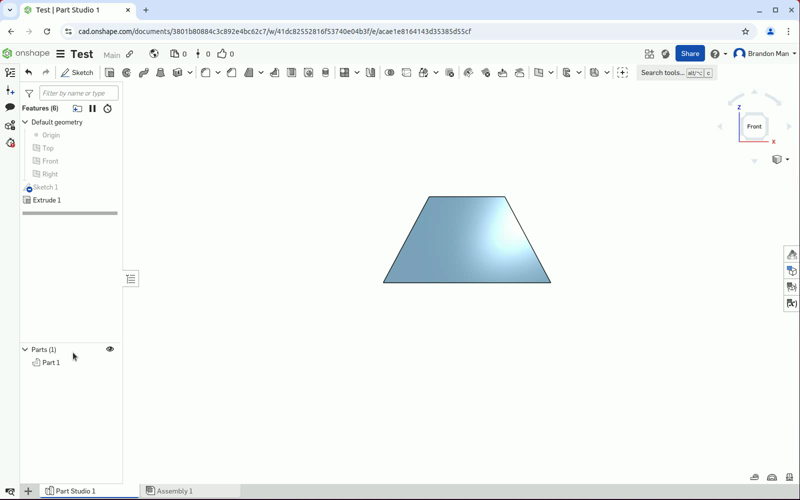
key(y)
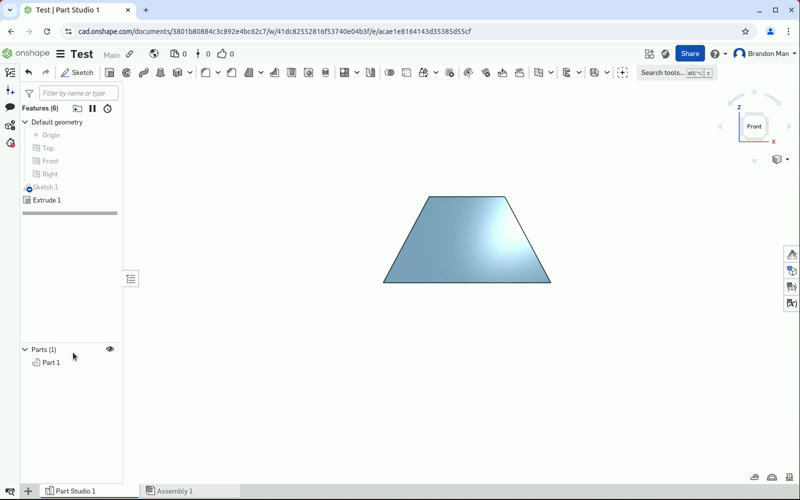
key(shift+p)
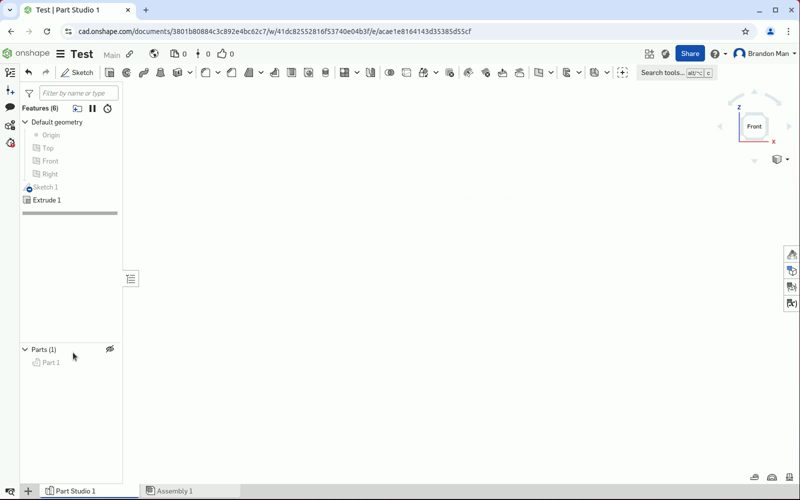
key(space)
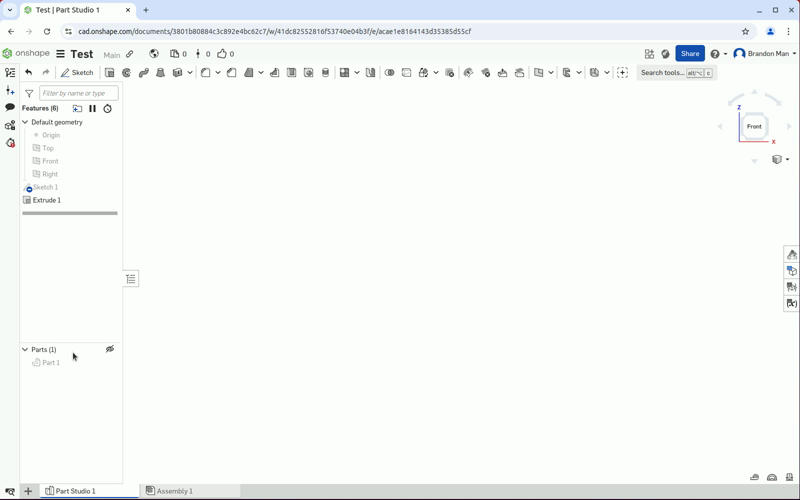
key_down(shift)
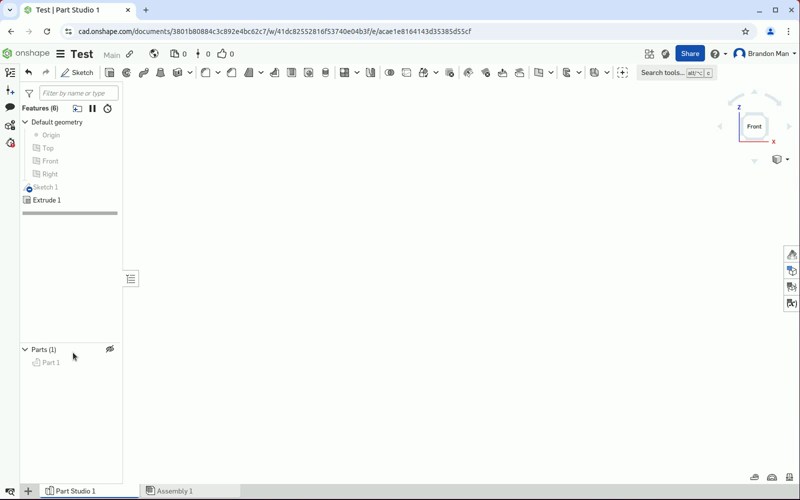
key(left)
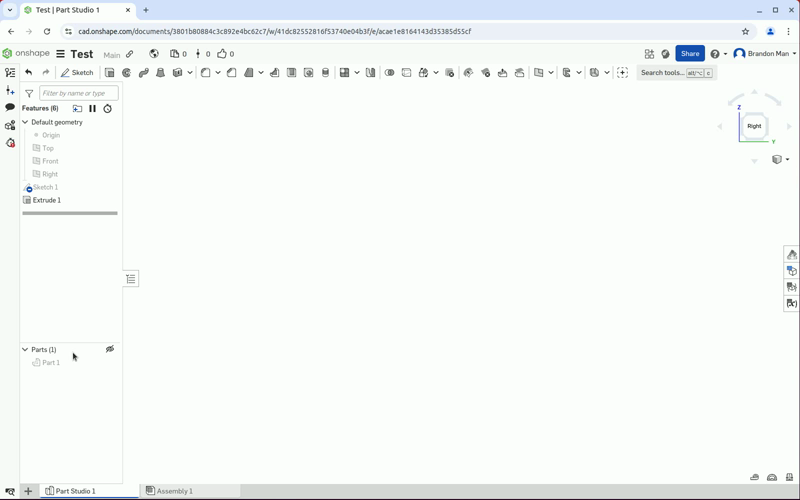
key_up(shift)
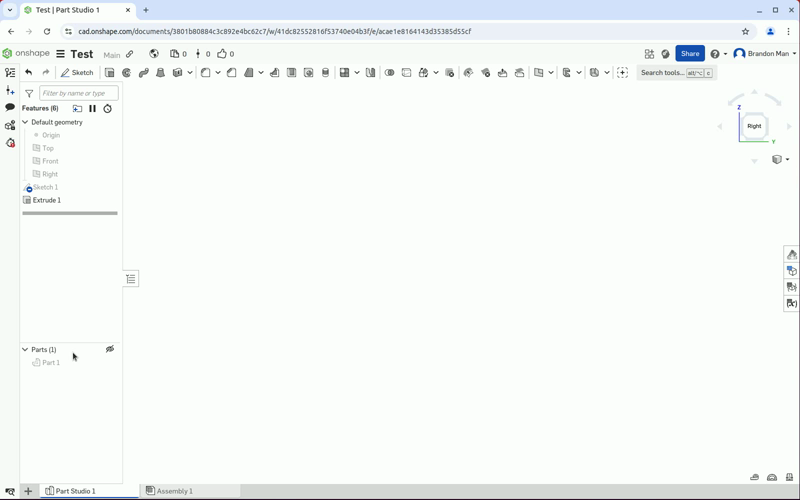
mouse_move(73, 352)
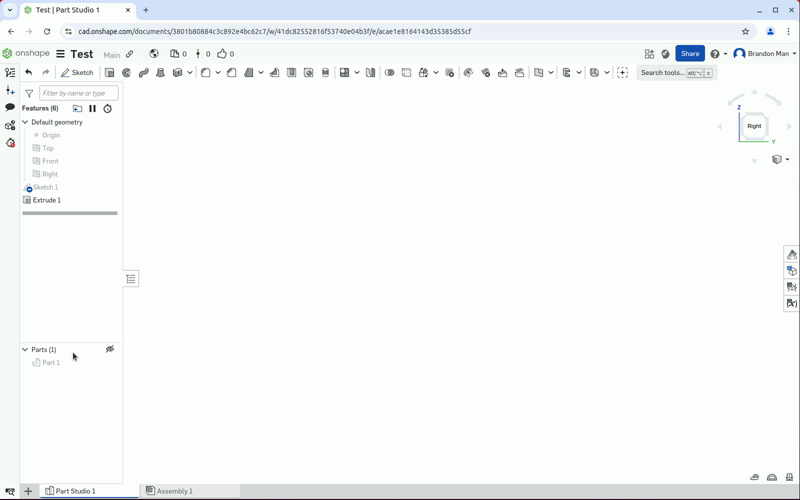
key(shift+y)
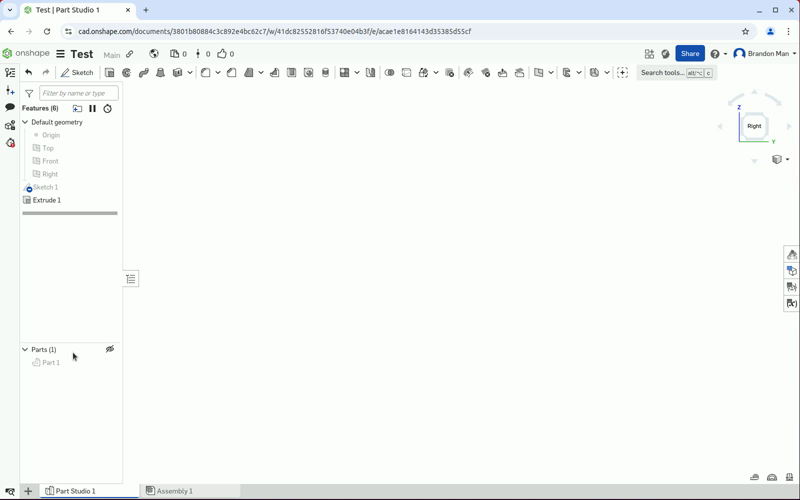
key(shift+s)
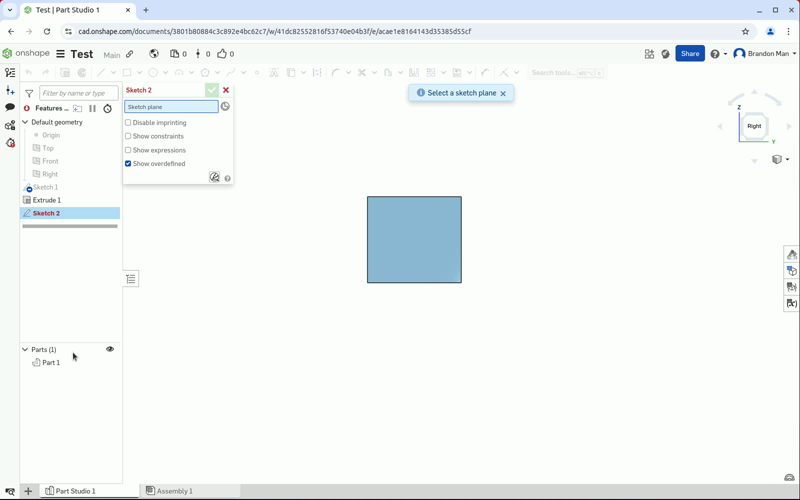
mouse_move(73, 176)
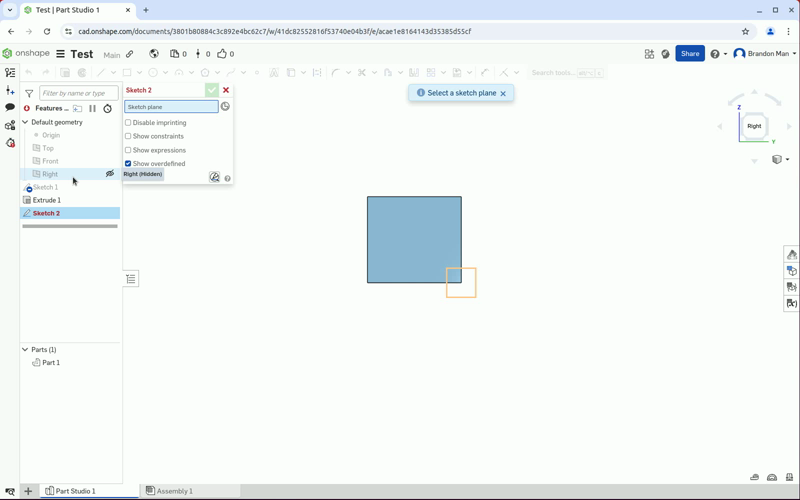
click(73, 176)
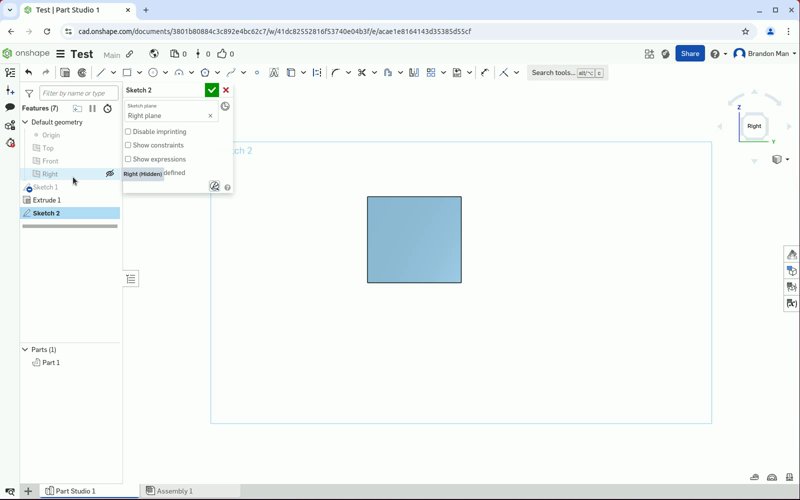
mouse_move(73, 352)
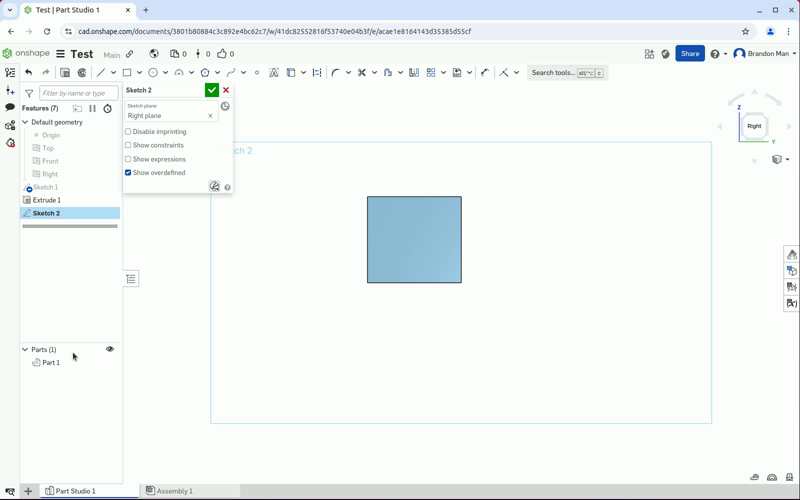
key(y)
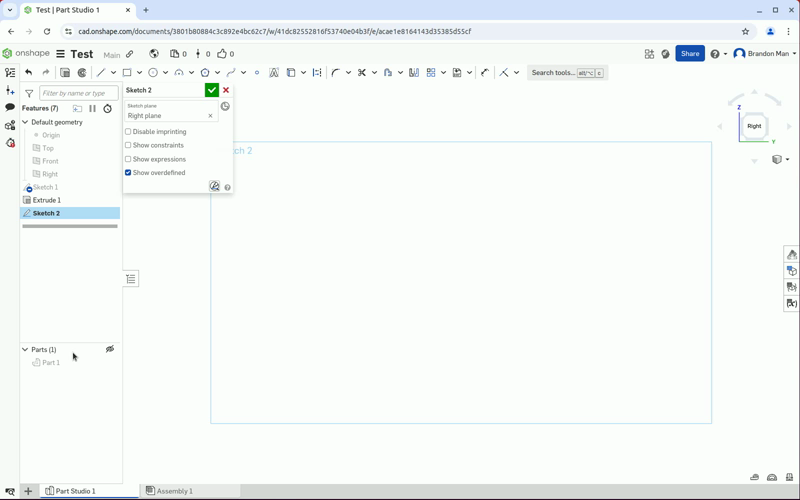
key(c)
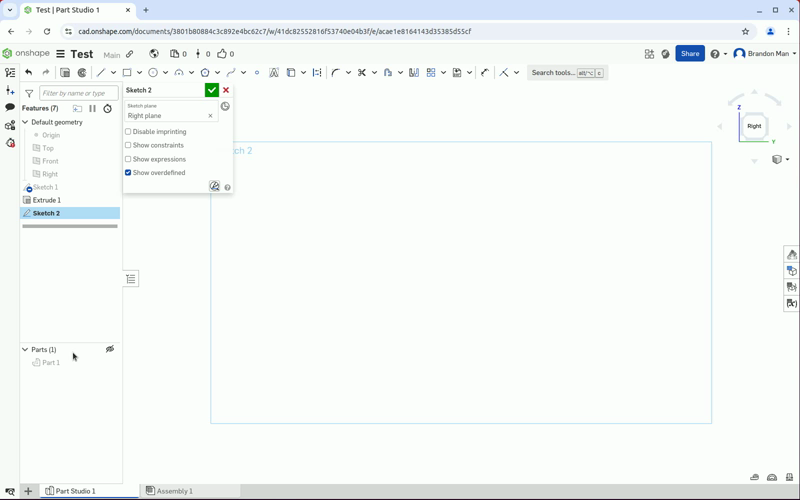
key_down(shift)
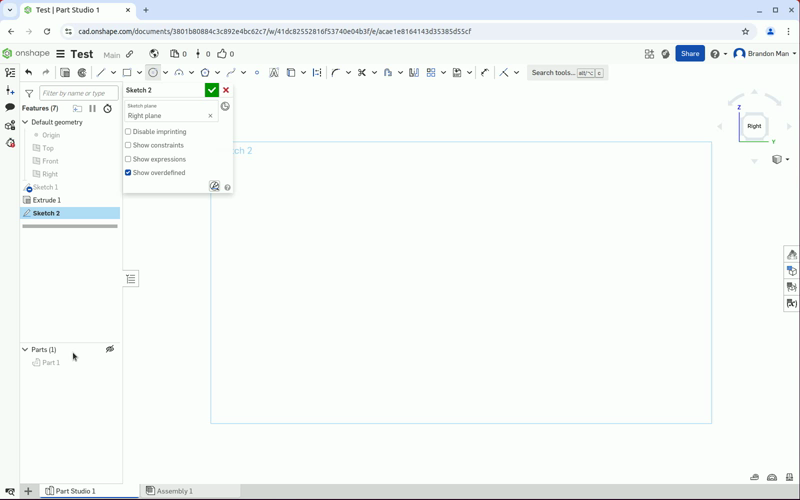
mouse_move(410, 231)
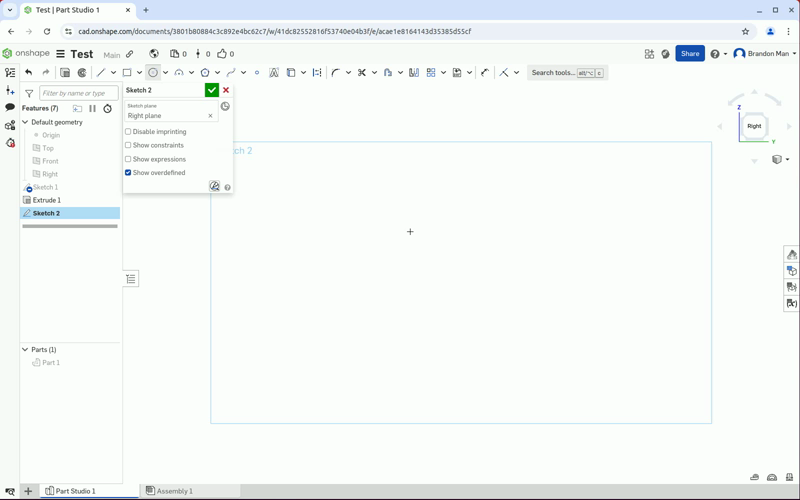
click(410, 231)
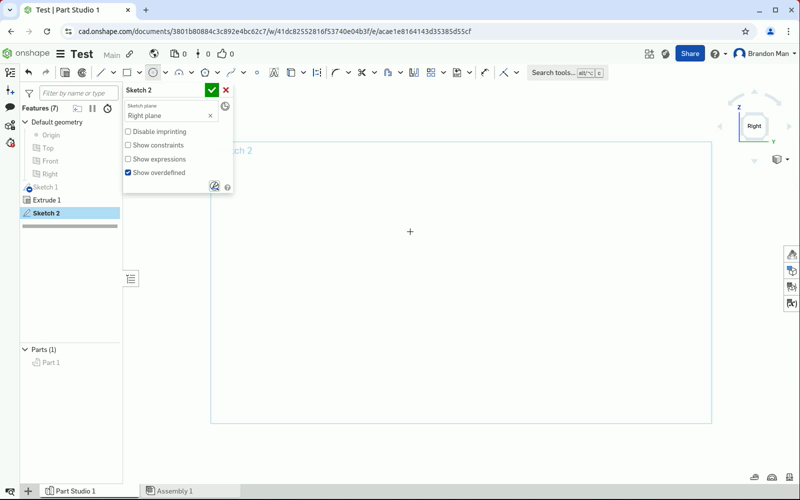
key_up(shift)
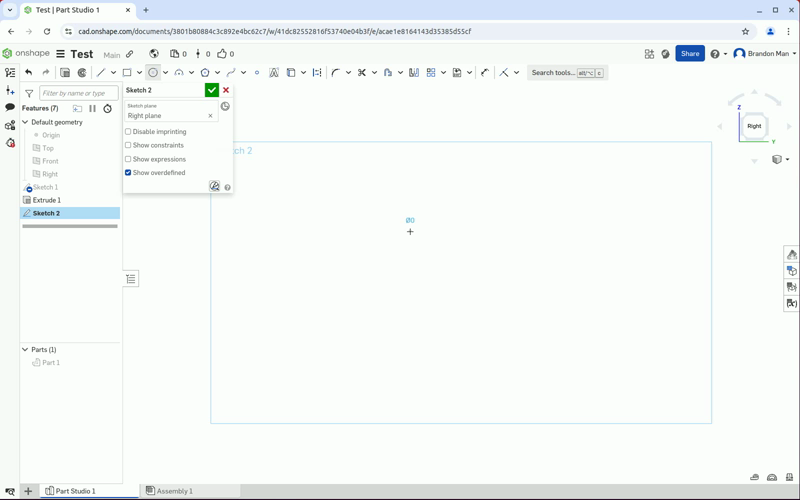
mouse_move(425, 231)
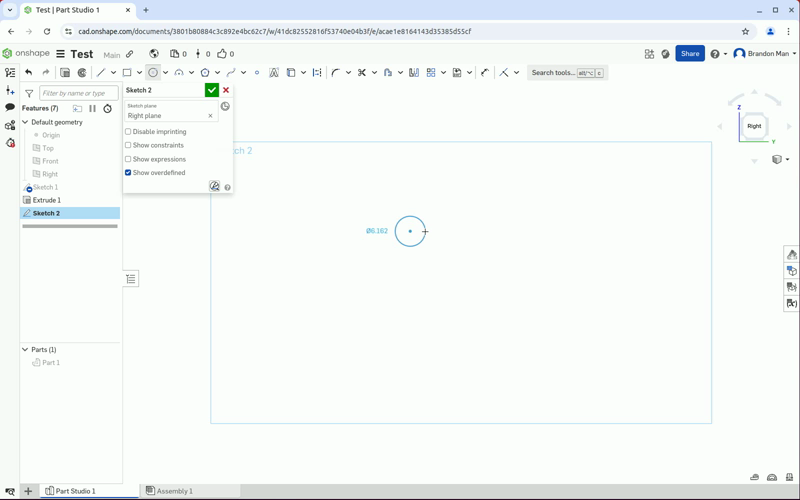
click(425, 231)
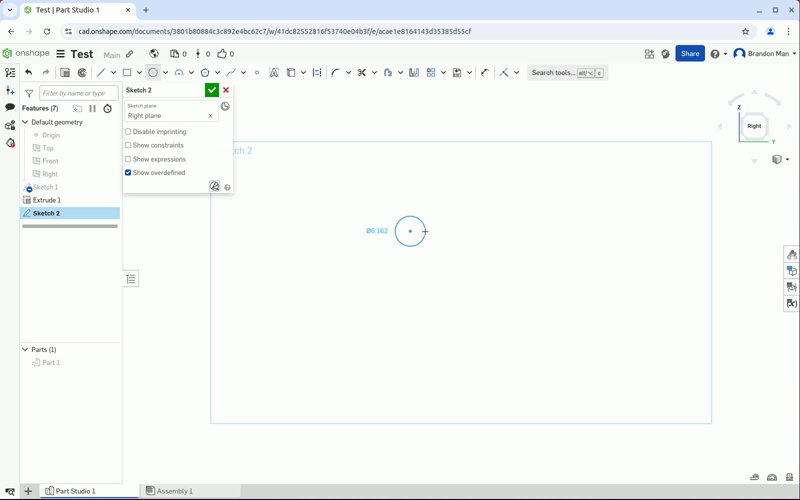
key(esc)
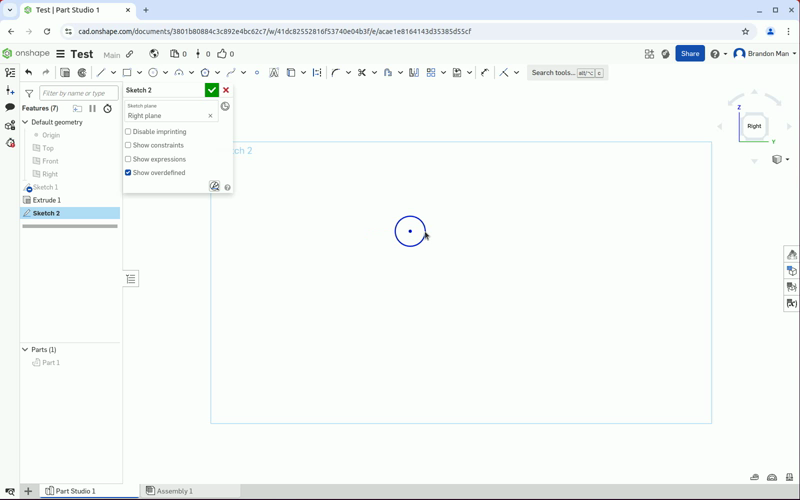
mouse_move(410, 231)
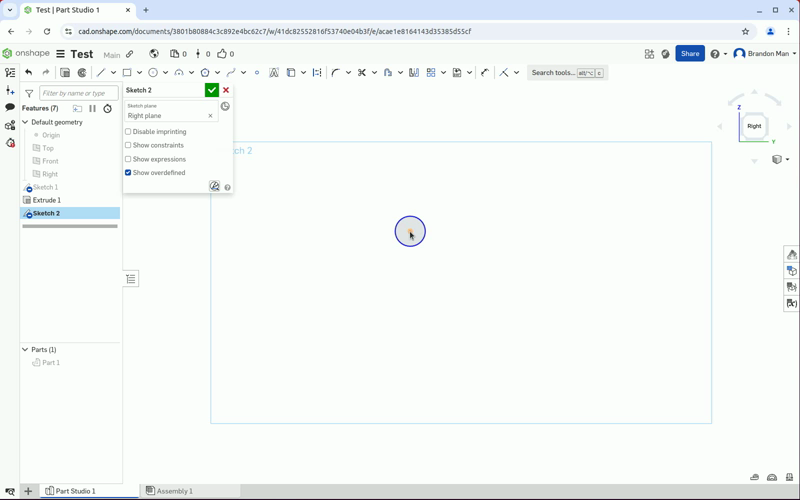
scroll(6)
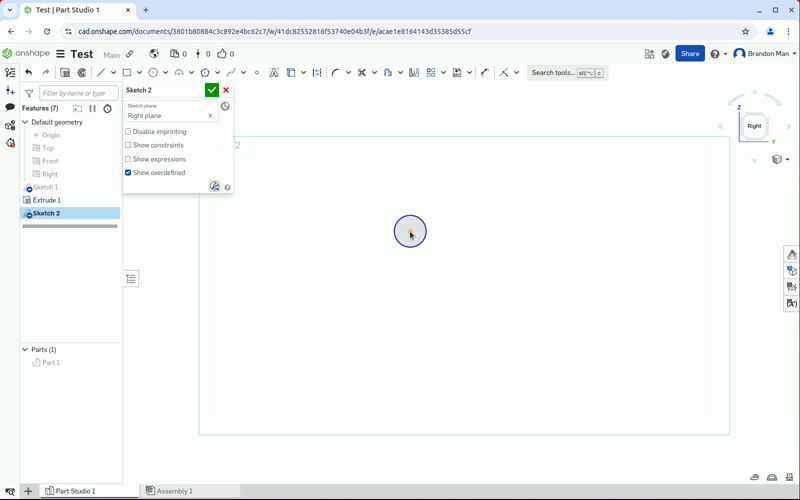
scroll(6)
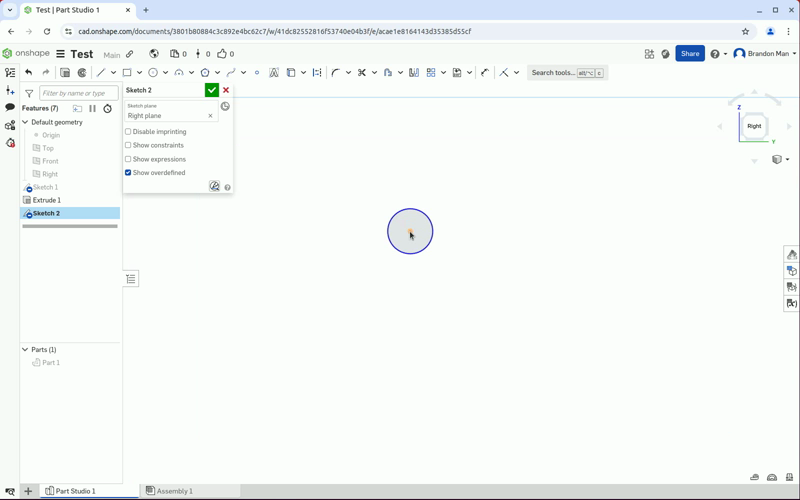
scroll(6)
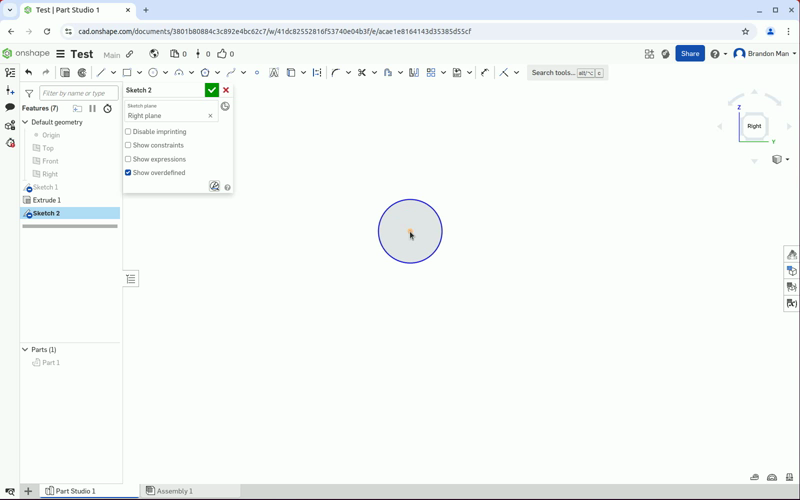
scroll(6)
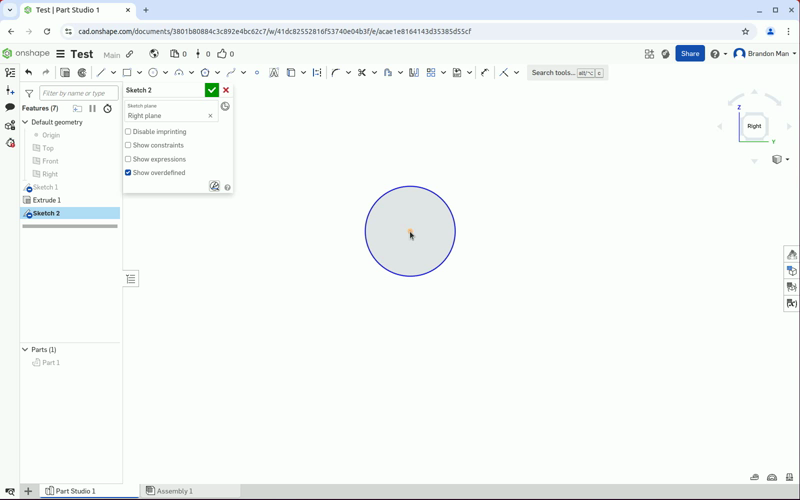
scroll(6)
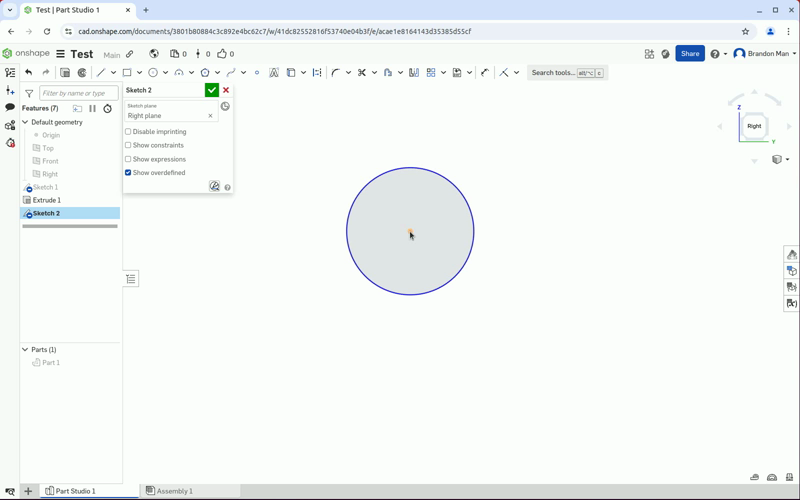
scroll(6)
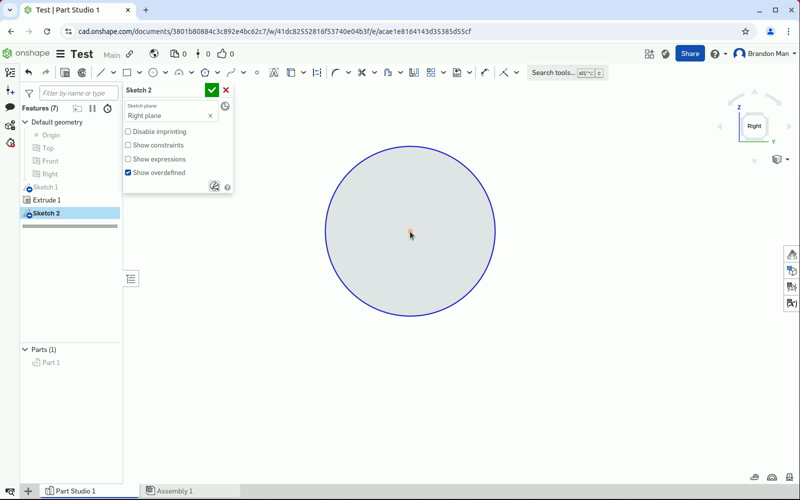
scroll(6)
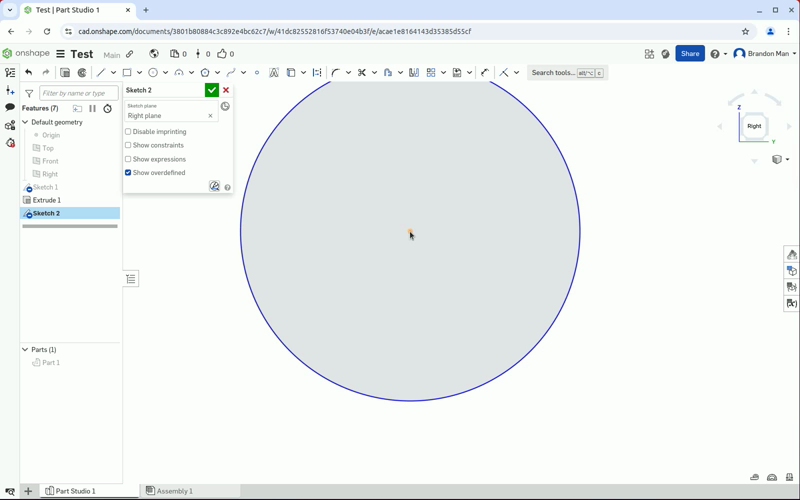
click(410, 231)
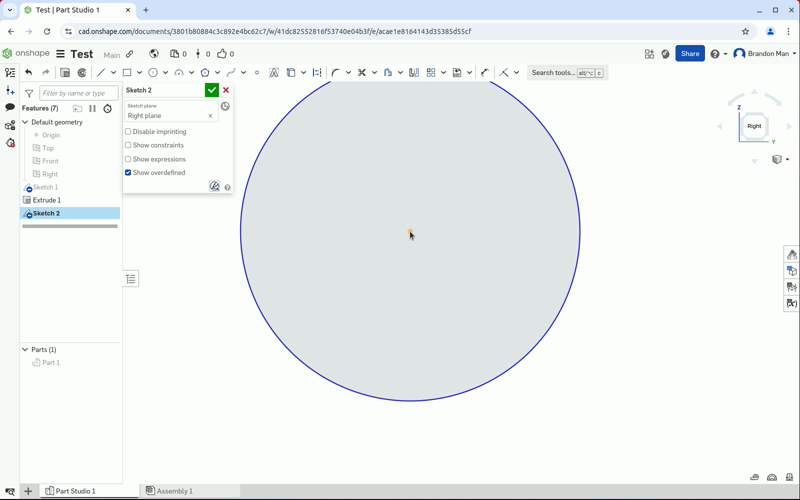
scroll(-6)
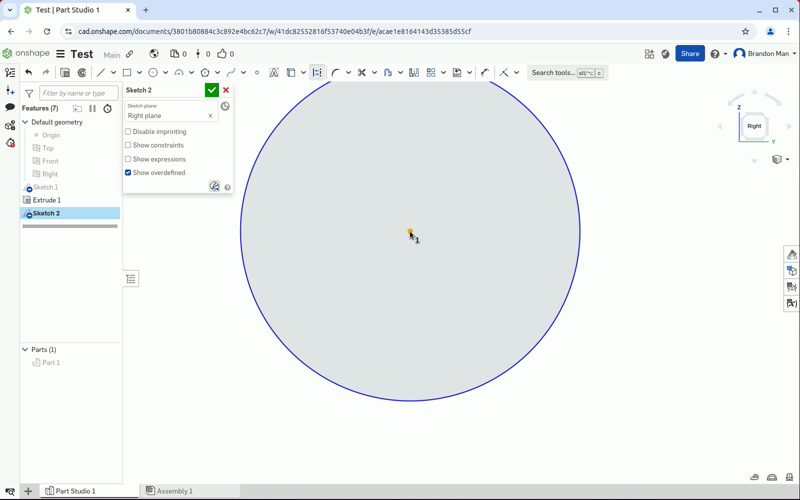
scroll(-6)
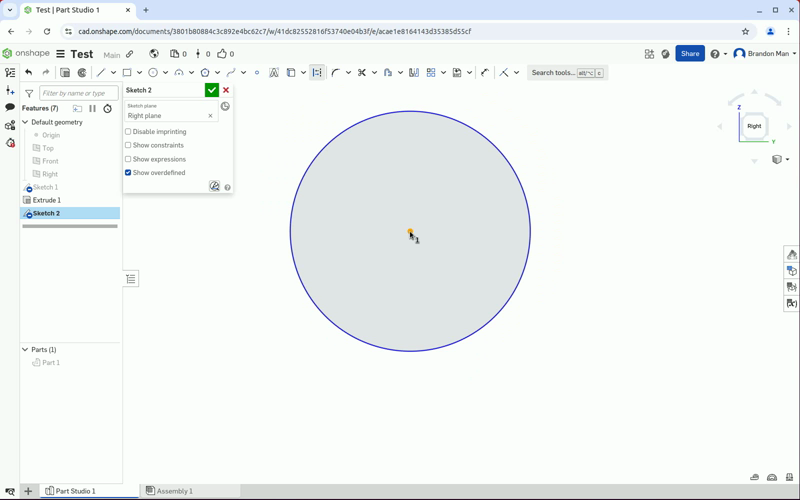
scroll(-6)
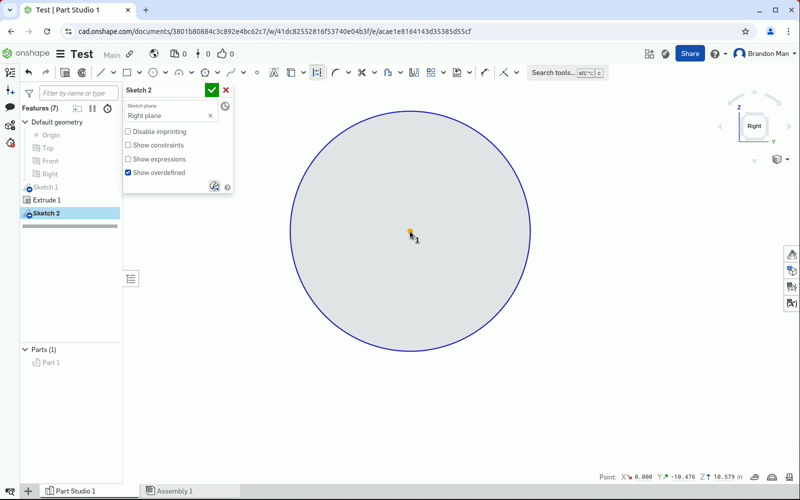
scroll(-6)
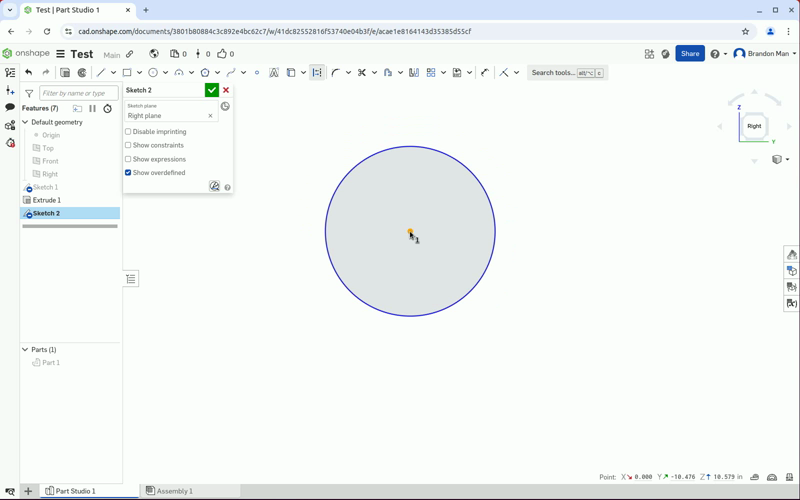
scroll(-6)
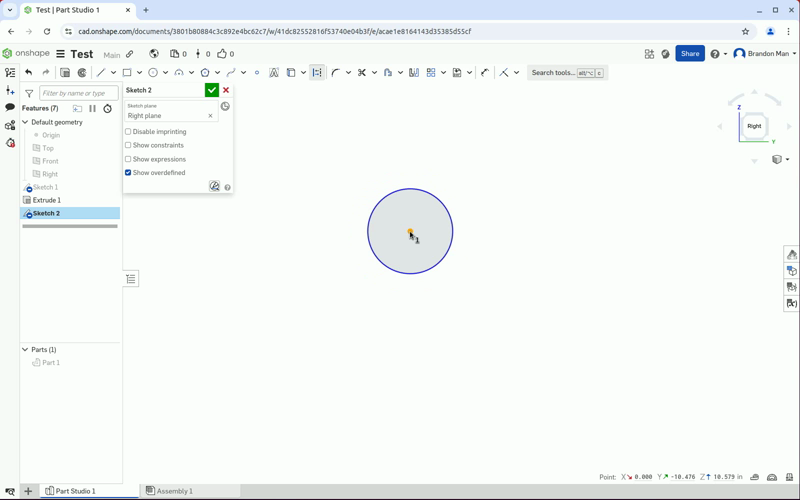
scroll(-6)
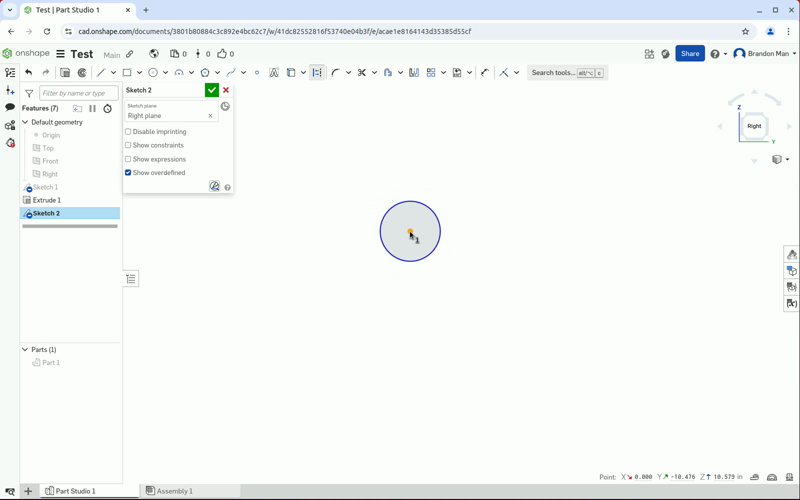
scroll(-6)
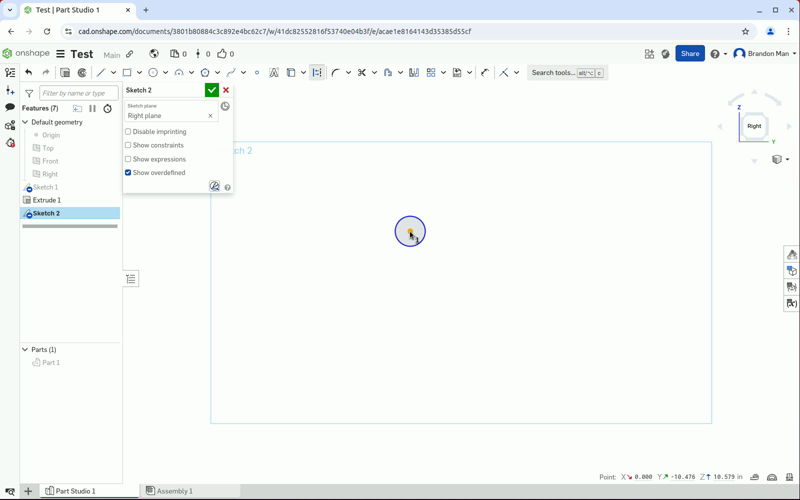
mouse_move(73, 352)
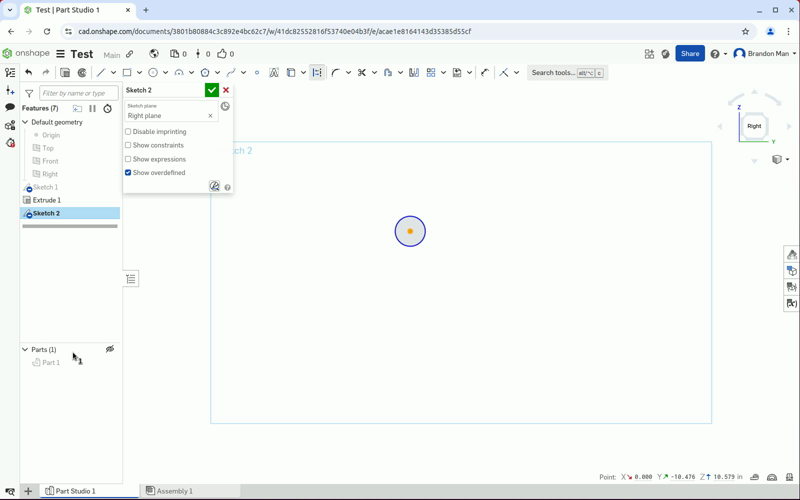
key(shift+y)
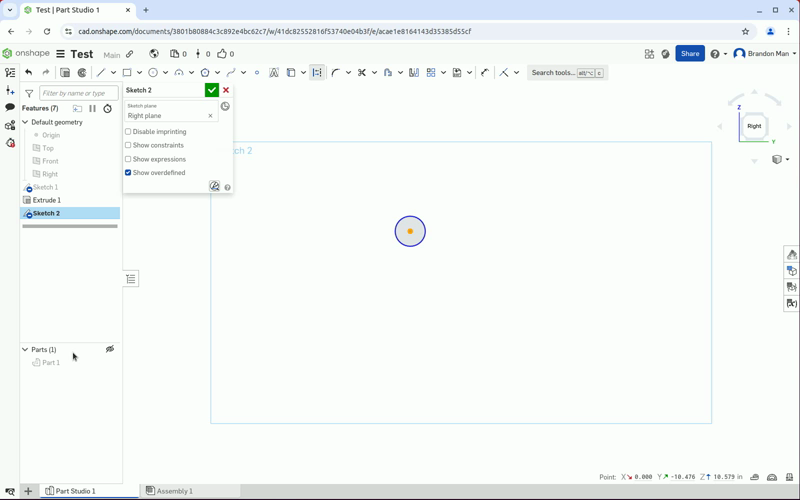
key(shift+e)
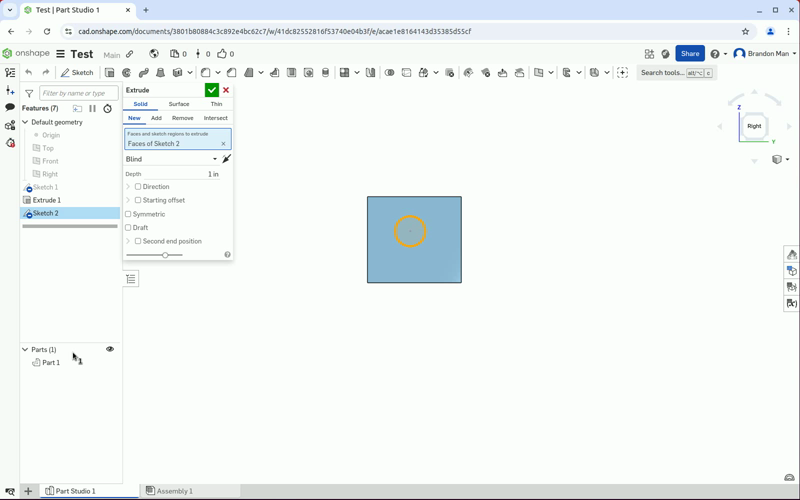
mouse_move(143, 106)
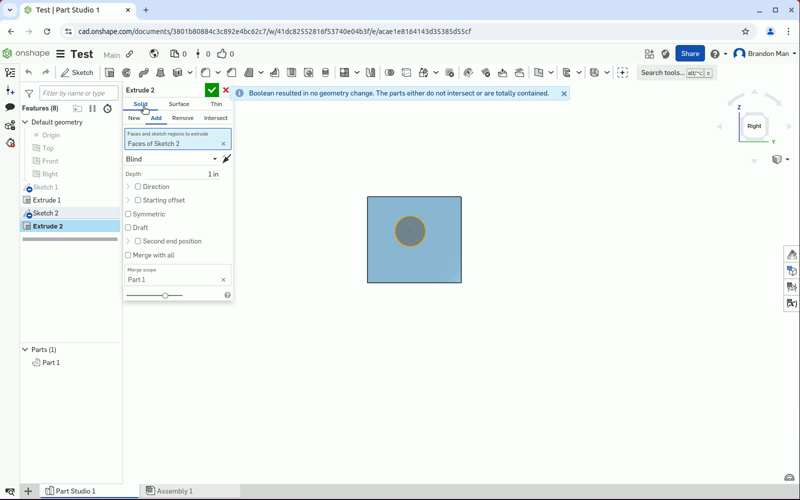
click(143, 106)
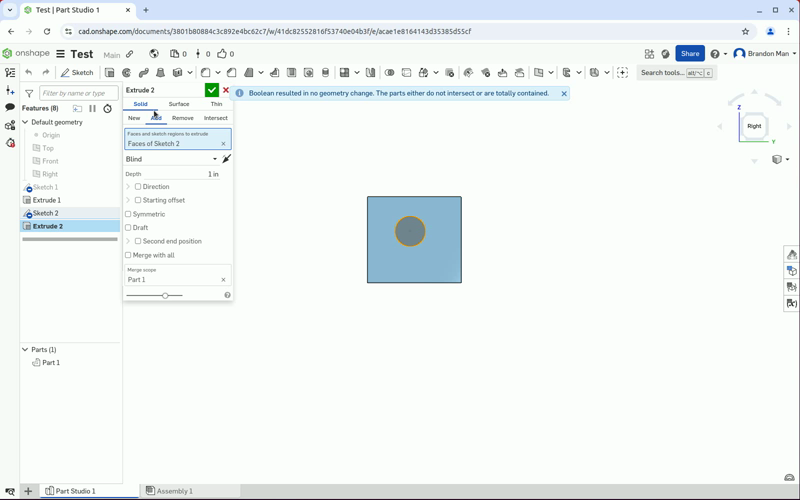
mouse_move(186, 120)
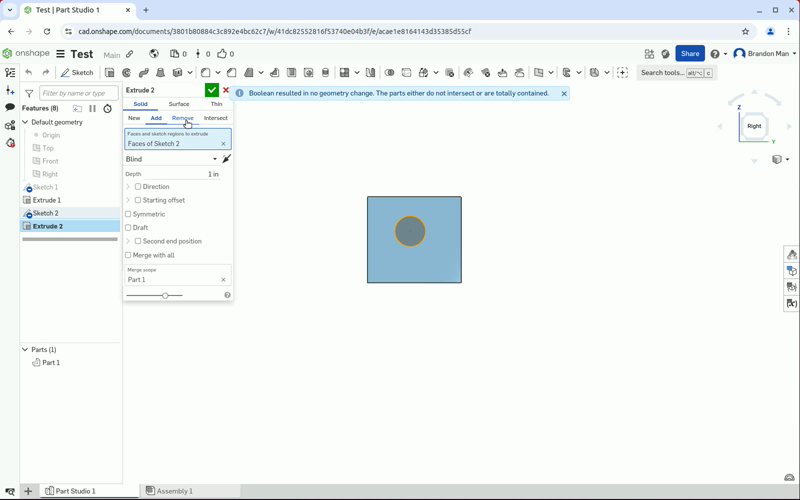
click(186, 120)
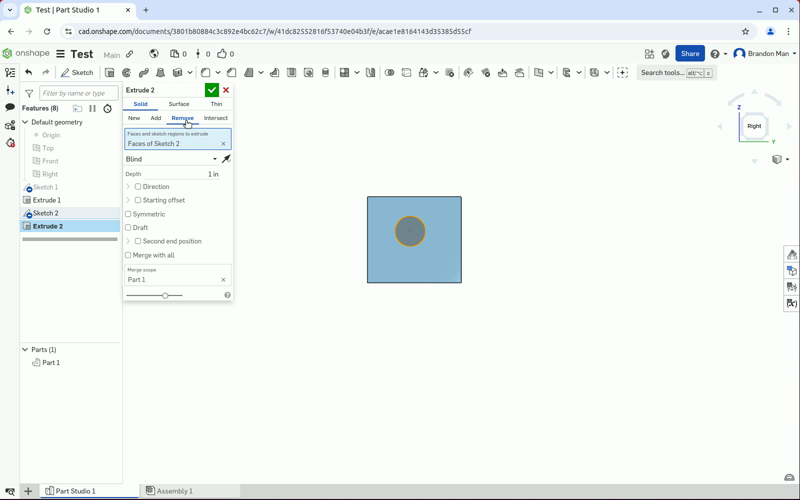
key(tab, 4)
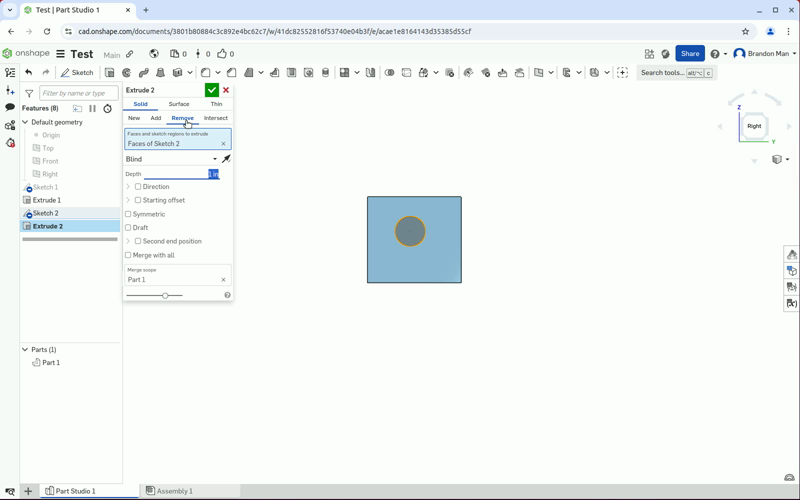
text(30.81)
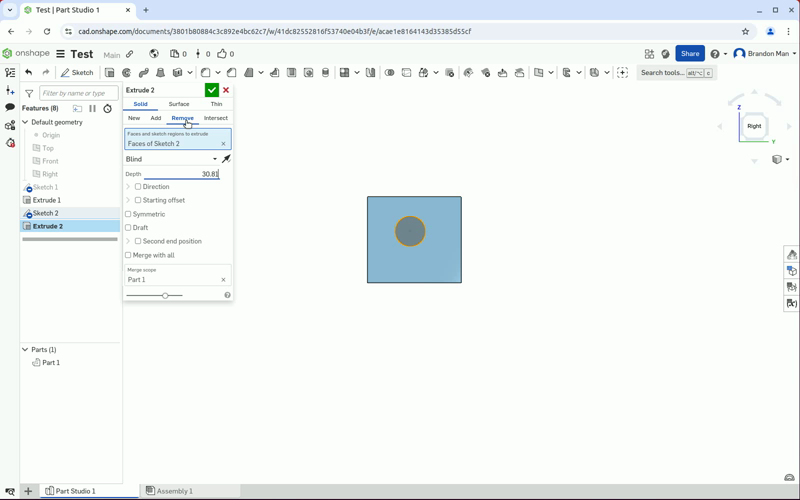
key(tab, 3)
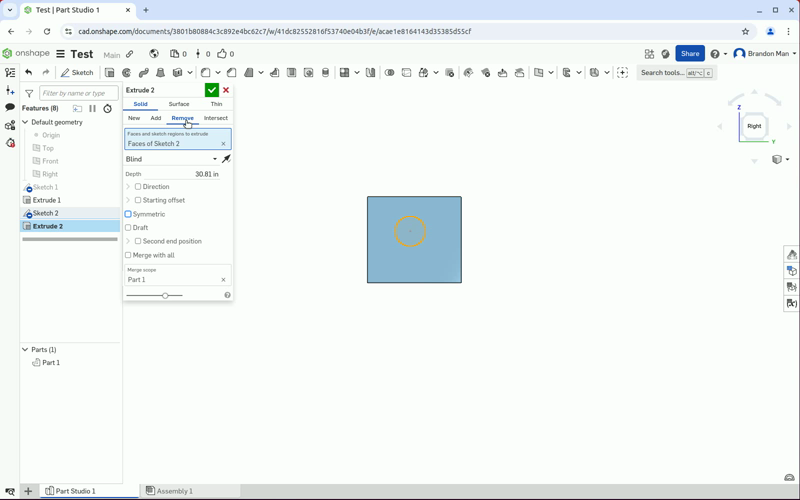
key(space)
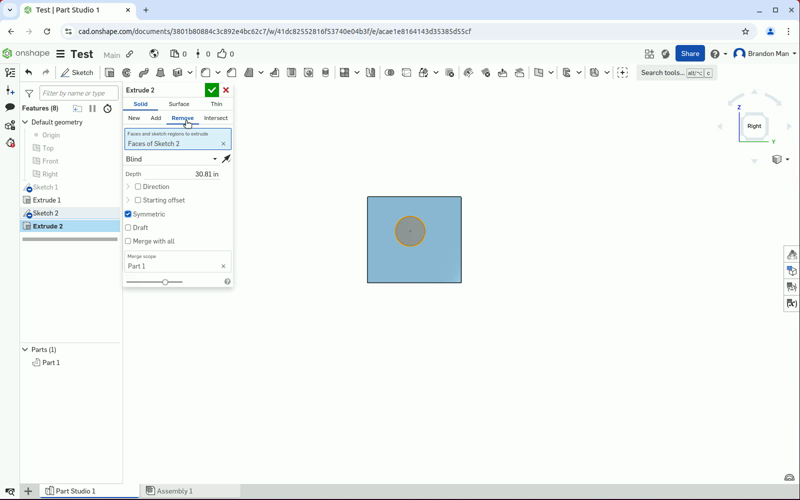
key(tab, 2)
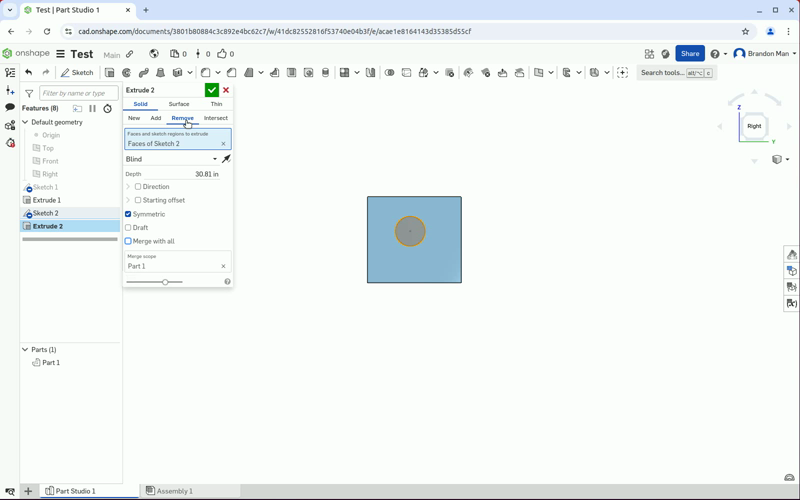
key(space)
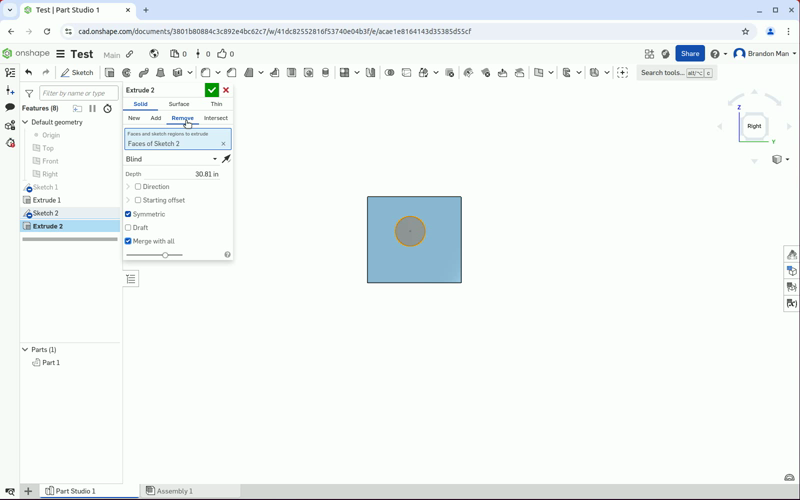
key(enter)
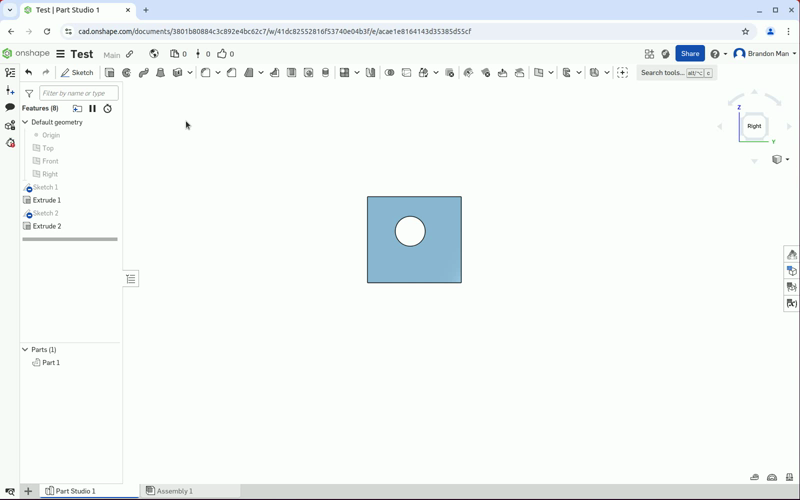
key(shift+h)
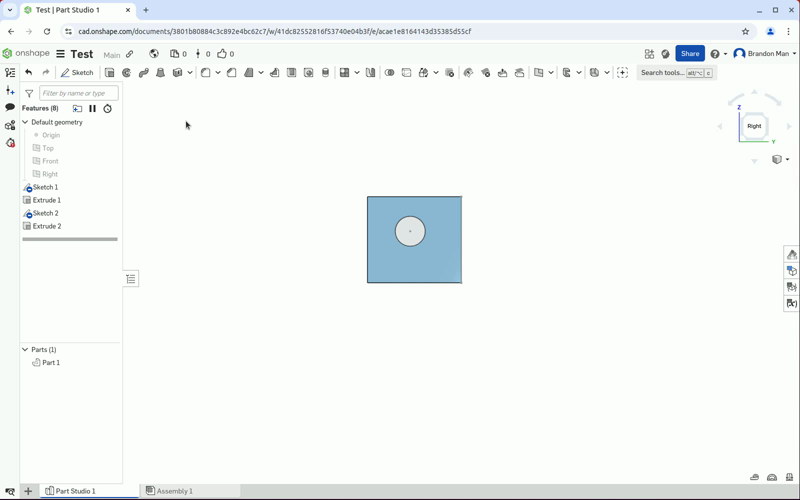
key(shift+h)
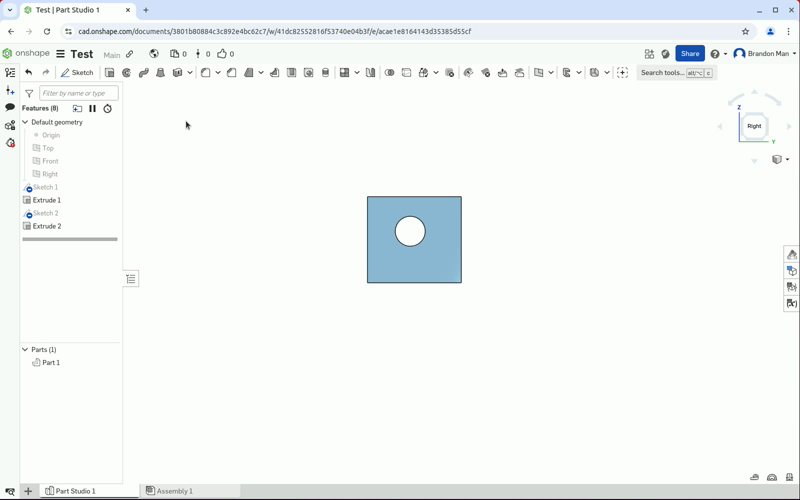
mouse_move(73, 189)
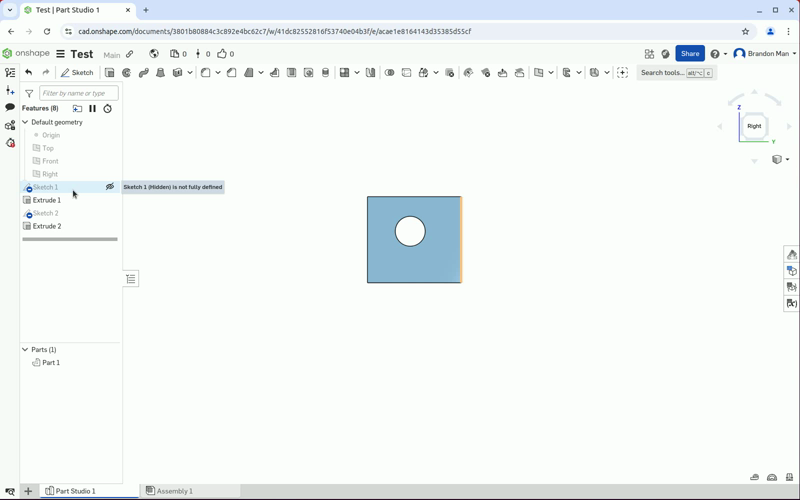
click(73, 189)
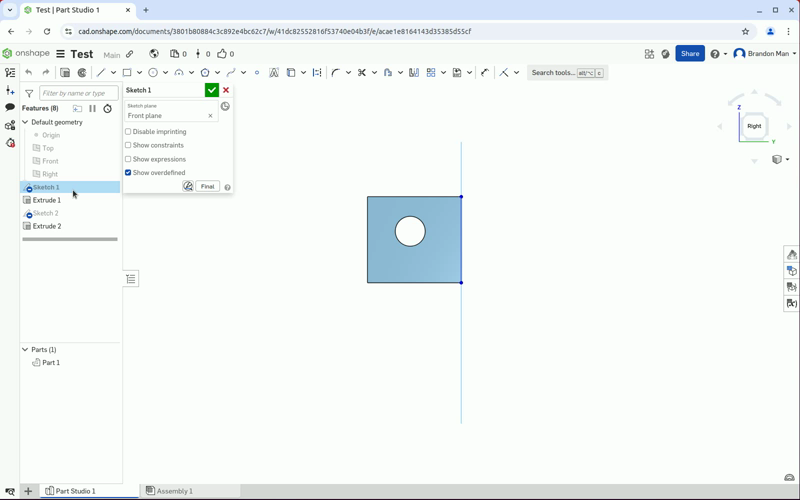
mouse_move(229, 92)
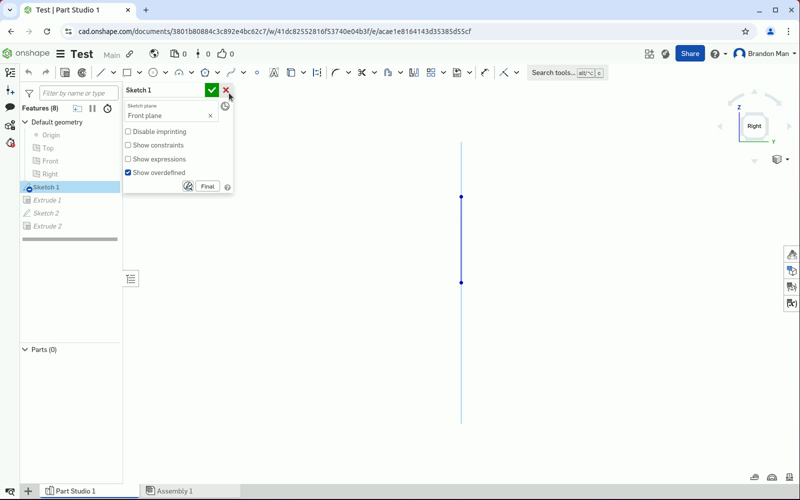
click(229, 92)
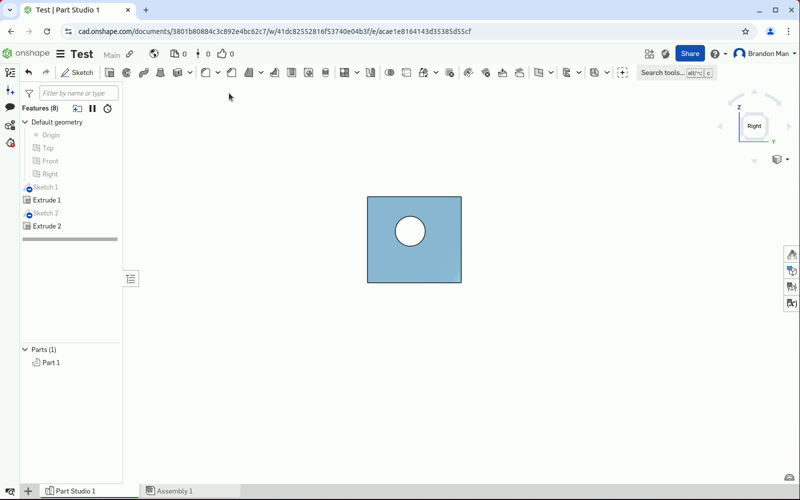
mouse_move(73, 352)
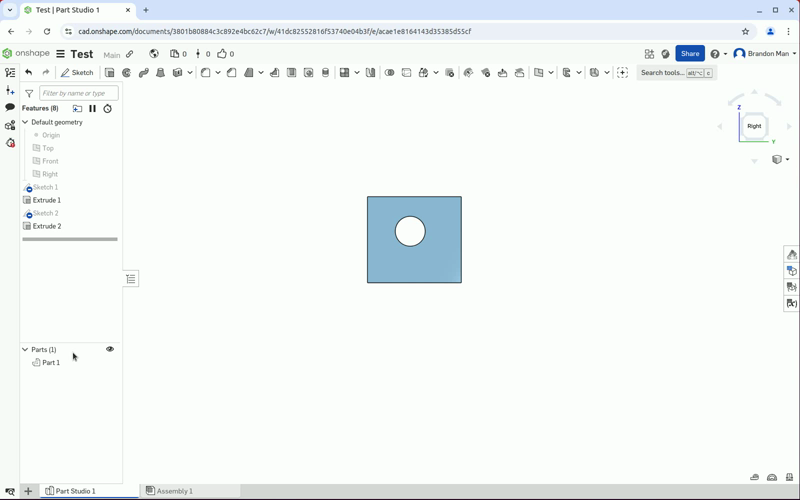
key(y)
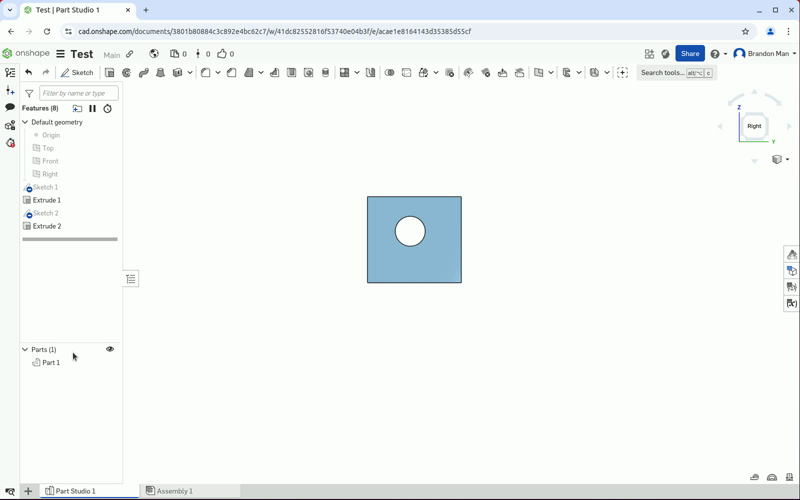
key(shift+p)
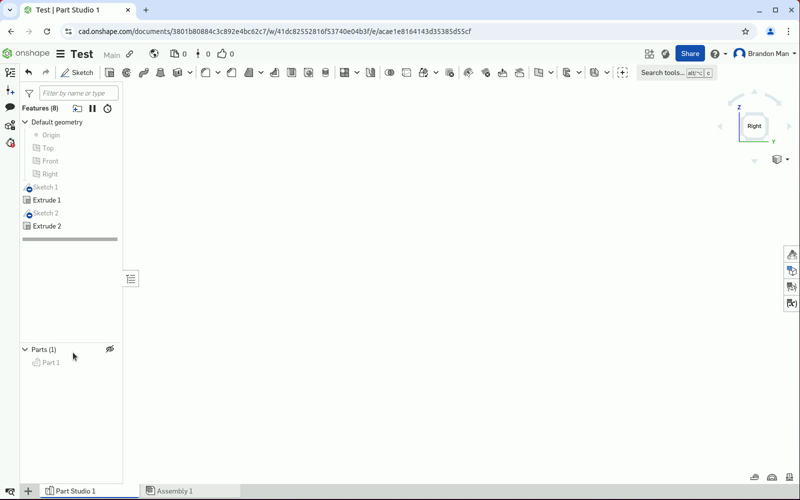
key(space)
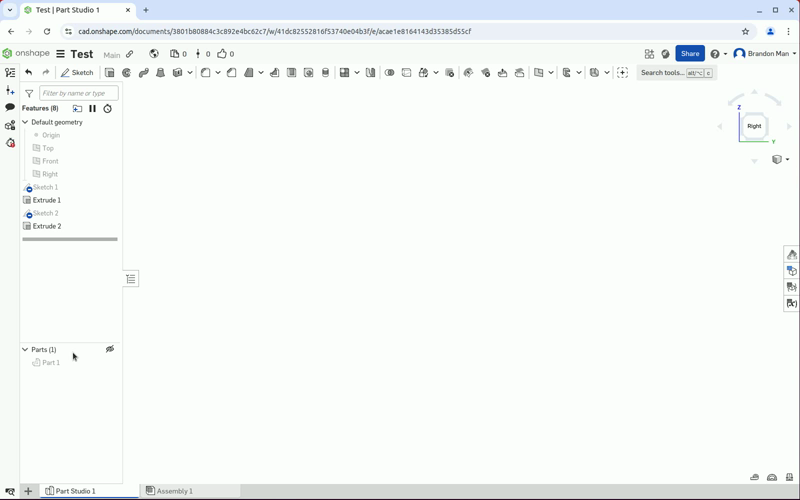
key_down(shift)
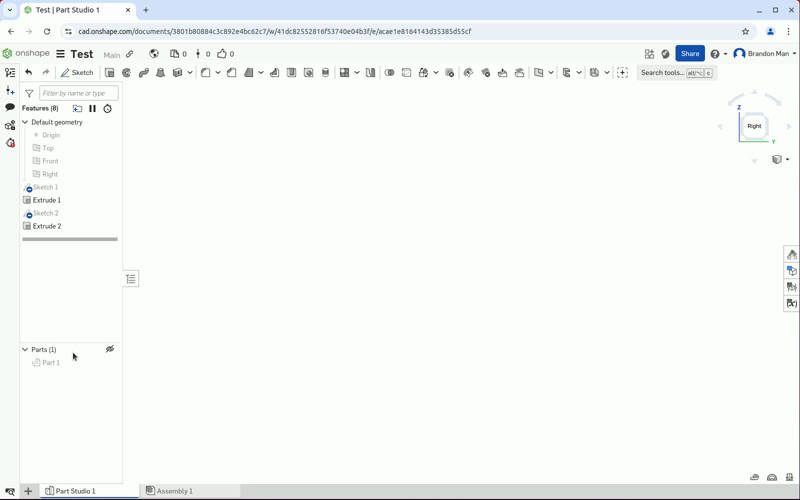
key(right)
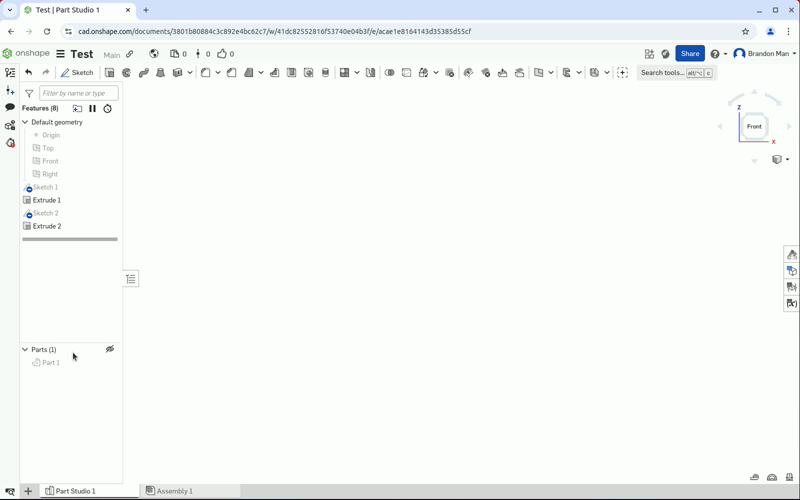
key_up(shift)
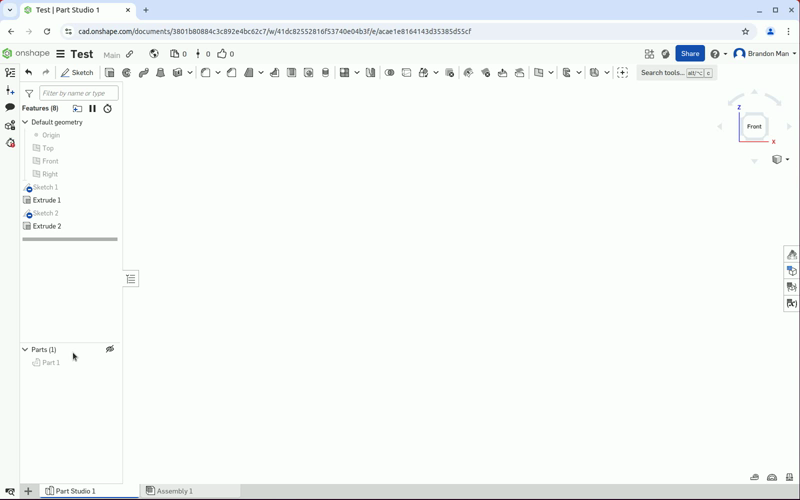
mouse_move(73, 352)
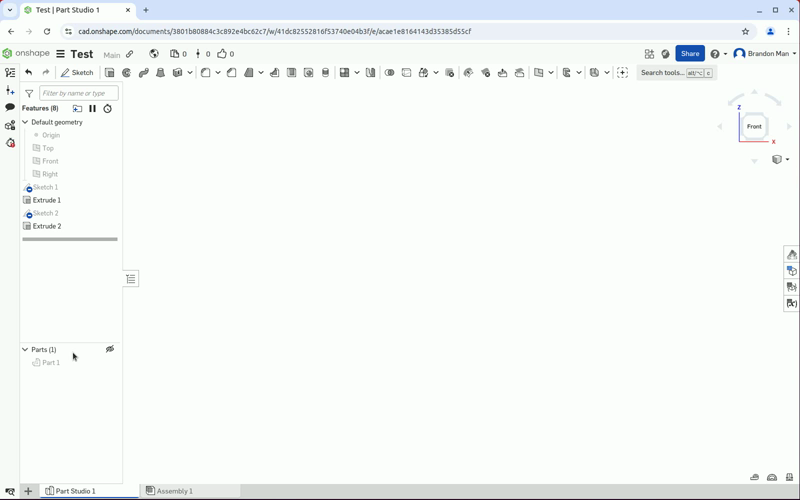
key(shift+y)
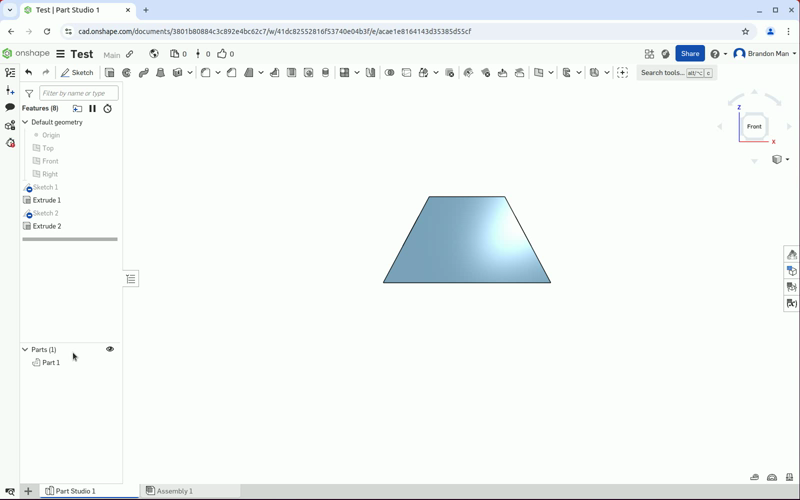
mouse_move(541, 75)
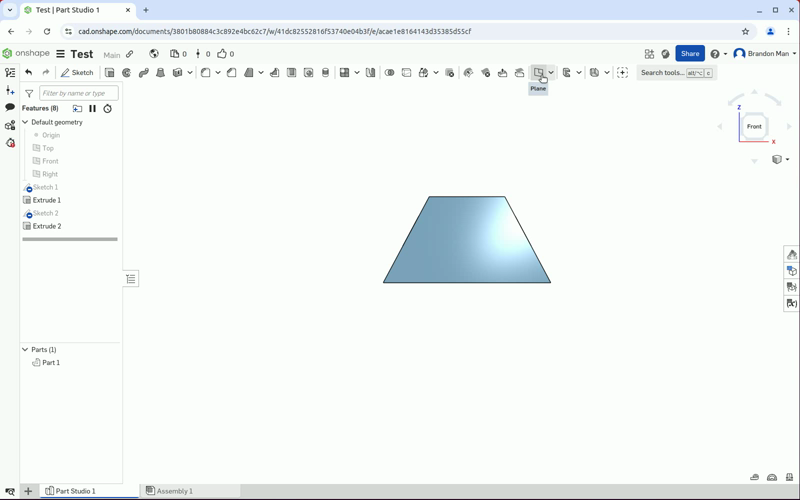
click(541, 75)
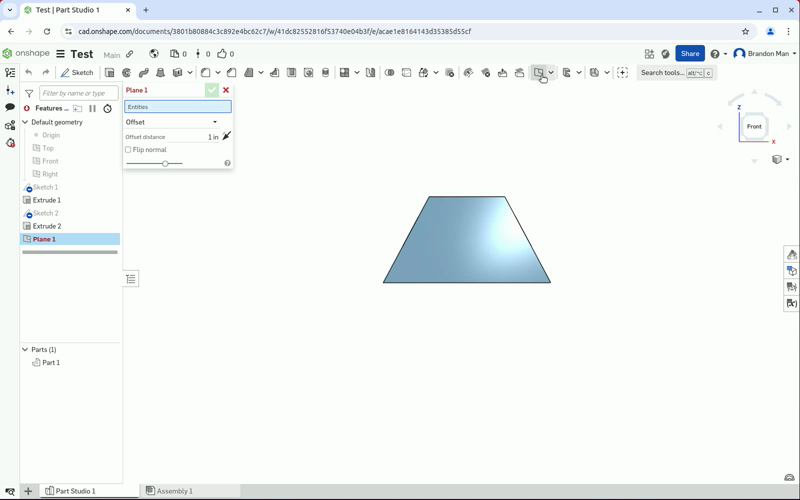
mouse_move(73, 163)
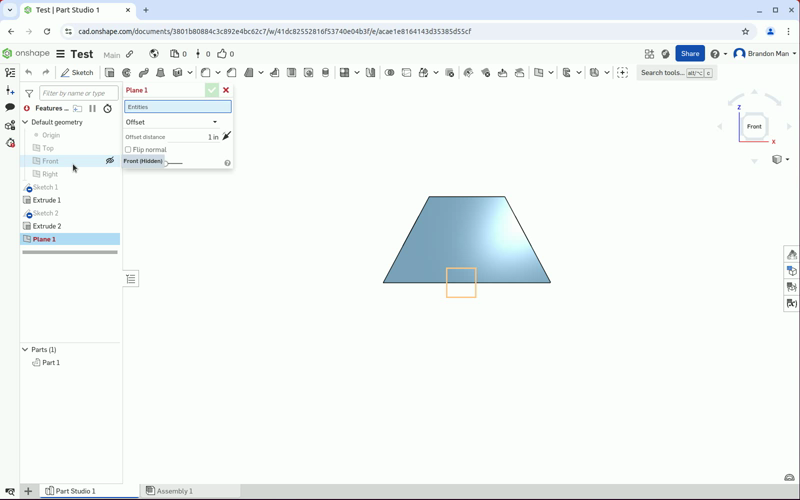
click(73, 163)
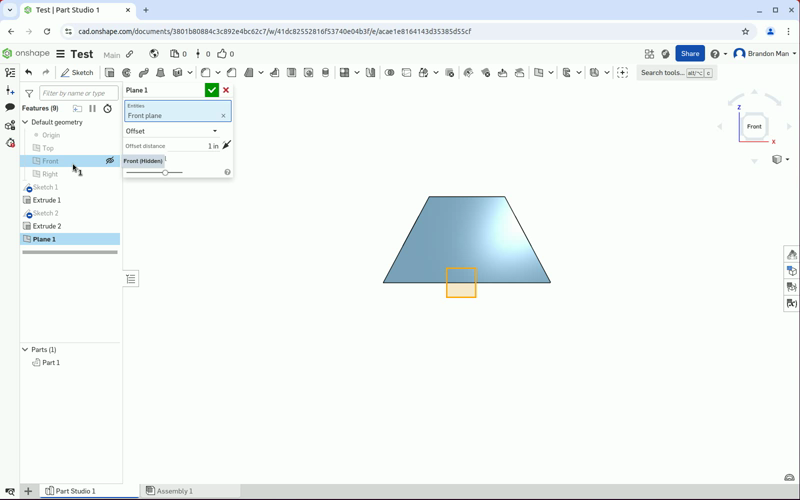
key(tab, 2)
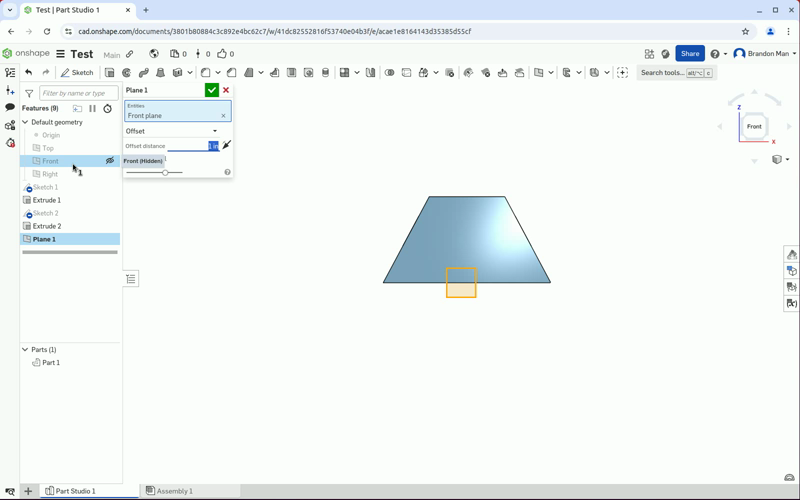
text(19.257)
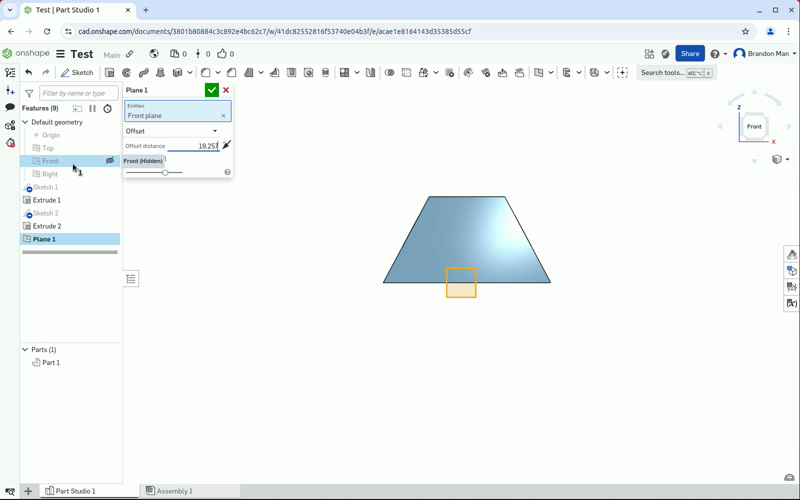
key(enter, 2)
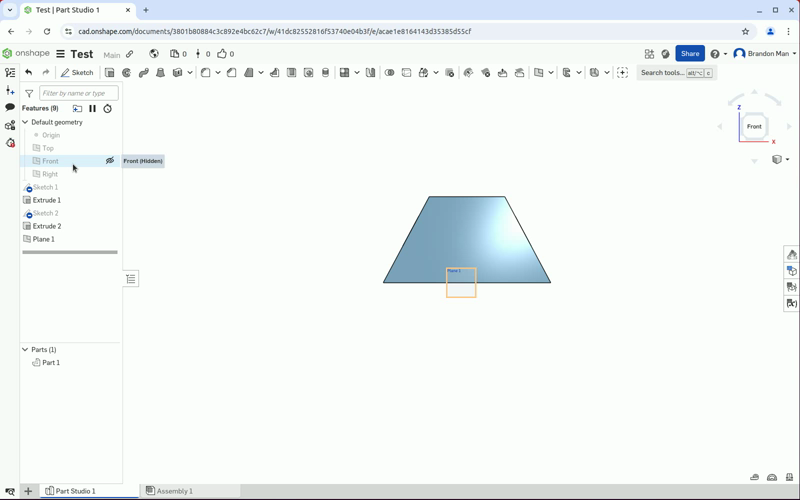
key(shift+s)
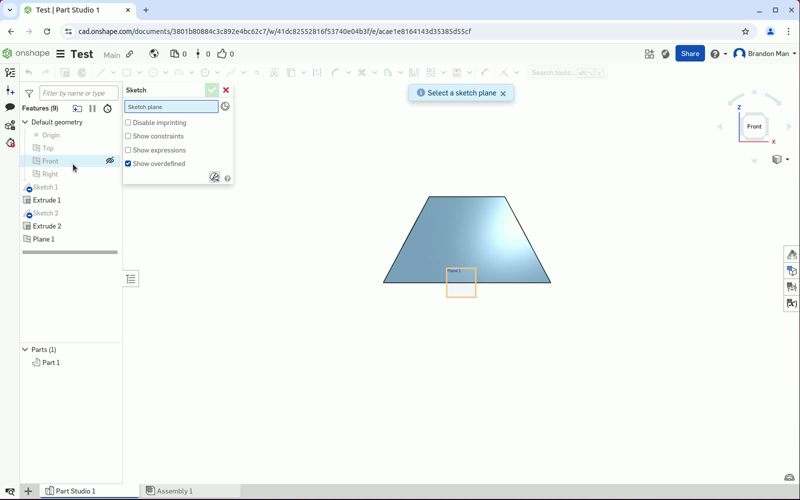
mouse_move(73, 241)
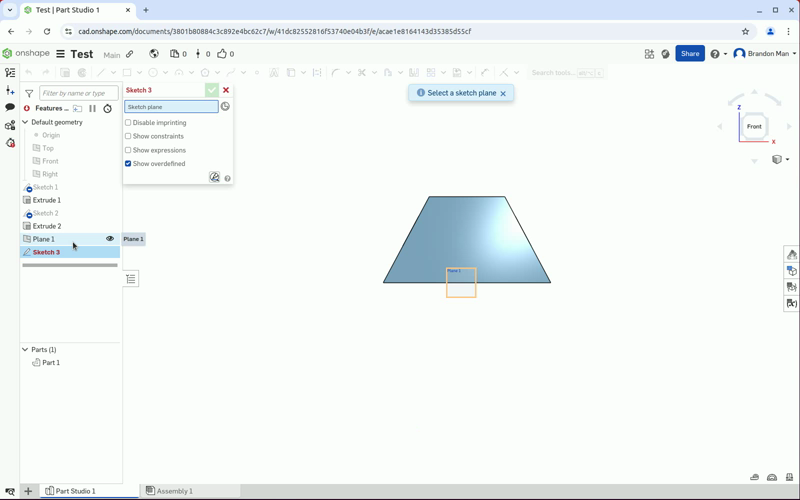
click(73, 241)
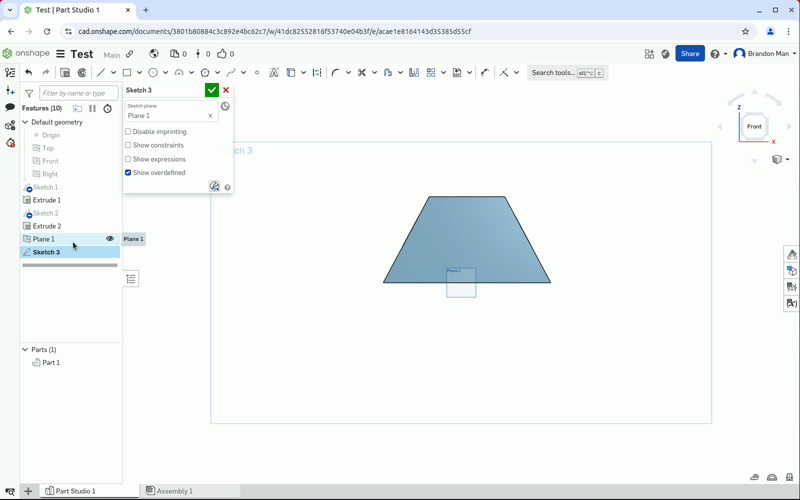
mouse_move(73, 352)
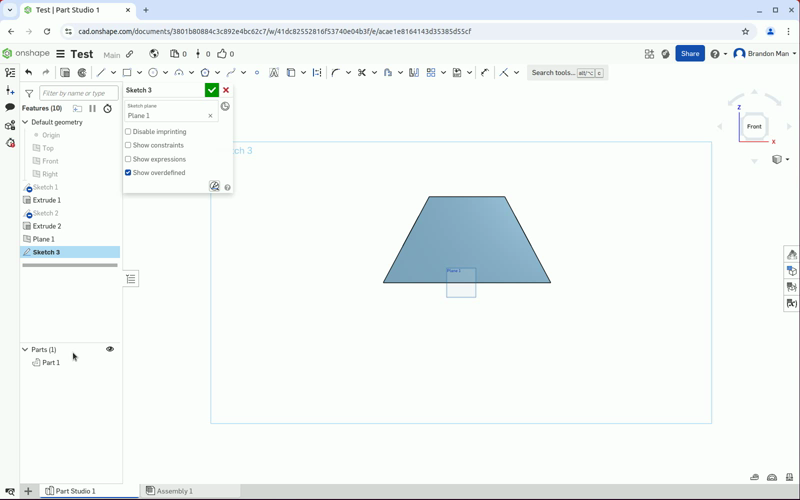
key(y)
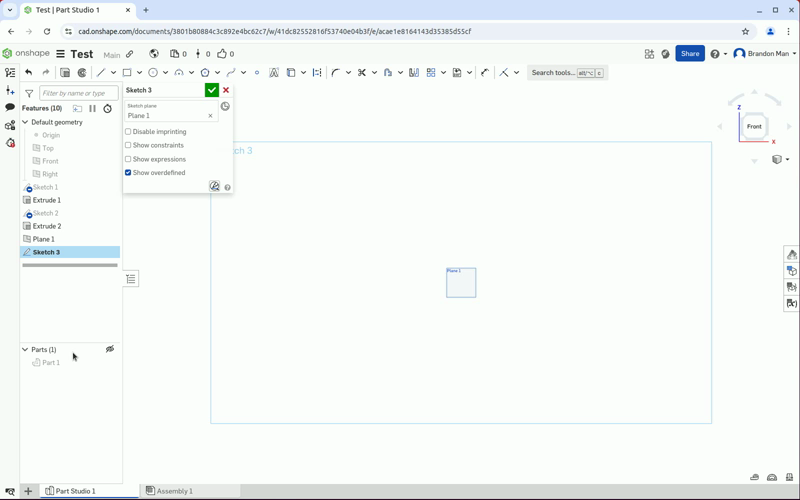
key(l)
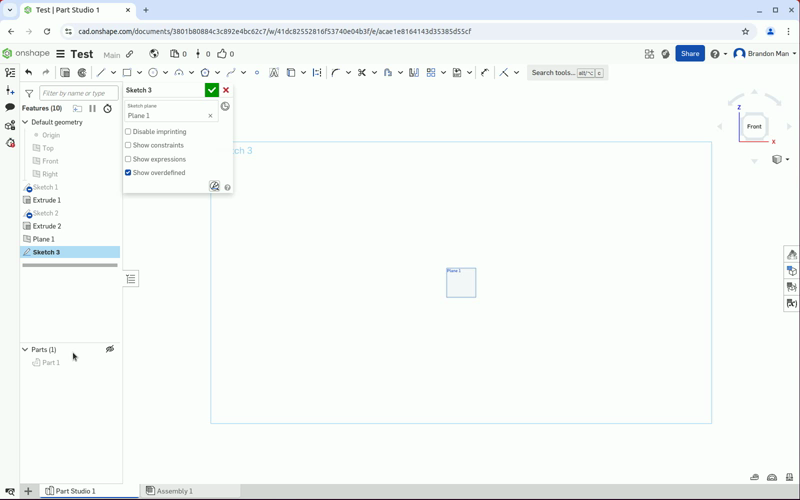
key_down(shift)
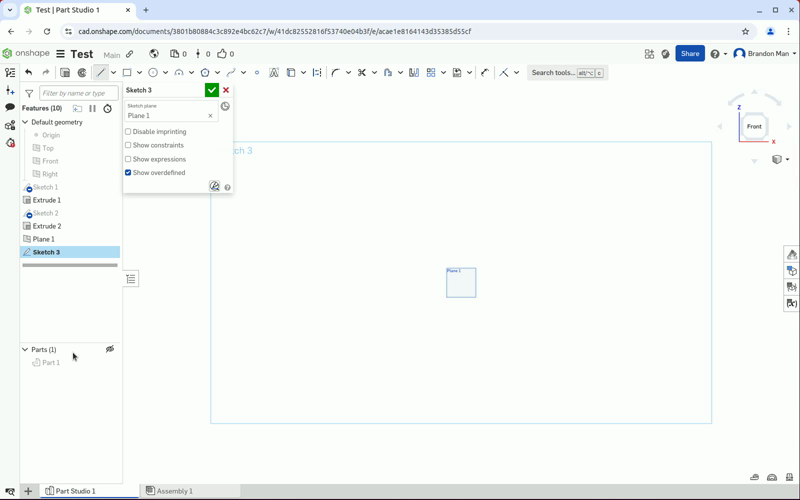
mouse_move(363, 282)
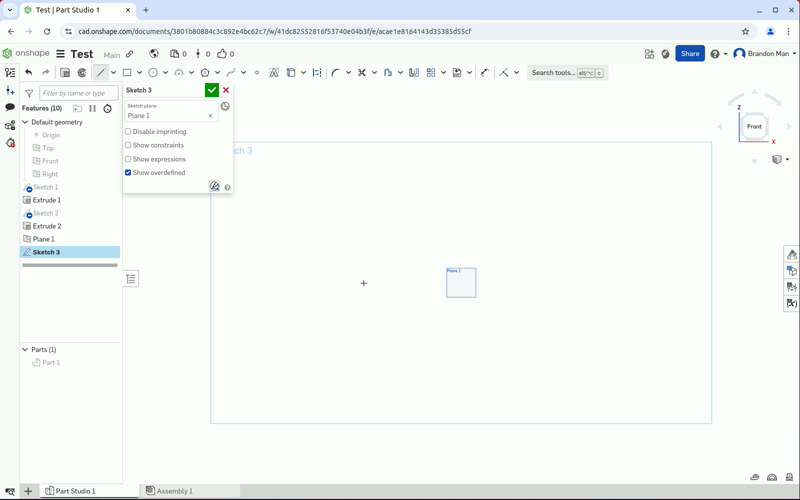
click(363, 282)
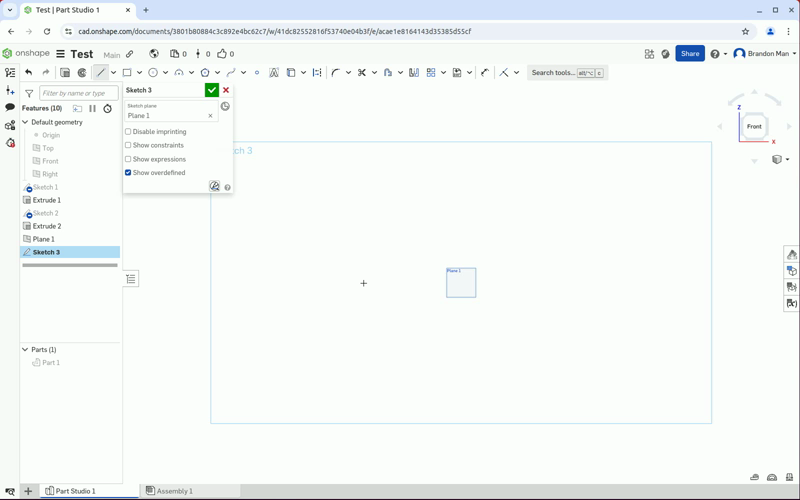
key_up(shift)
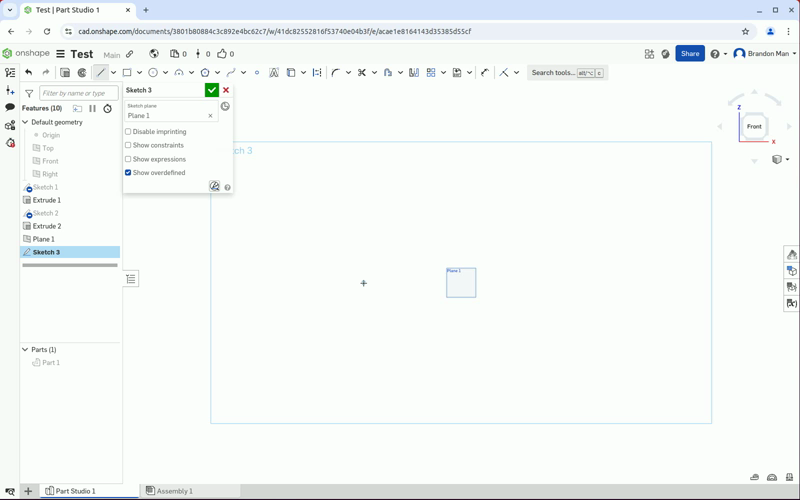
key_down(shift)
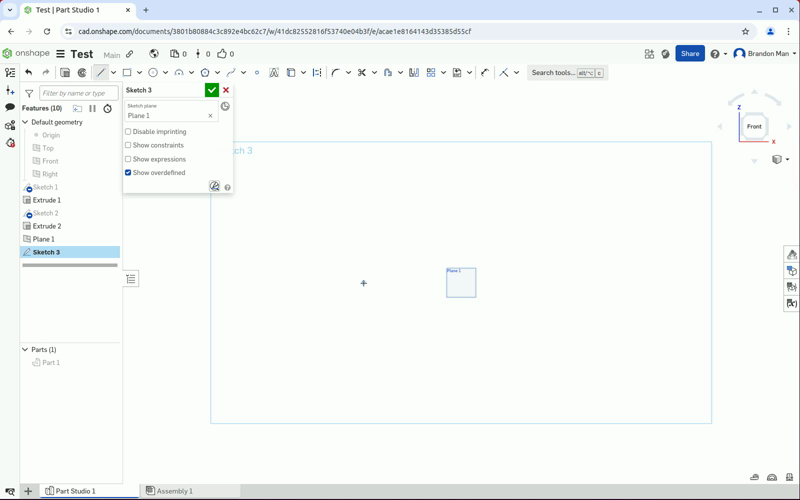
mouse_move(393, 282)
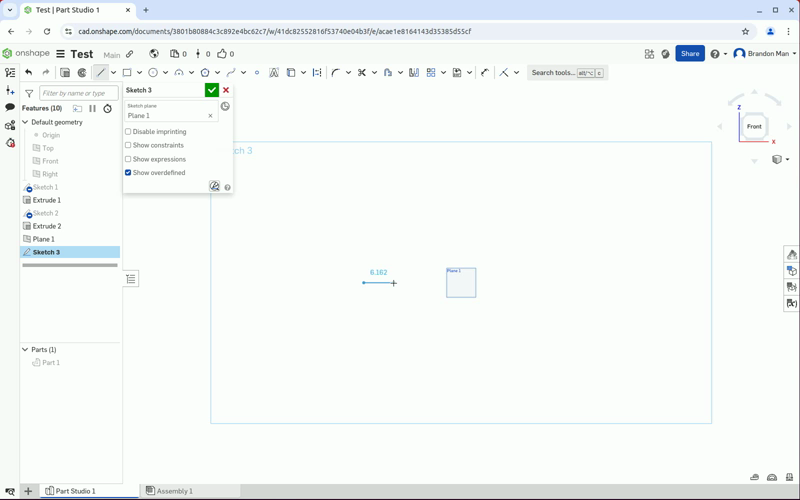
mouse_move(383, 282)
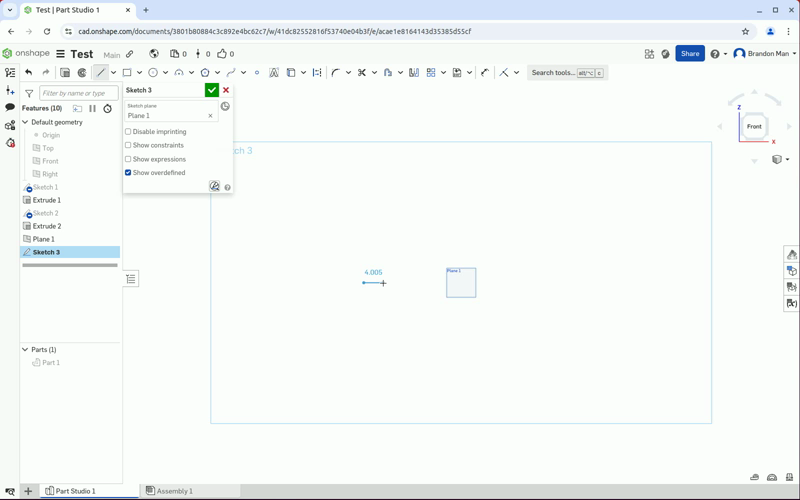
click(383, 282)
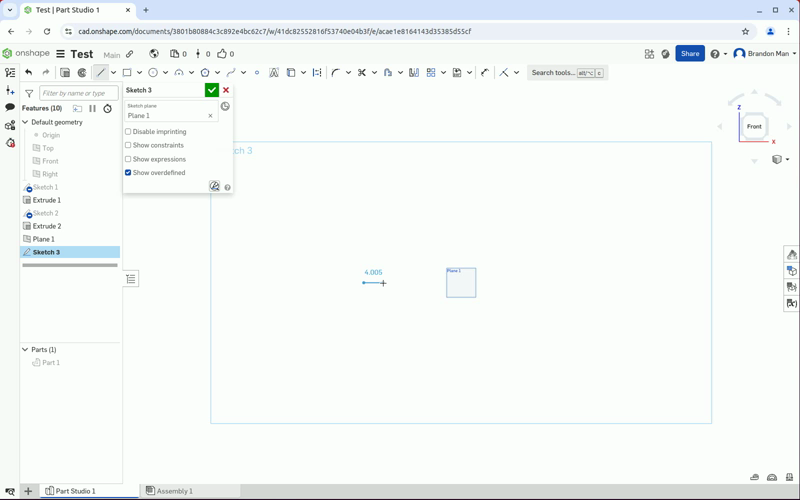
key_up(shift)
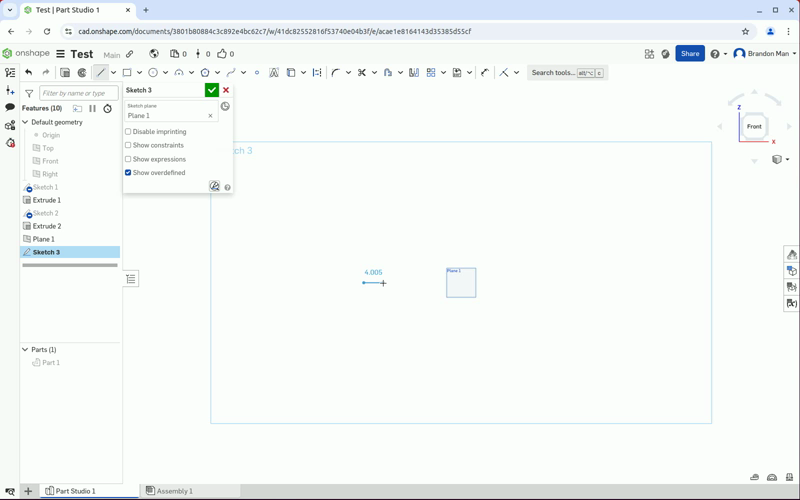
key_down(shift)
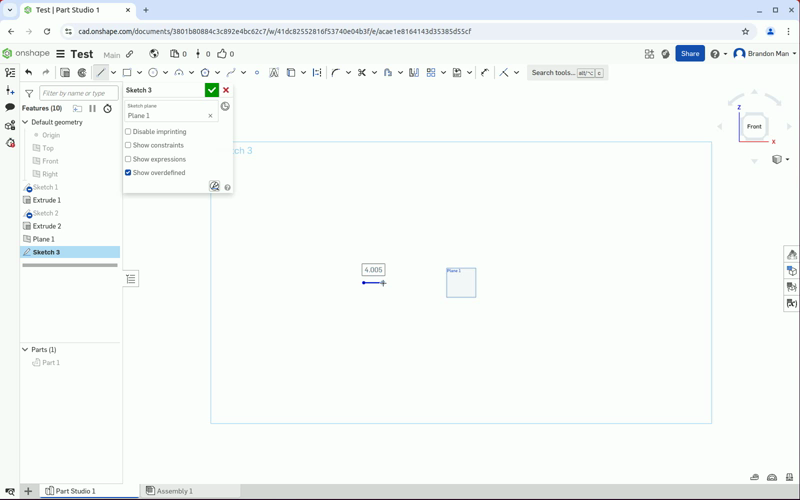
mouse_move(427, 197)
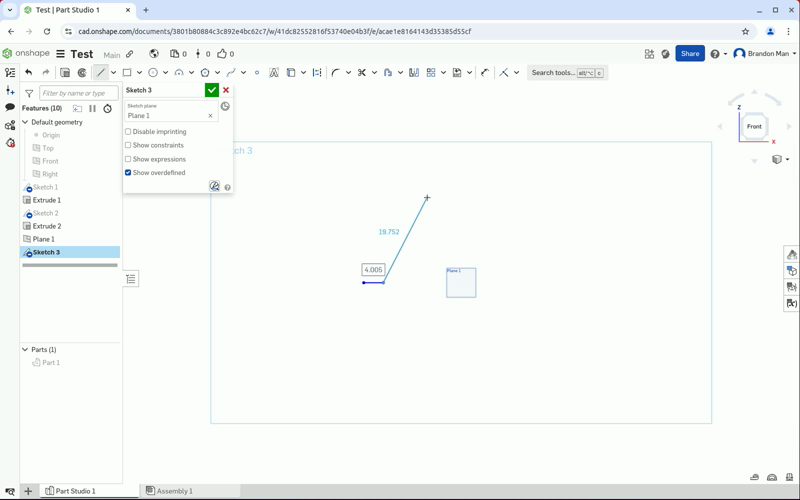
click(427, 197)
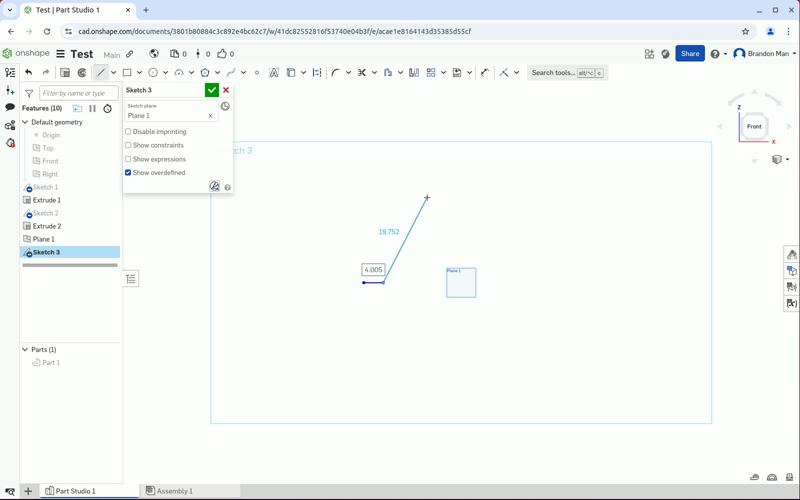
key_up(shift)
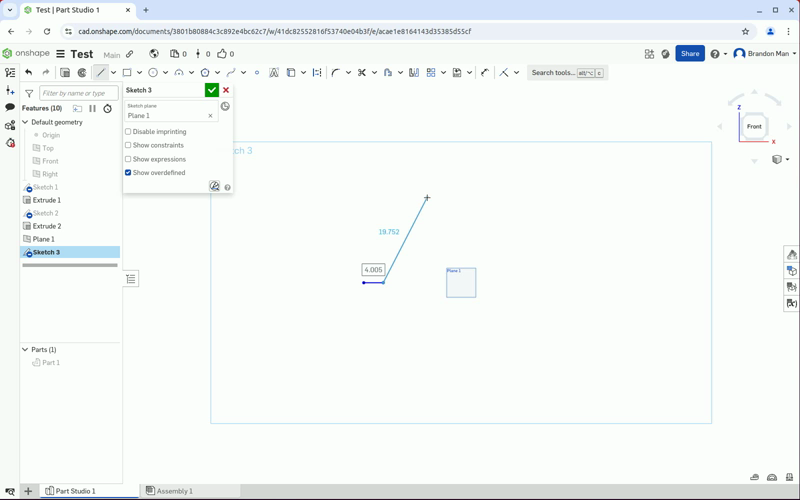
key_down(shift)
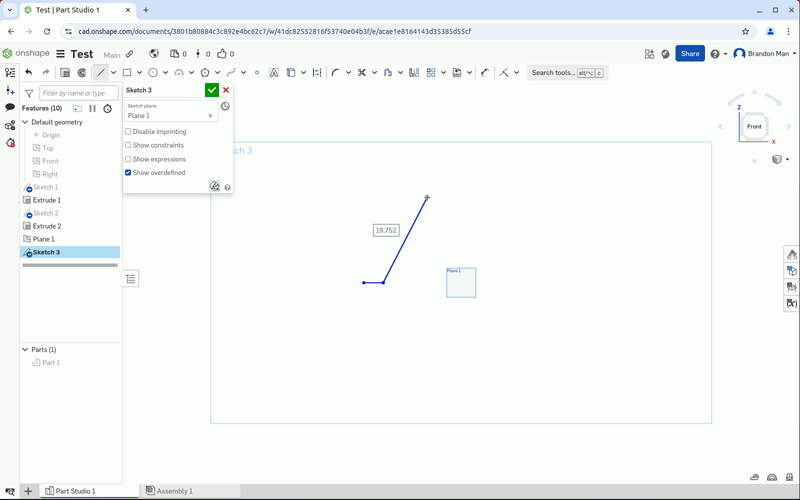
mouse_move(504, 197)
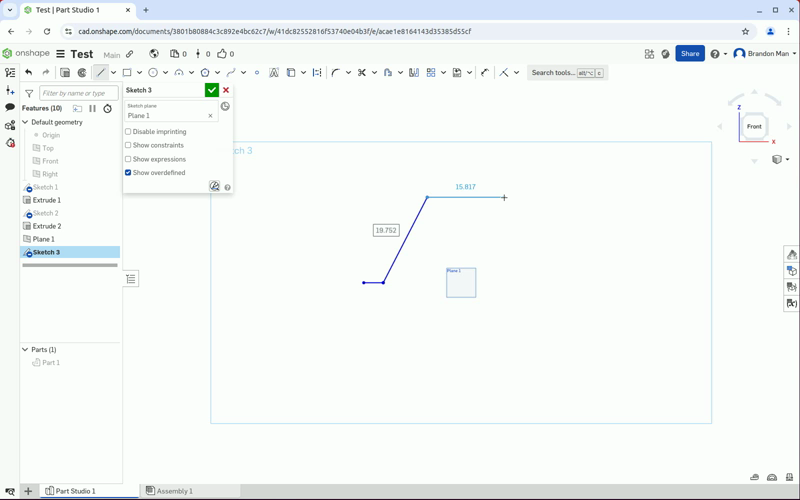
click(504, 197)
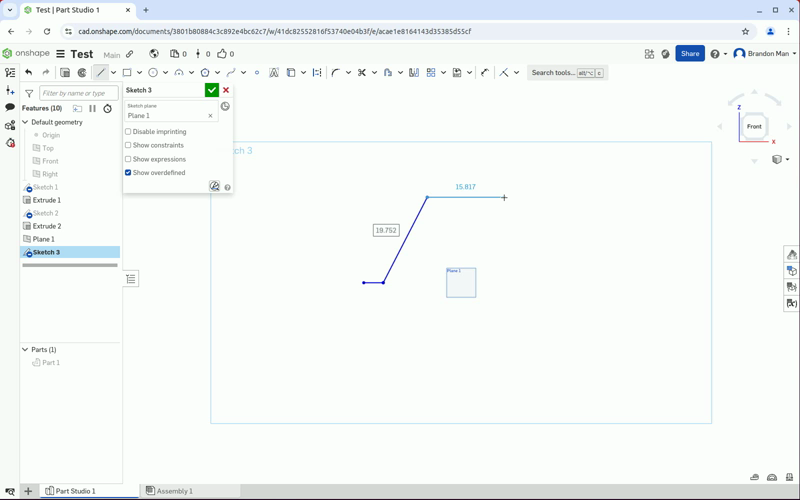
key_up(shift)
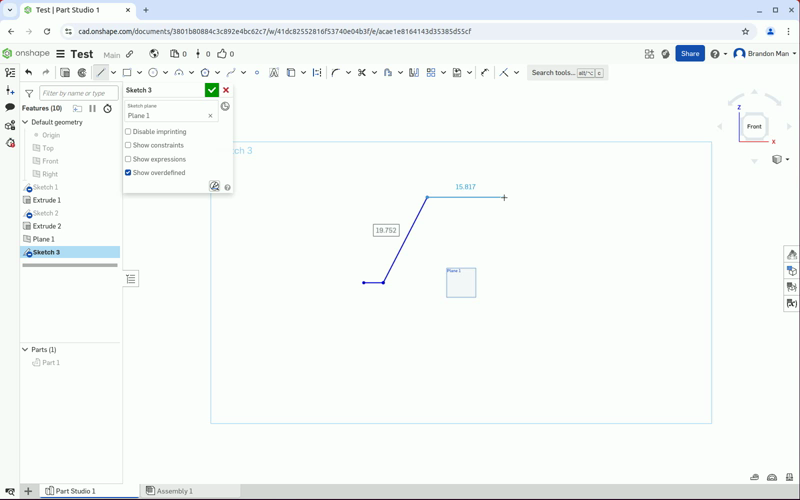
key_down(shift)
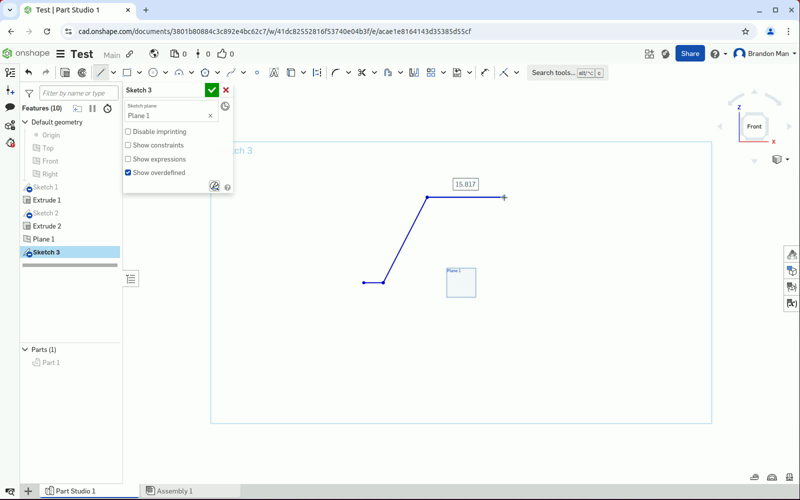
mouse_move(550, 282)
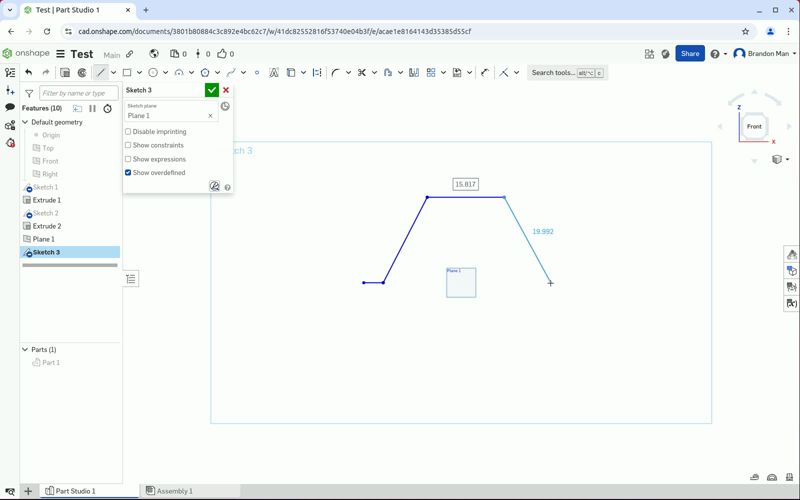
click(550, 282)
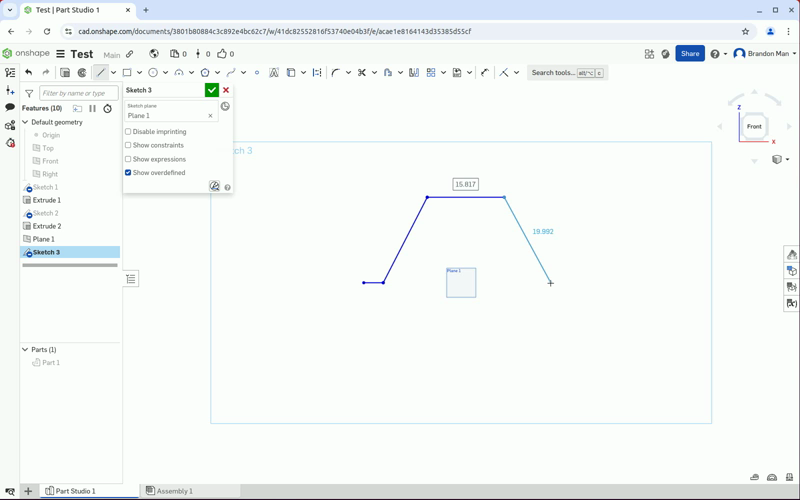
key_up(shift)
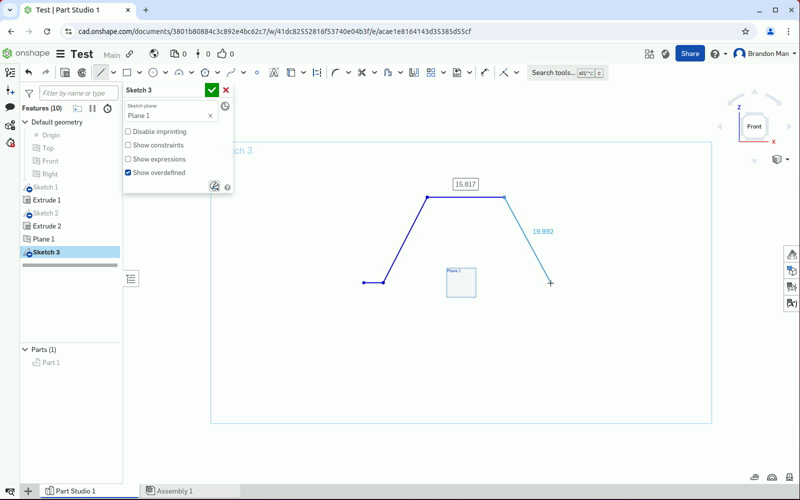
key_down(shift)
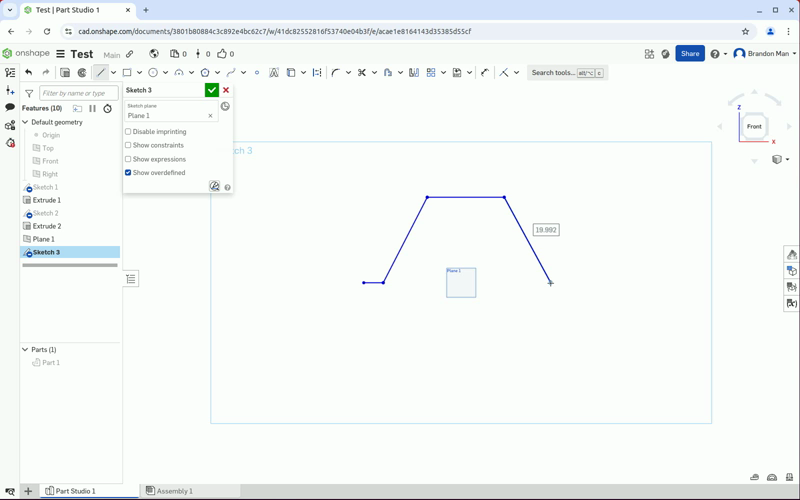
mouse_move(580, 282)
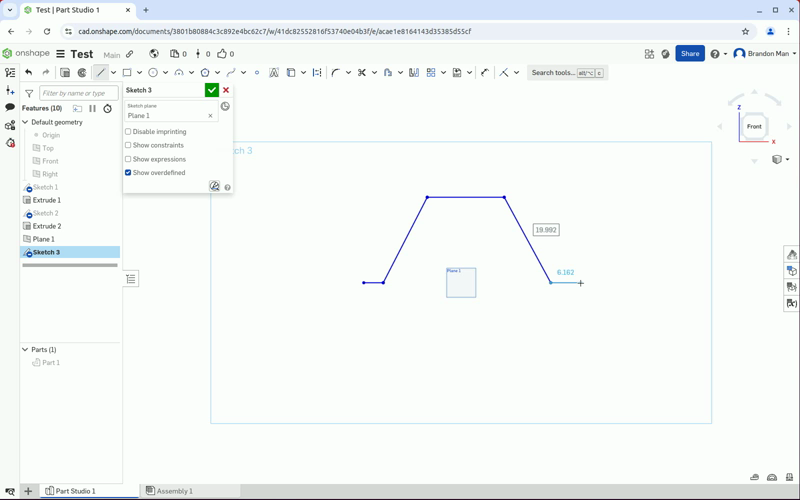
mouse_move(572, 282)
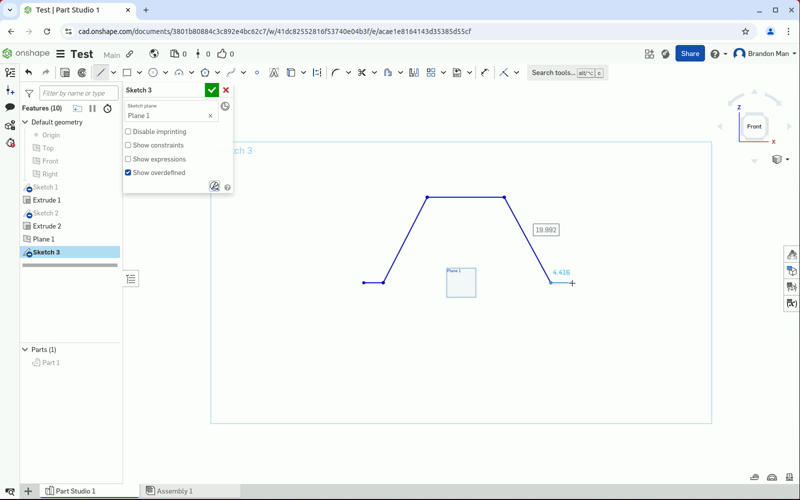
click(572, 282)
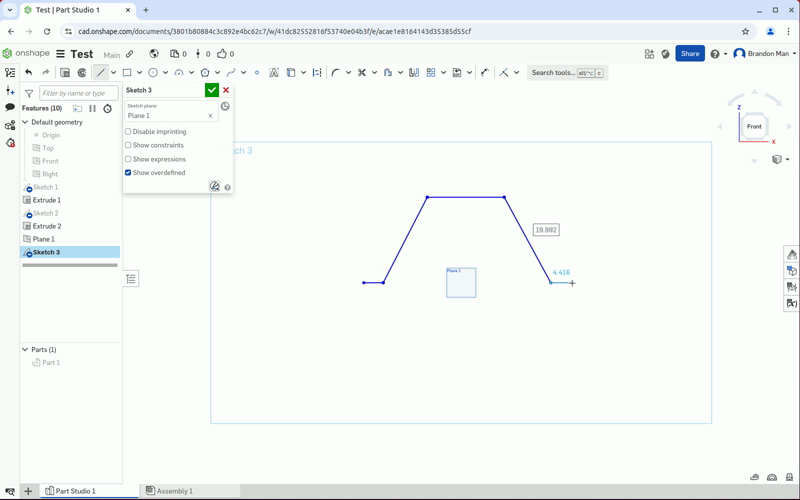
key_up(shift)
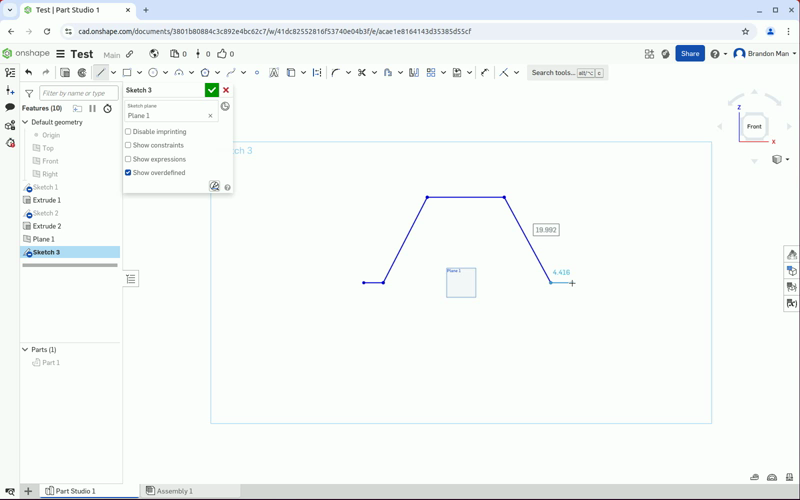
key_down(shift)
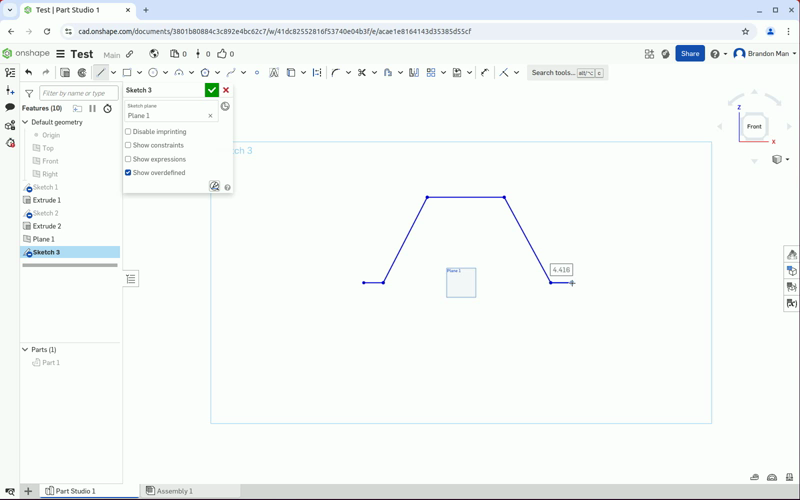
mouse_move(515, 179)
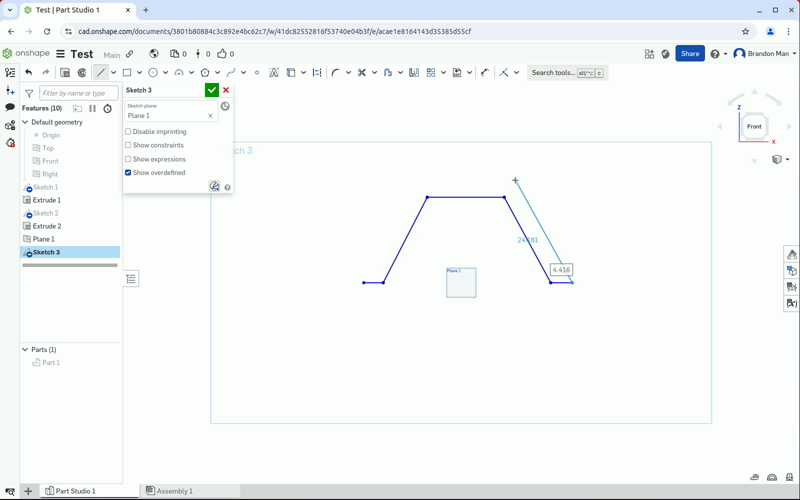
click(515, 179)
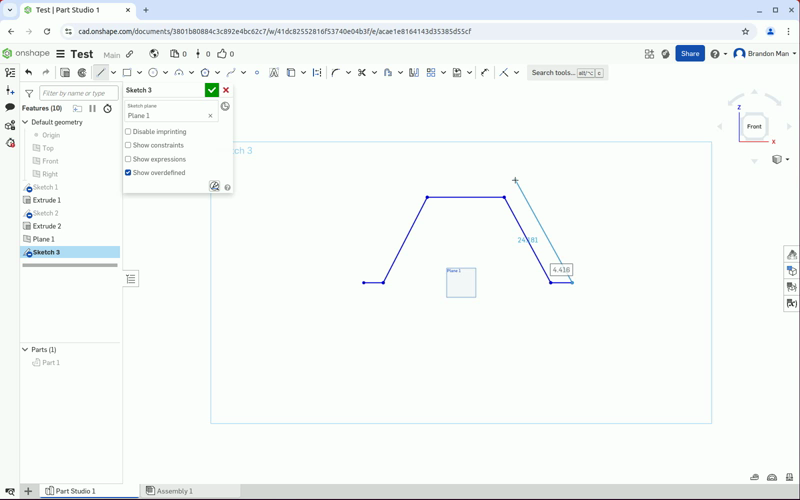
key_up(shift)
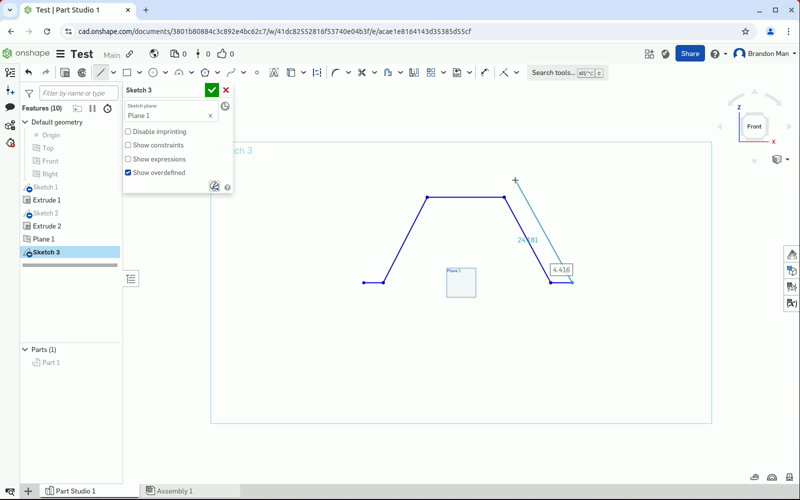
key_down(shift)
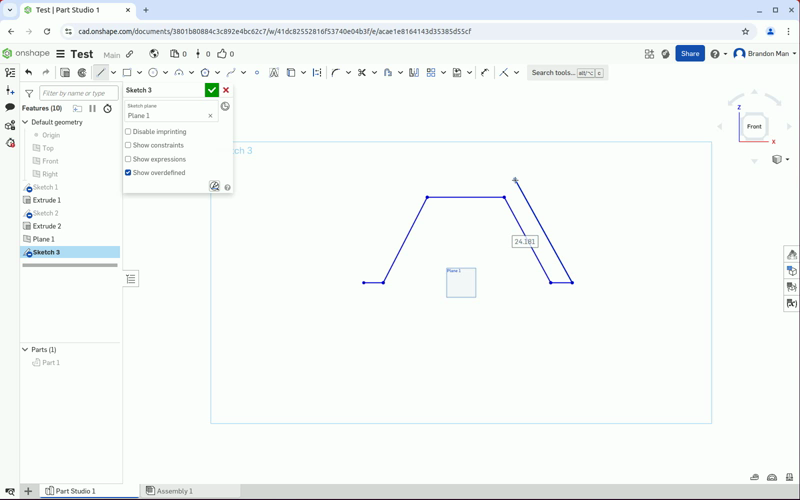
mouse_move(409, 179)
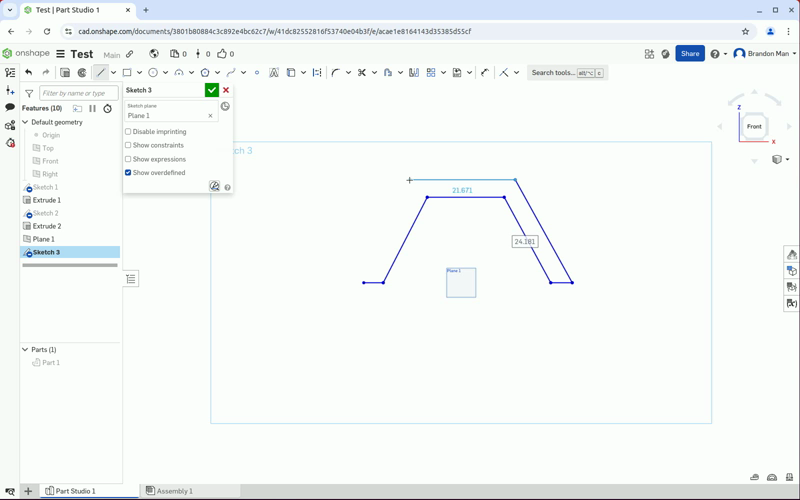
click(409, 179)
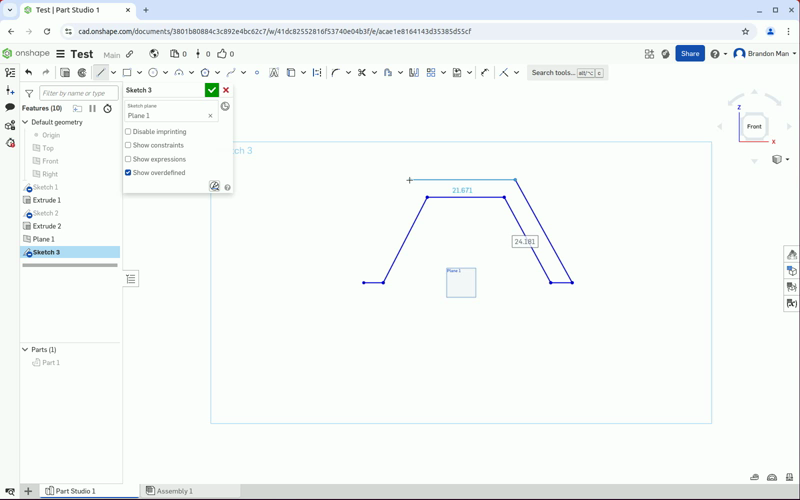
key_up(shift)
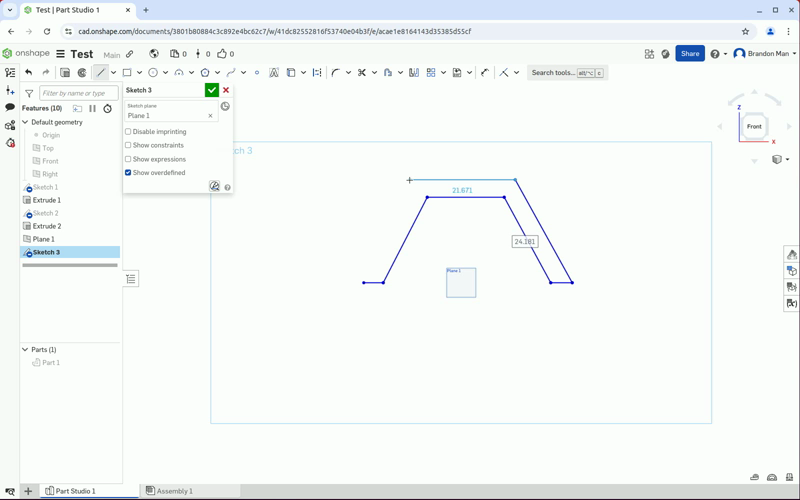
key_down(shift)
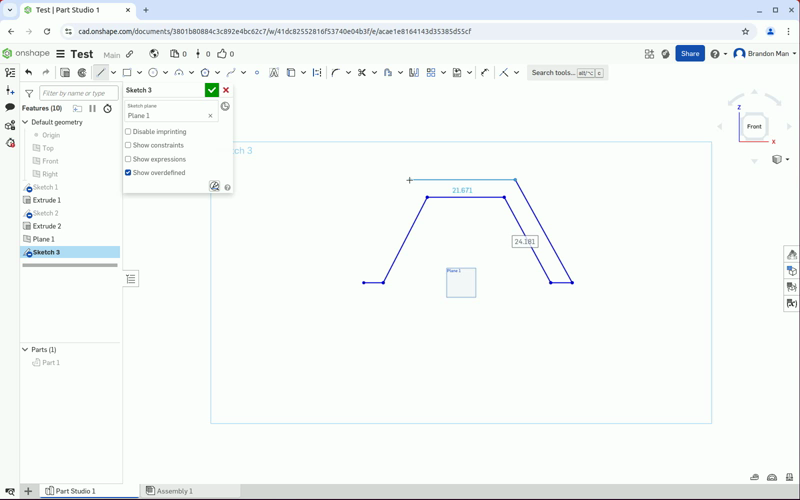
mouse_move(363, 282)
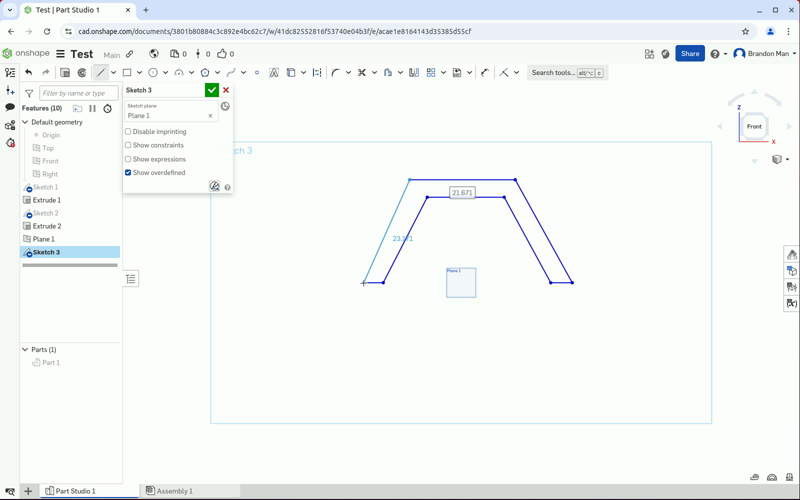
key_up(shift)
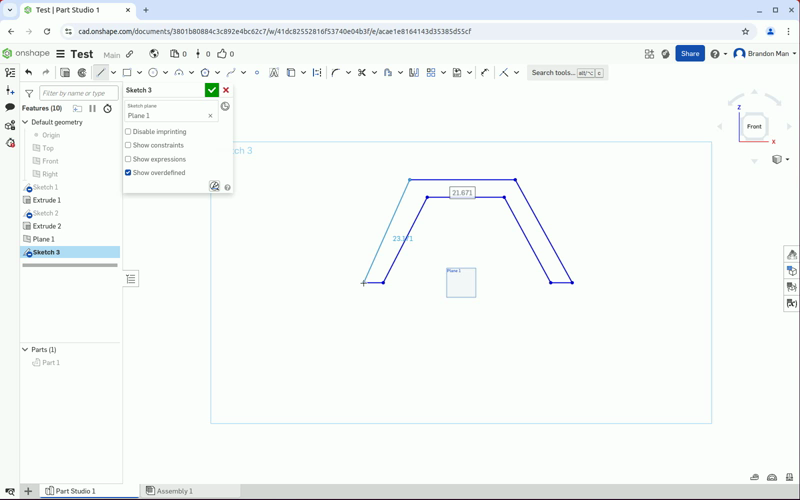
click(363, 282)
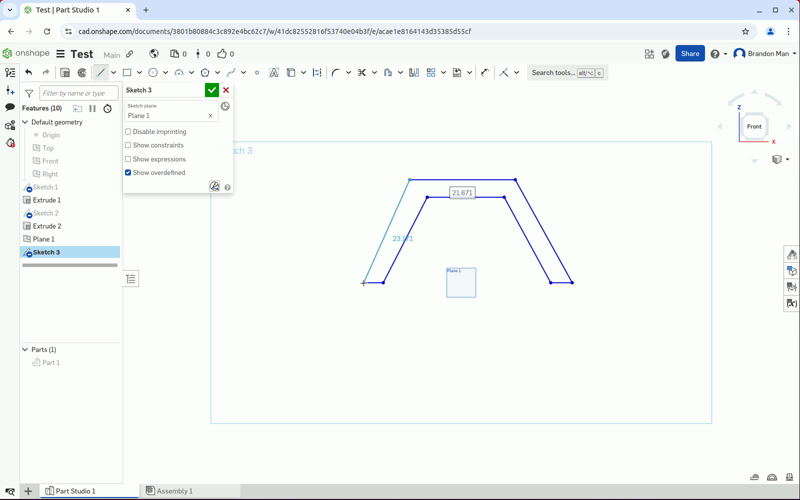
key(esc)
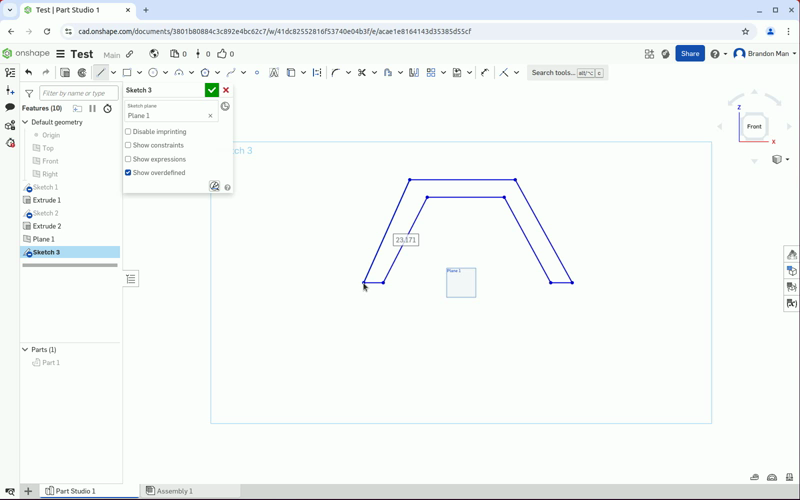
mouse_move(554, 267)
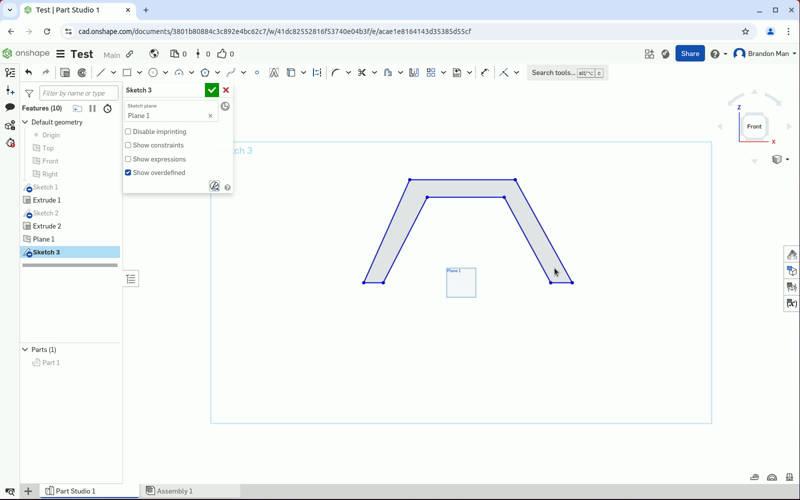
click(554, 267)
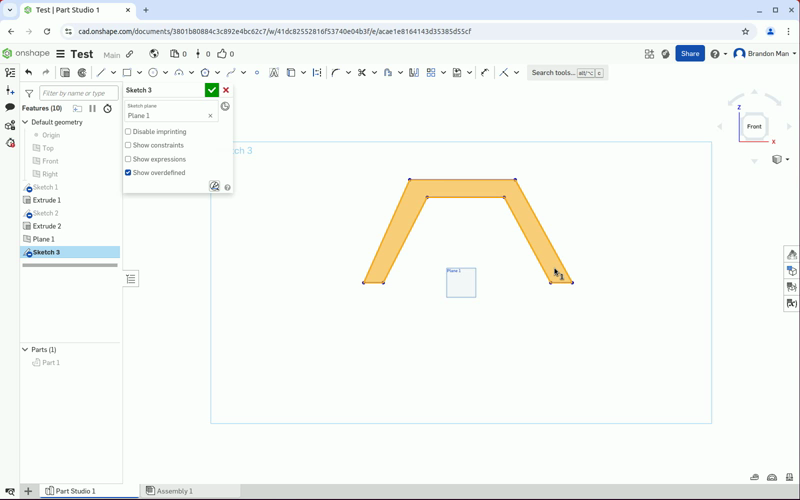
mouse_move(73, 352)
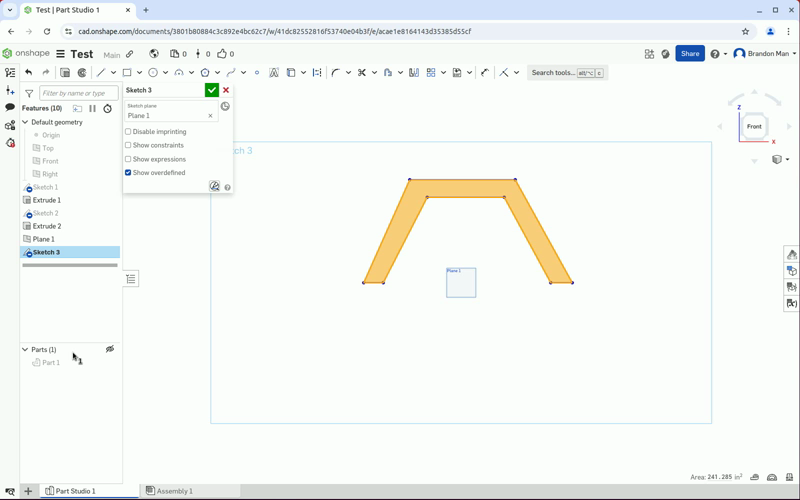
key(shift+y)
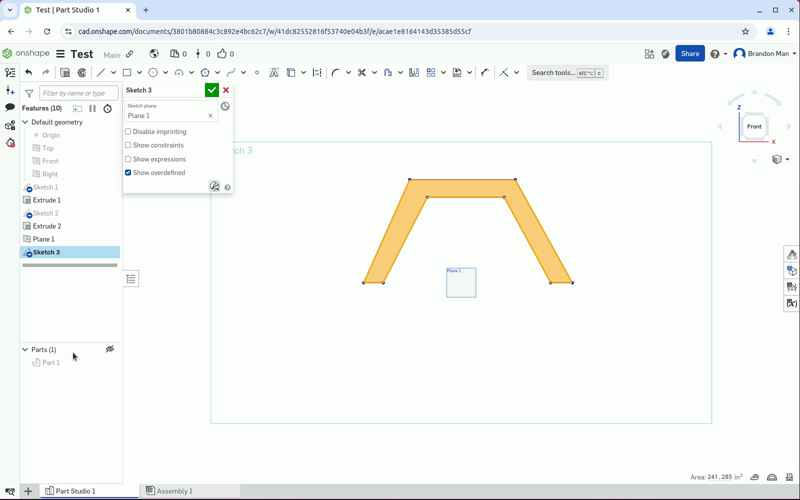
key(shift+e)
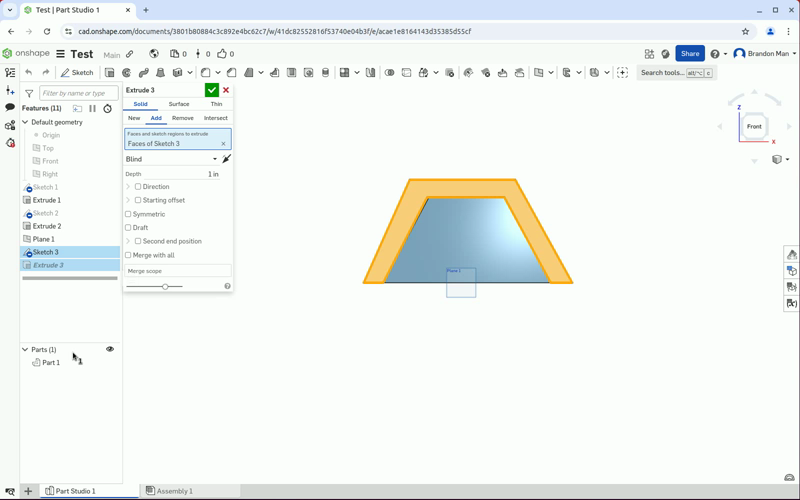
mouse_move(143, 106)
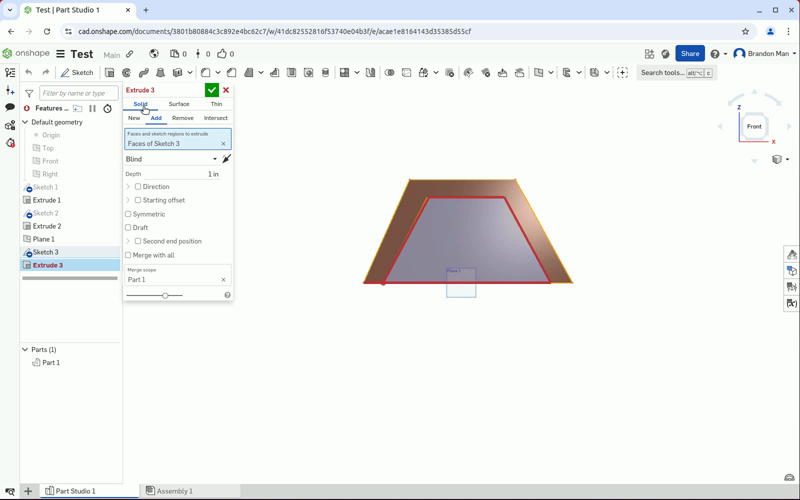
click(143, 106)
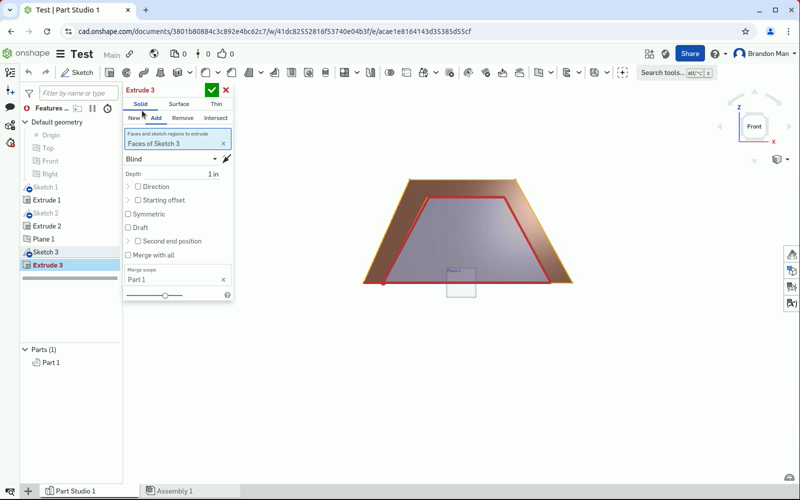
mouse_move(137, 120)
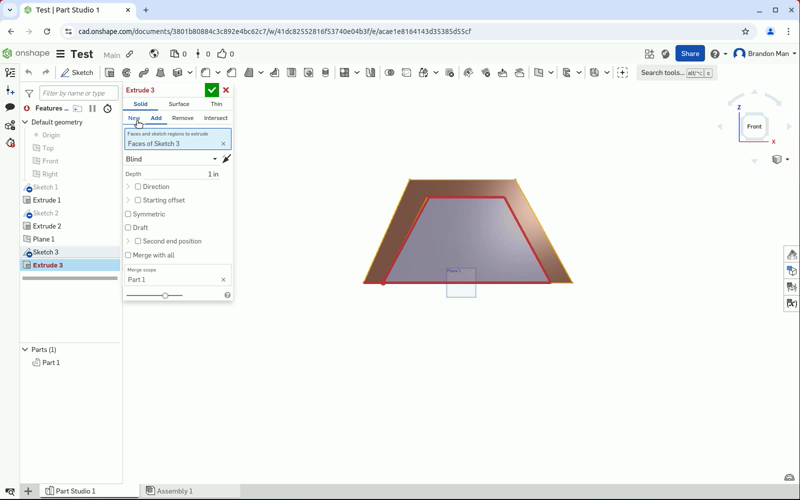
click(137, 120)
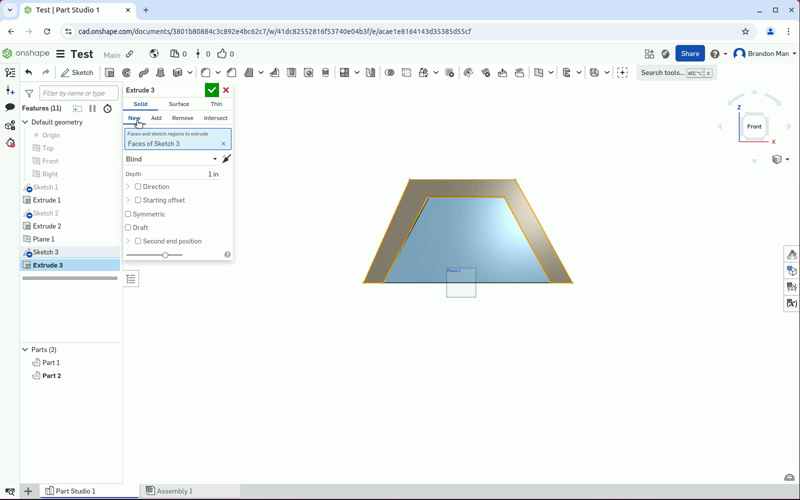
key(tab, 4)
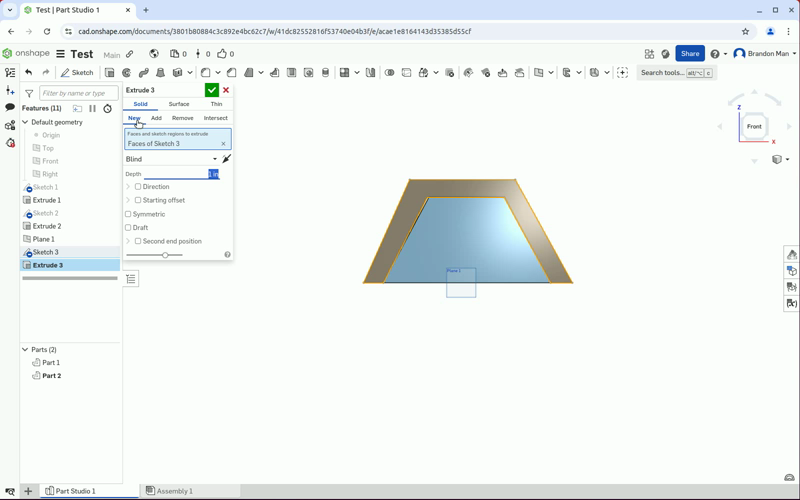
text(1.685)
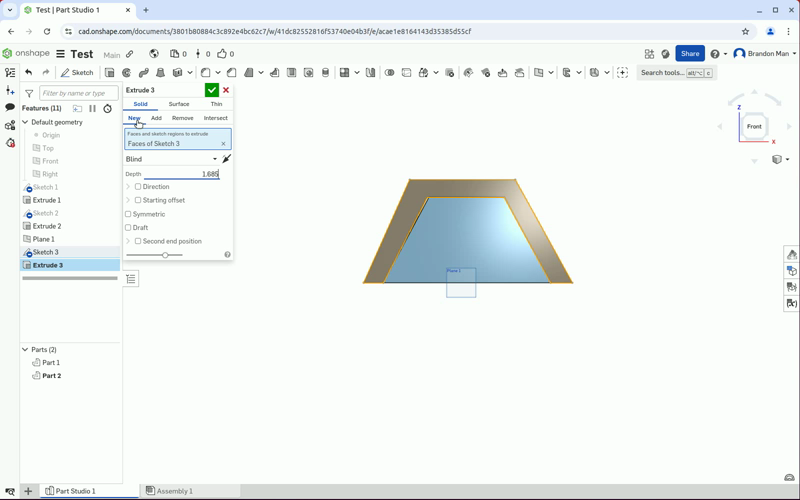
key(enter)
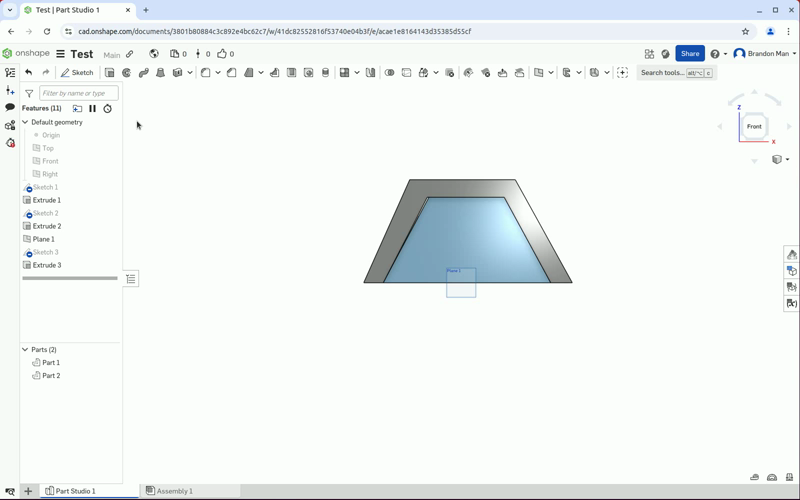
key(shift+h)
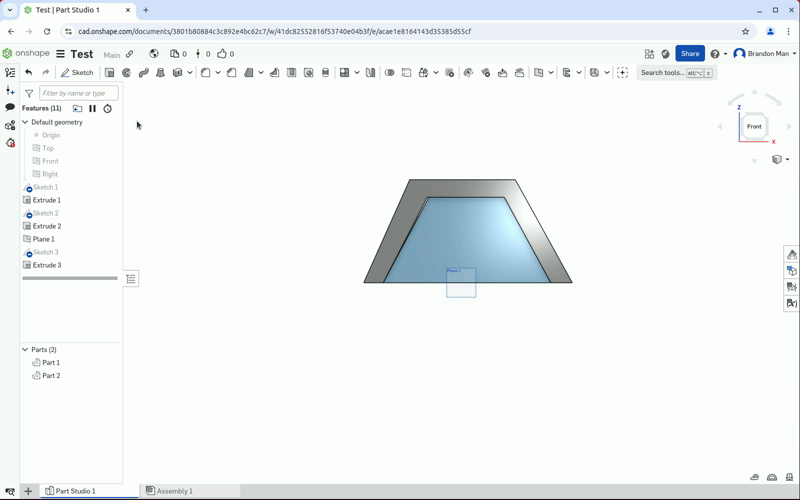
key(shift+h)
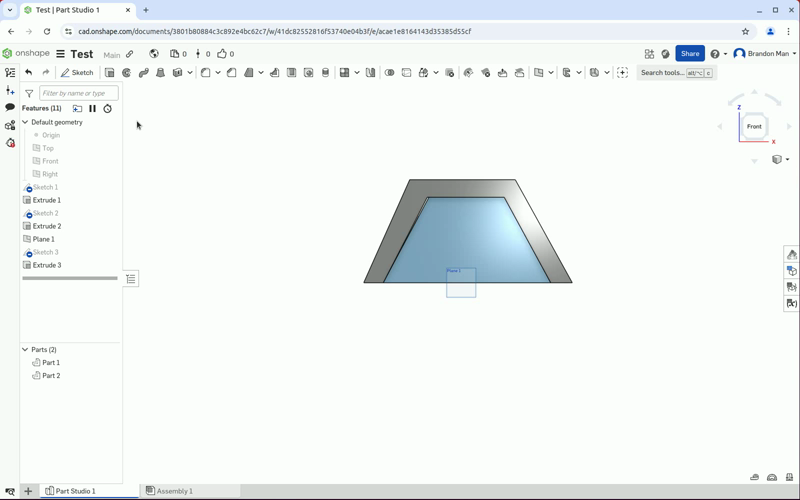
key(shift+7)
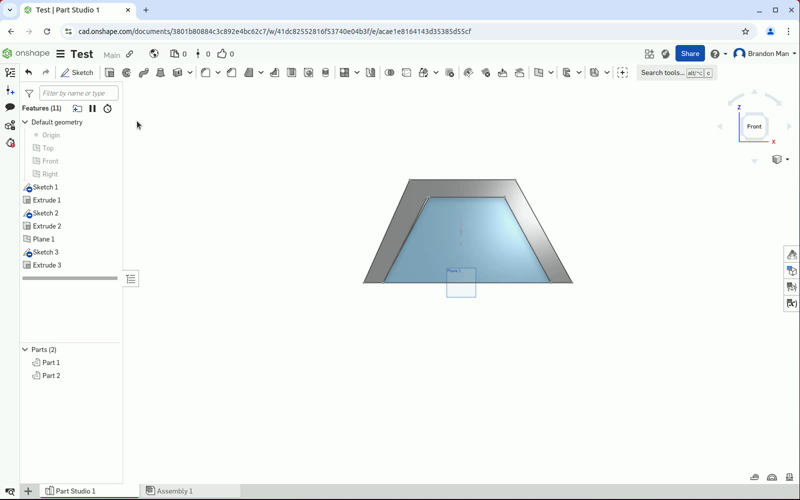
key(left, 2)
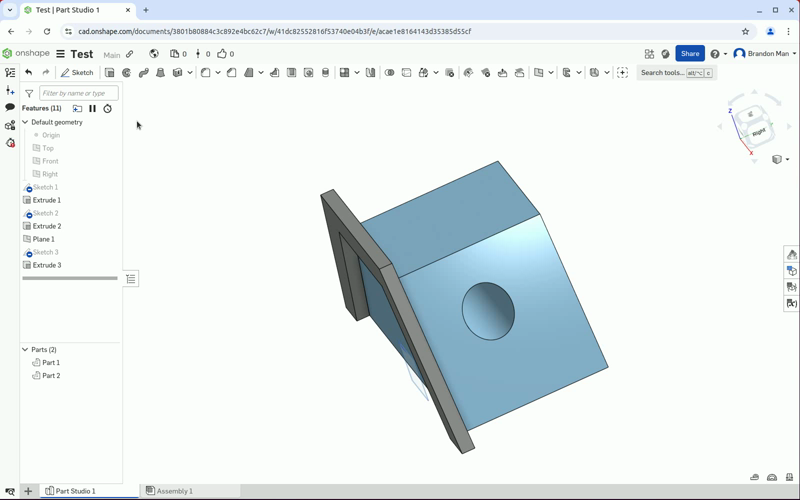
key(down, 2)
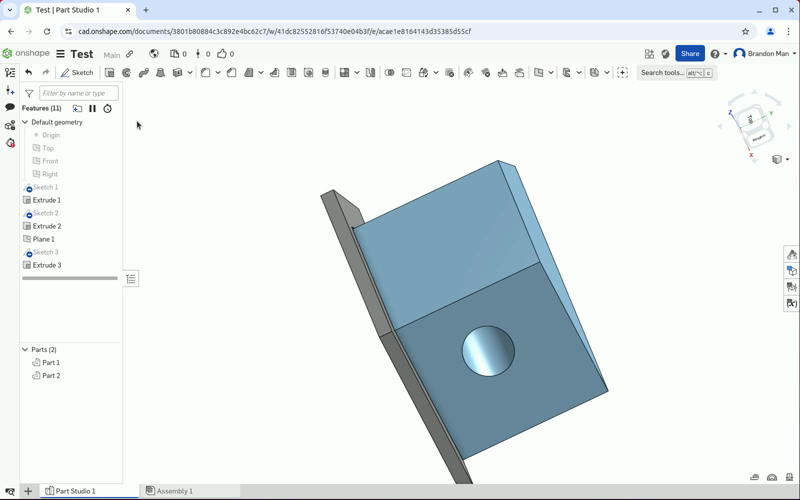
key(up, 2)
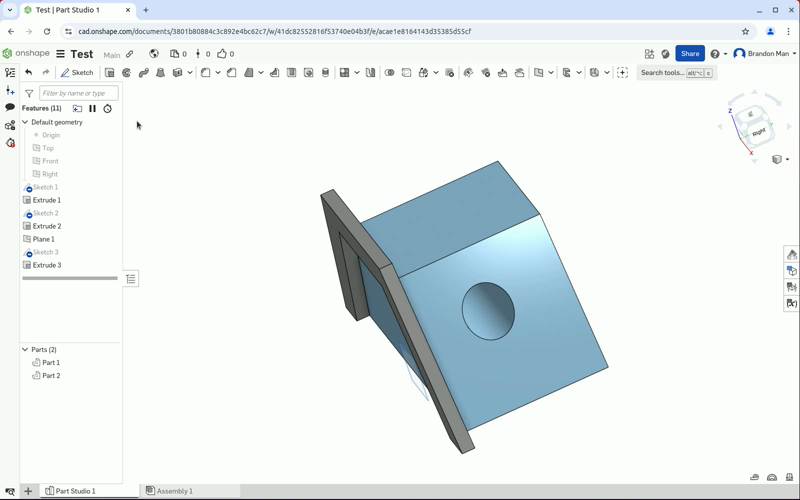
key(right, 2)
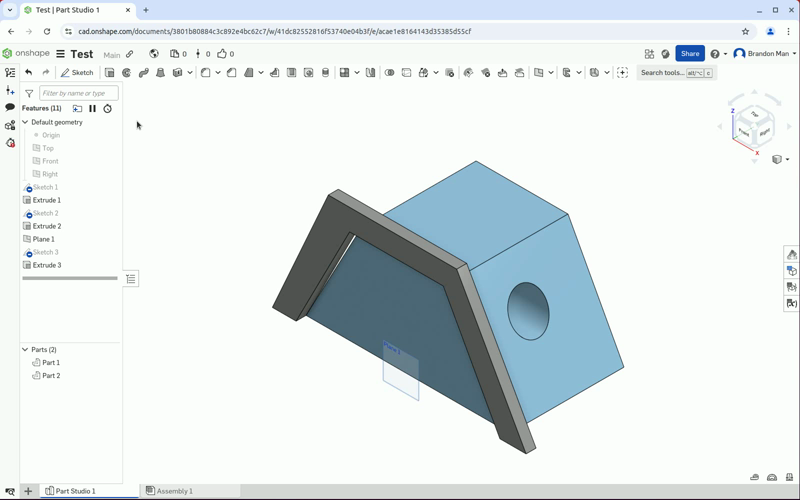
mouse_move(73, 189)
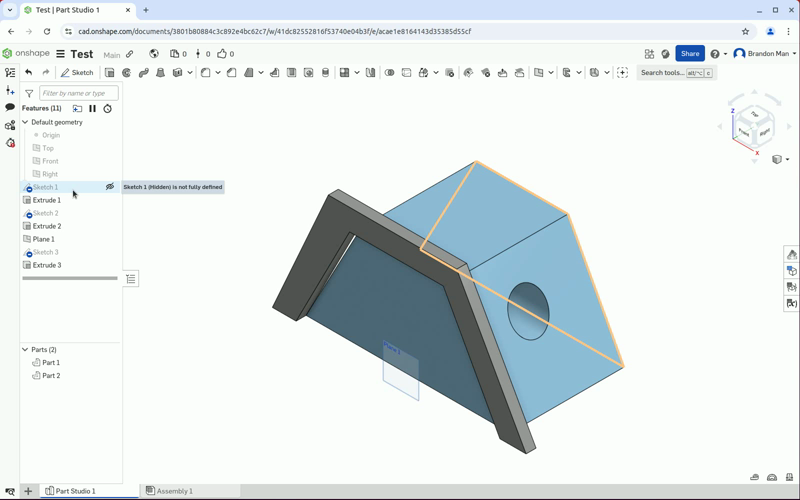
click(73, 189)